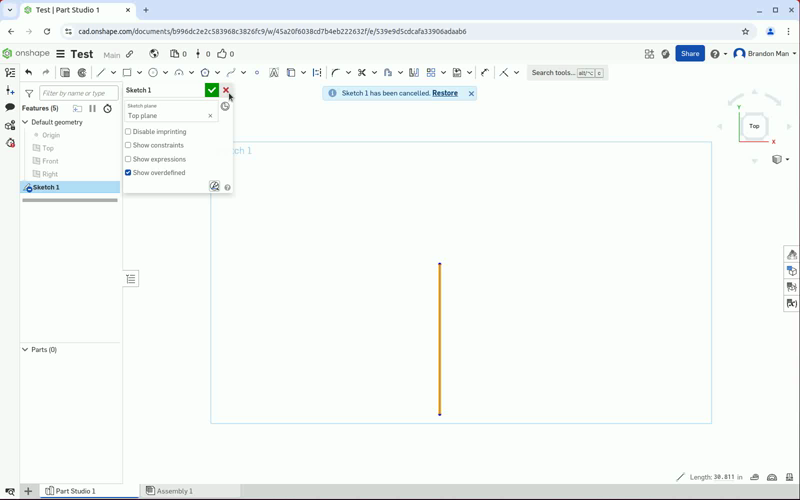
key(shift+h)
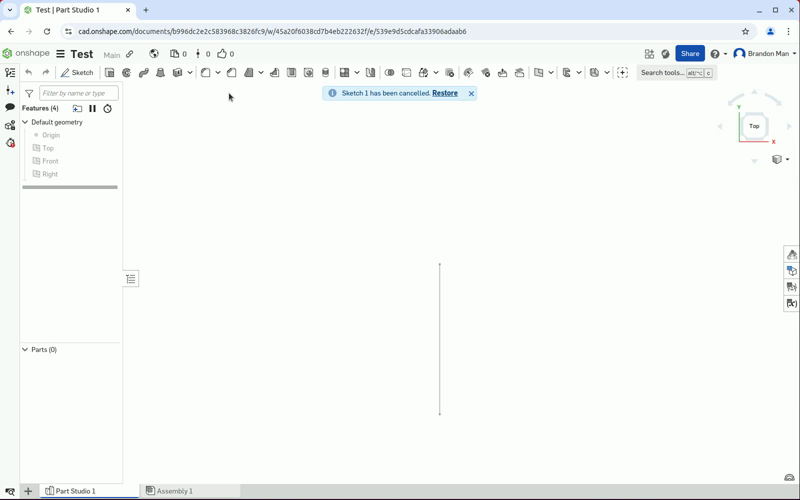
mouse_move(73, 352)
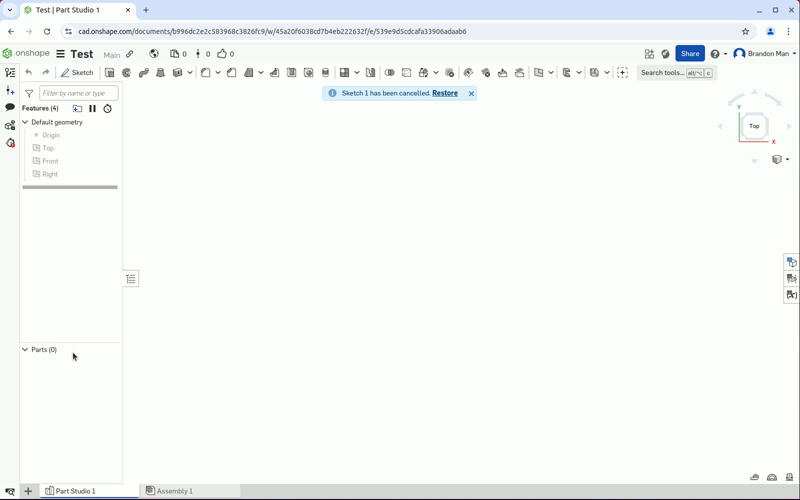
key(y)
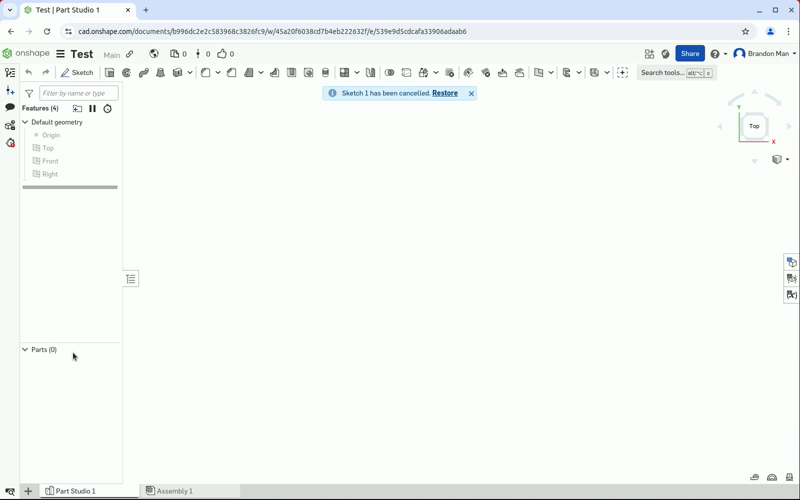
key(shift+p)
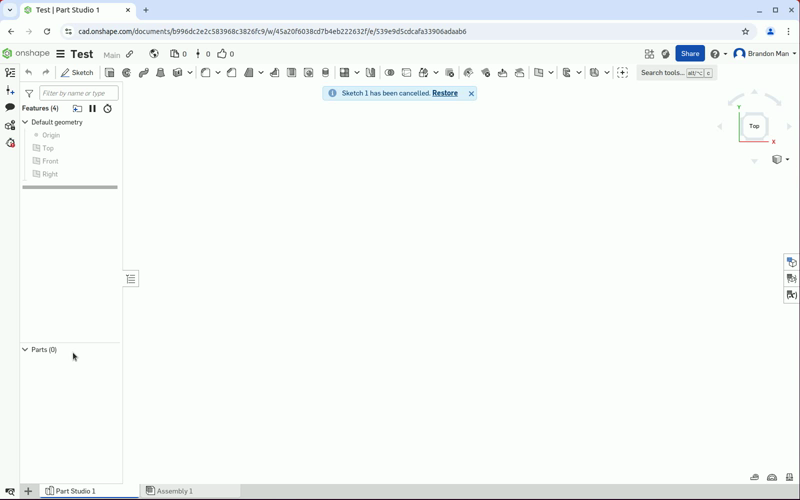
key(space)
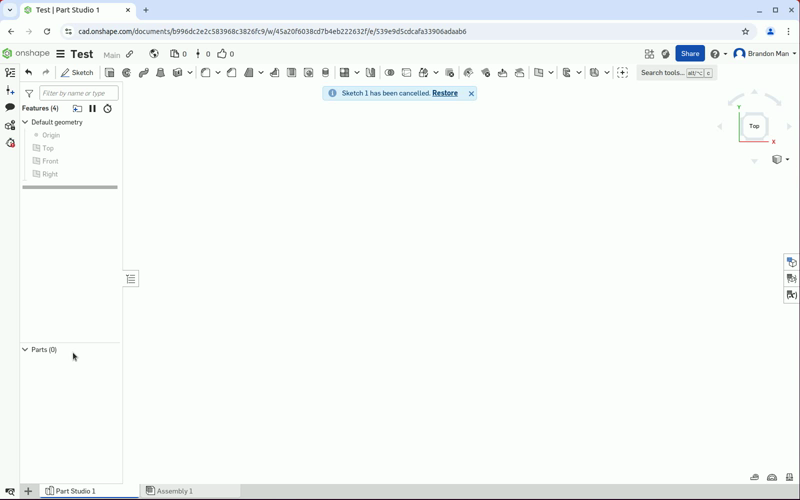
key_down(shift)
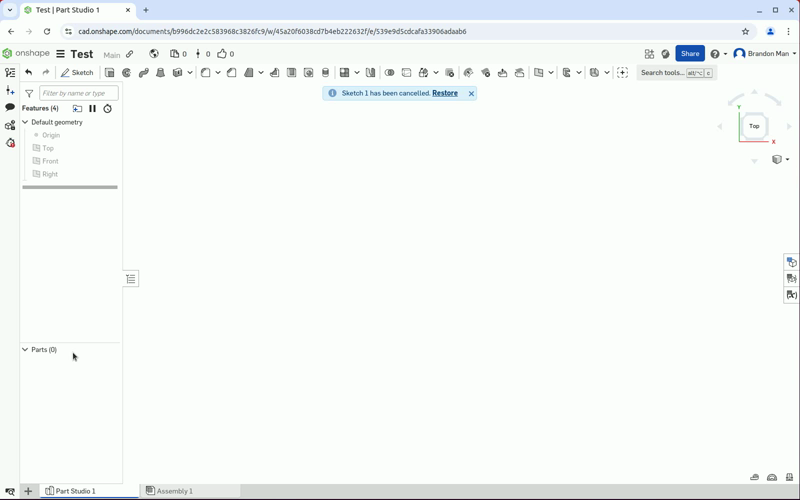
key(up)
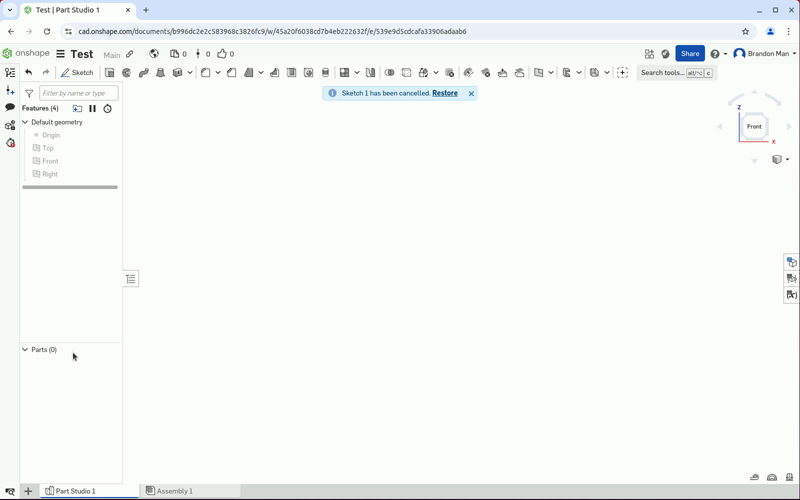
key_up(shift)
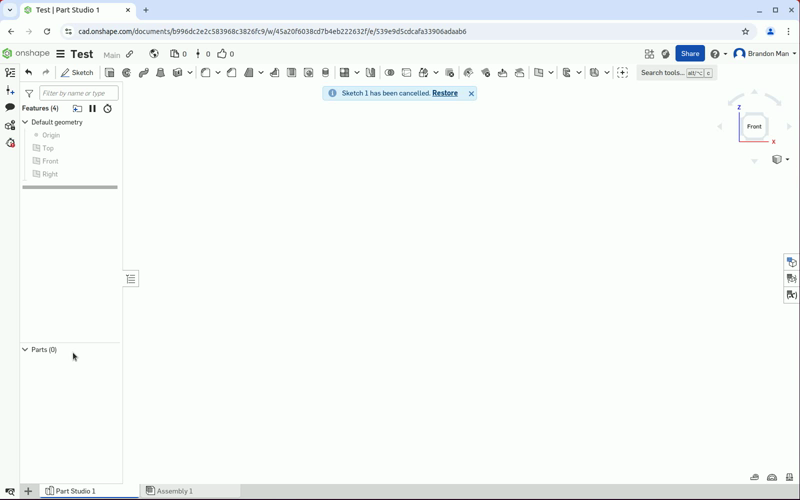
mouse_move(73, 352)
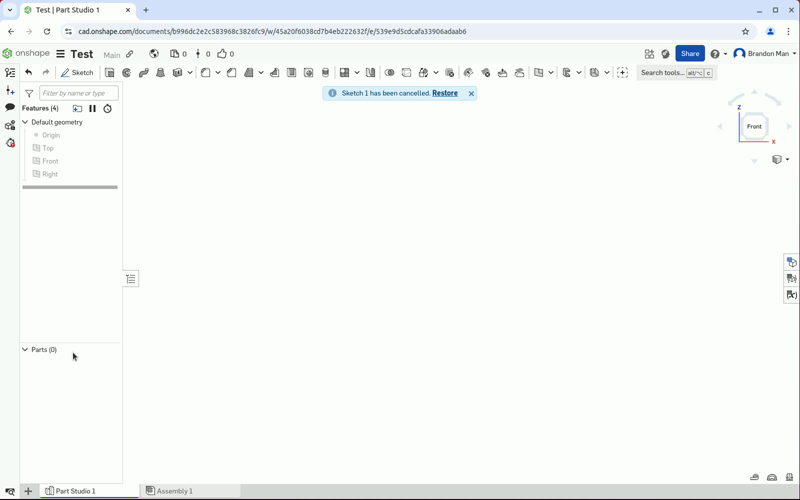
key(shift+y)
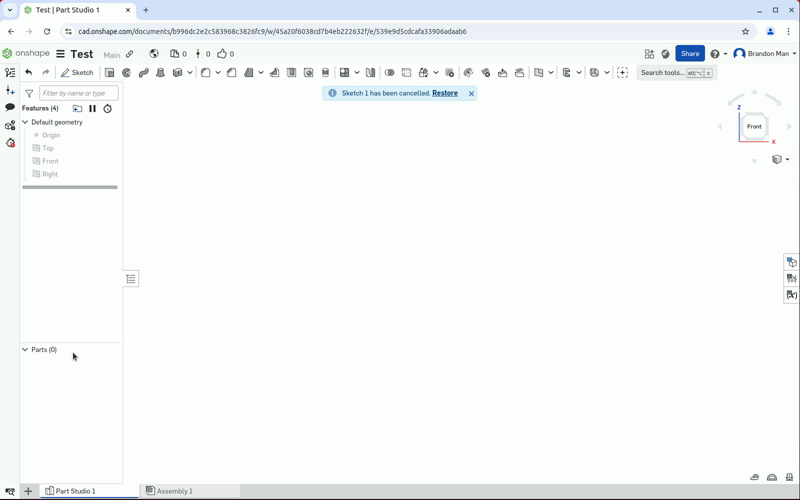
key(shift+s)
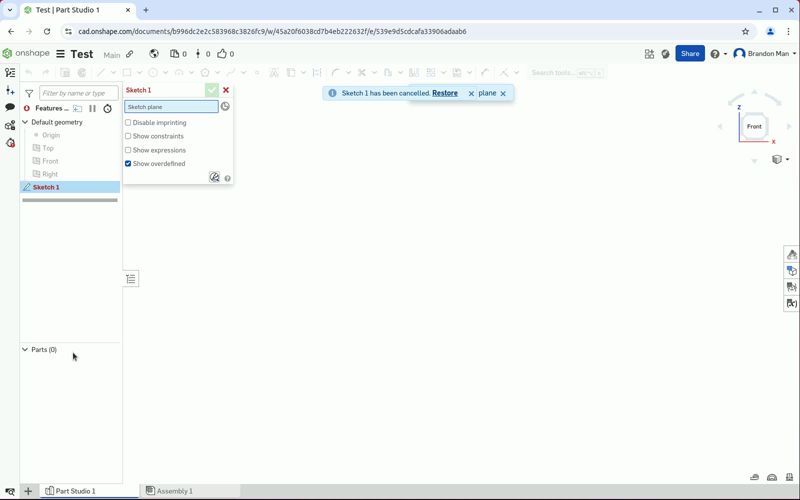
mouse_move(73, 163)
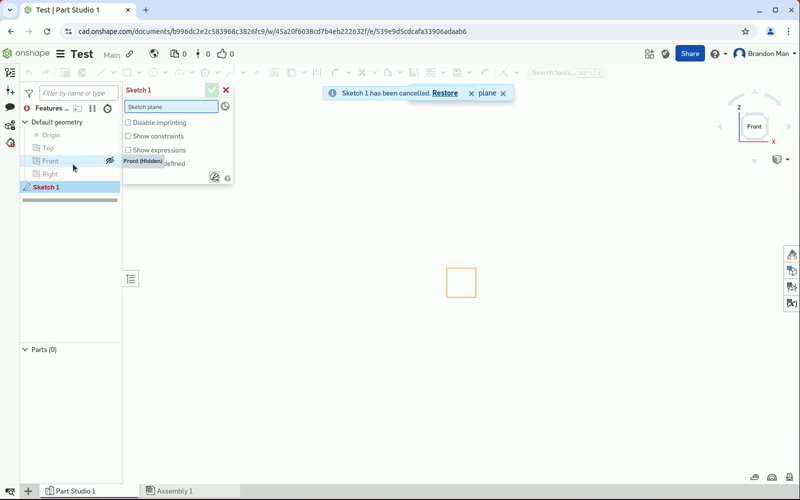
click(73, 163)
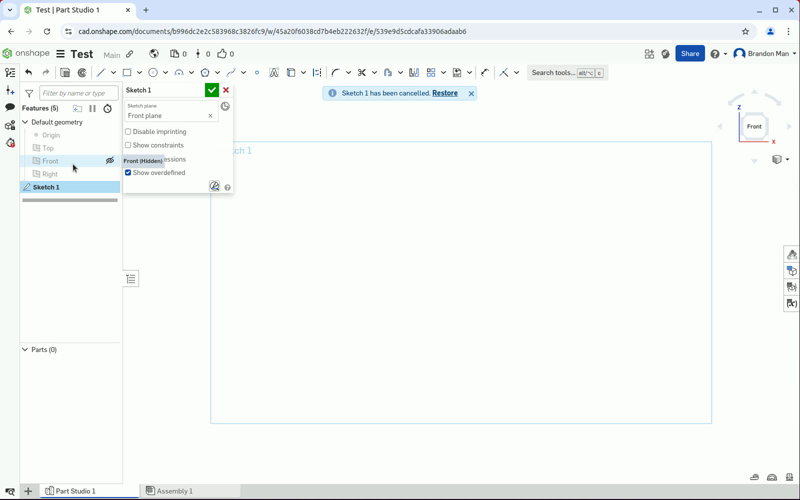
mouse_move(73, 352)
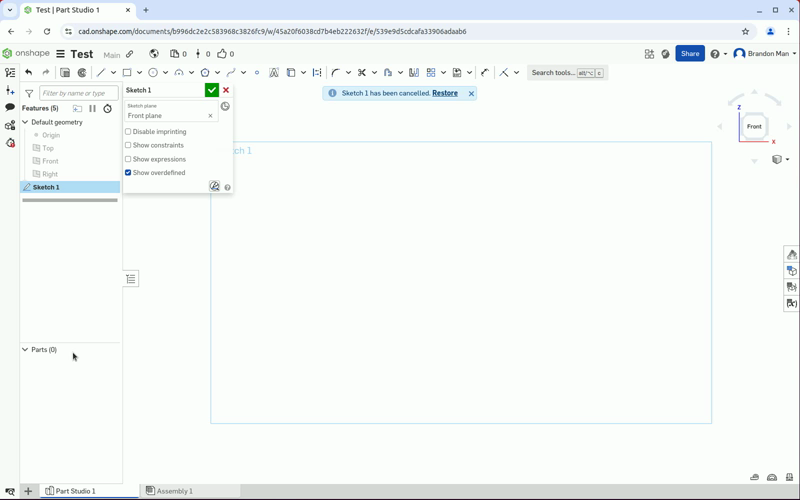
key(y)
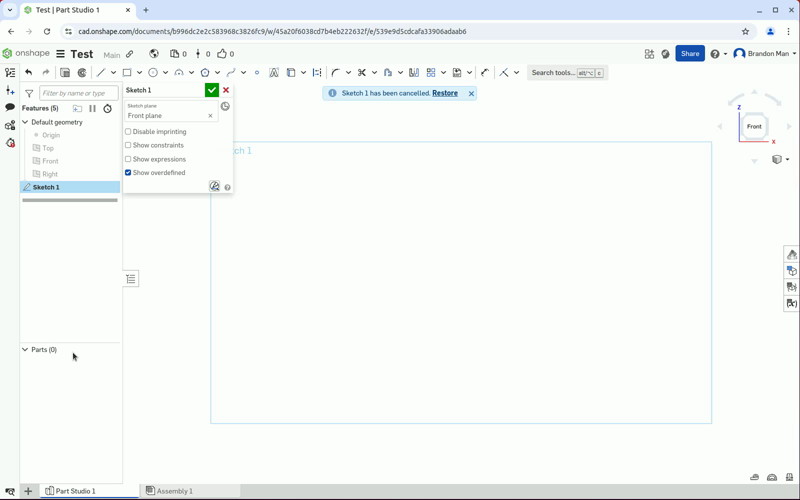
key(l)
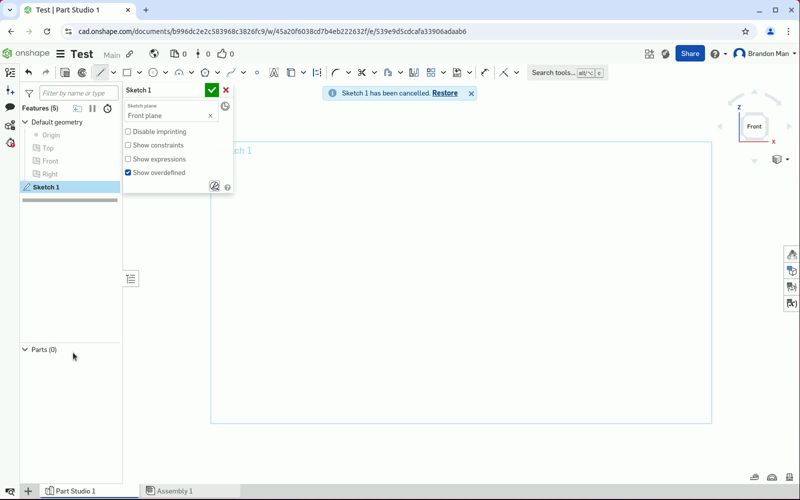
key_down(shift)
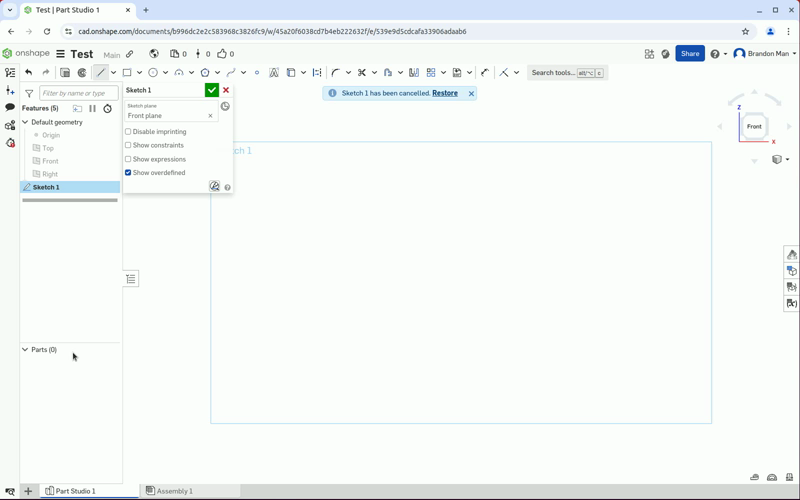
mouse_move(460, 282)
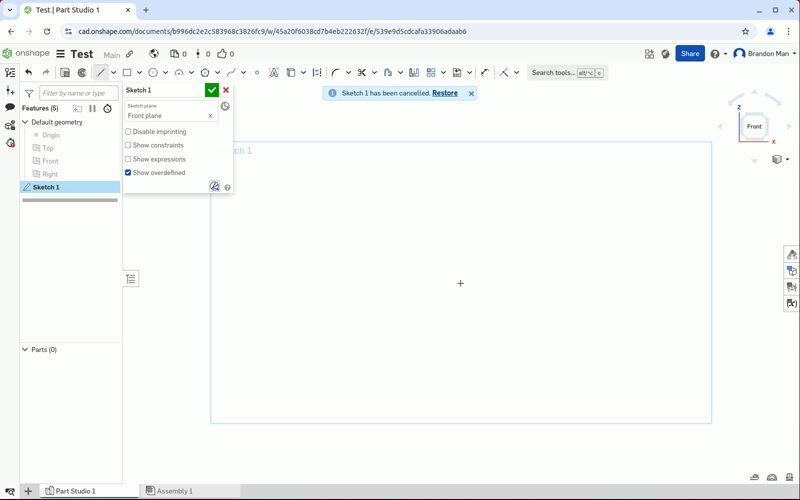
click(460, 282)
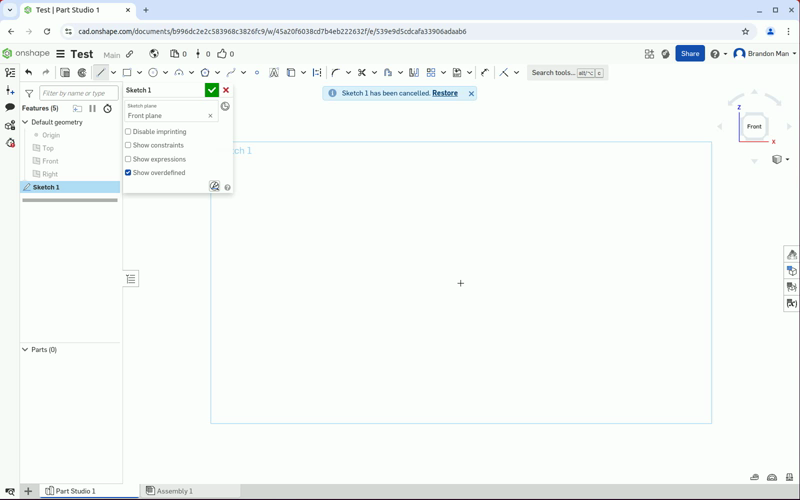
key_up(shift)
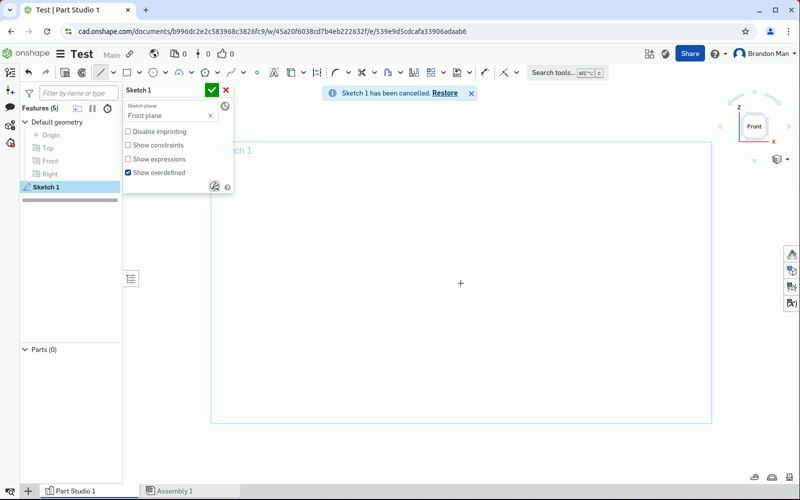
key_down(shift)
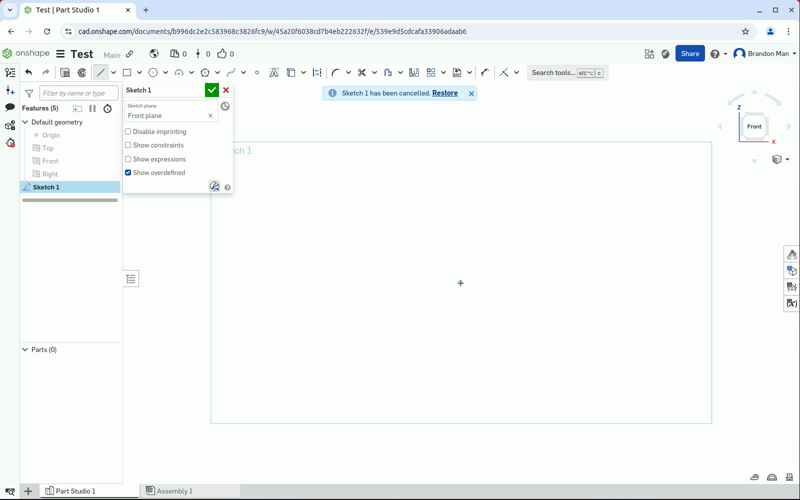
mouse_move(490, 282)
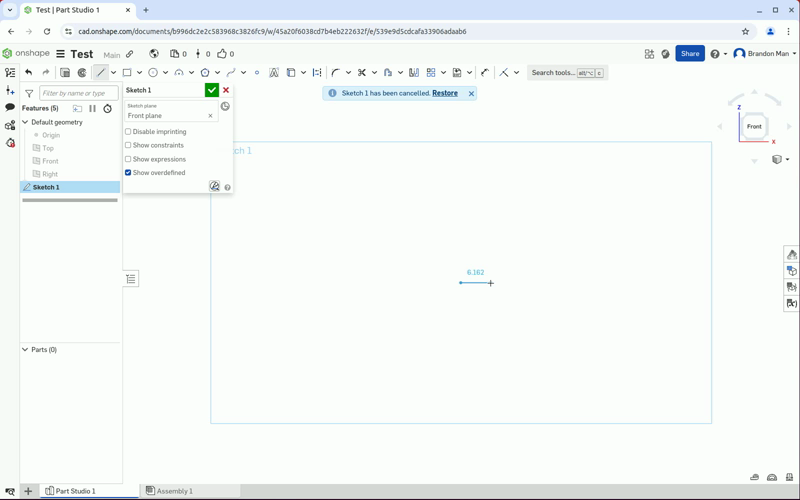
mouse_move(509, 282)
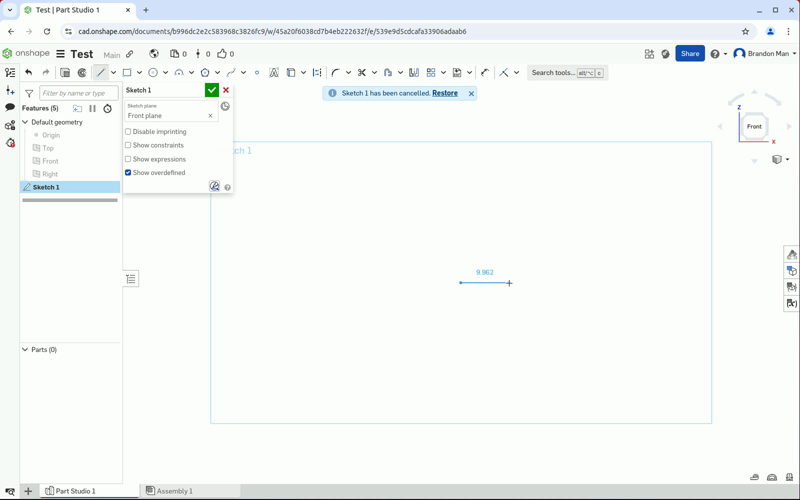
click(509, 282)
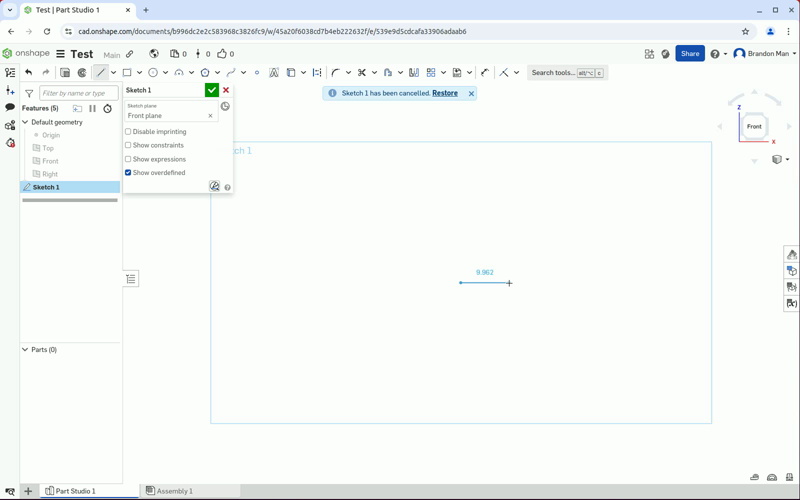
key_up(shift)
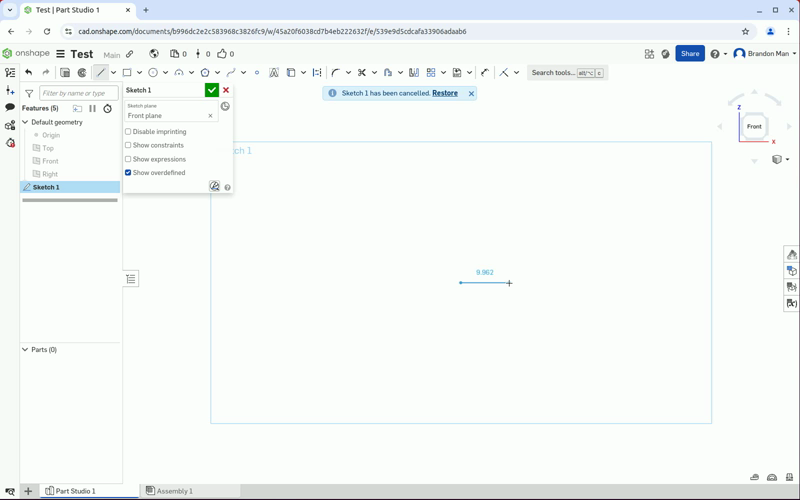
key_down(shift)
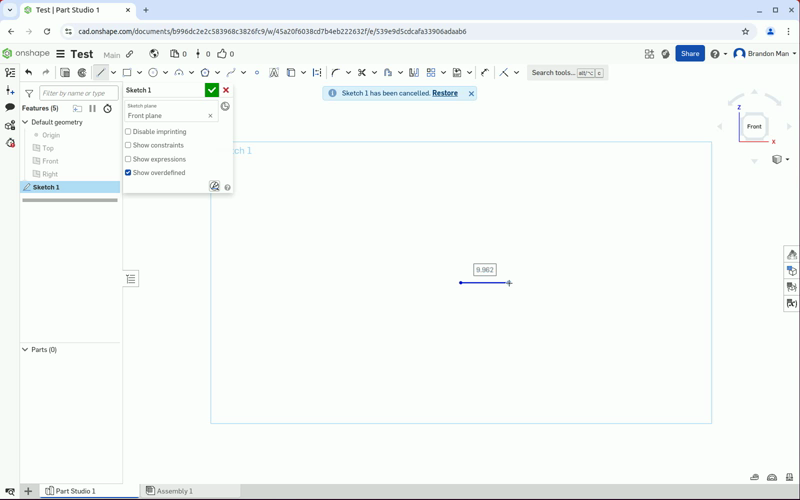
mouse_move(509, 170)
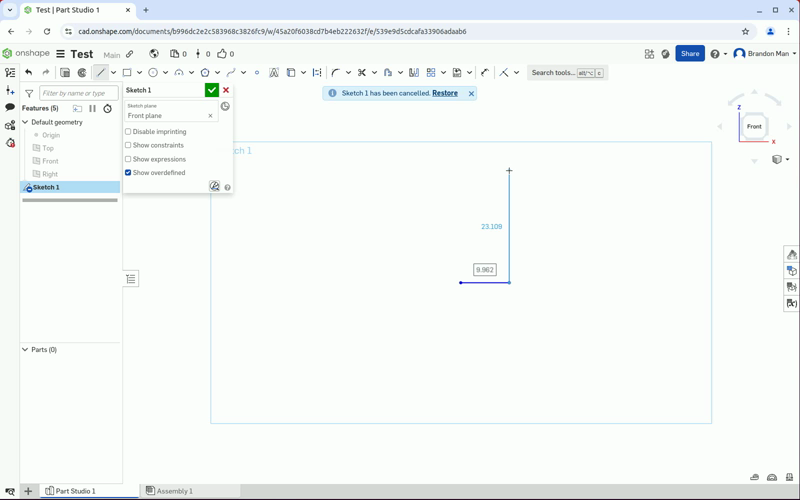
click(509, 170)
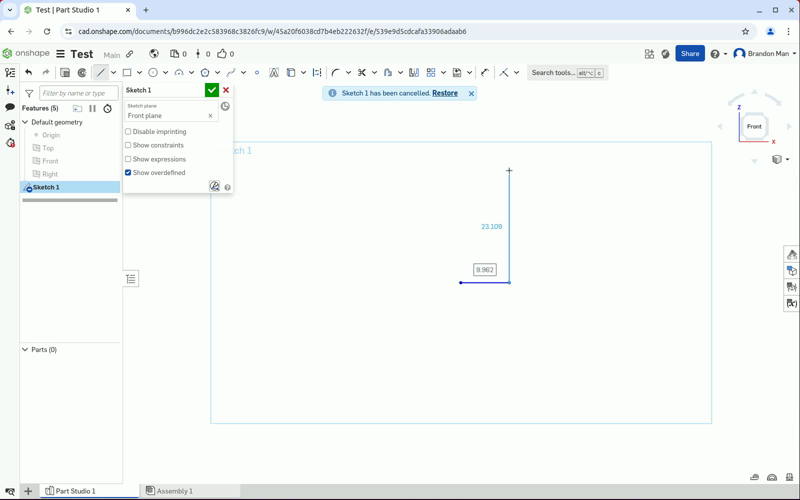
key_up(shift)
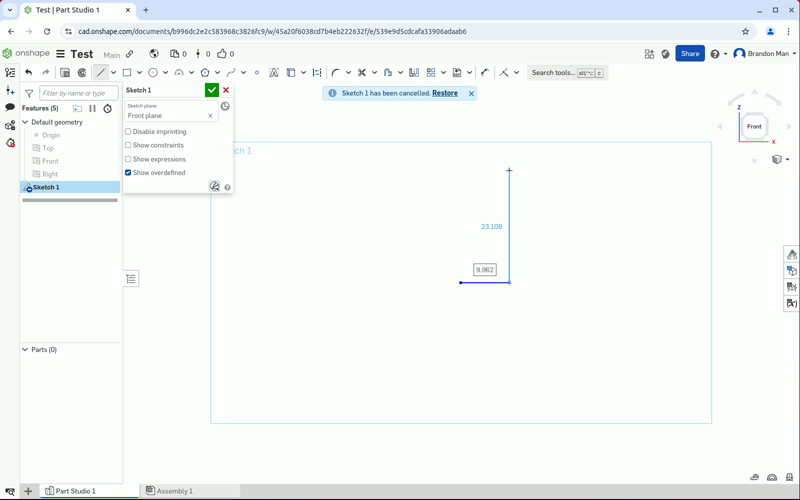
key_down(shift)
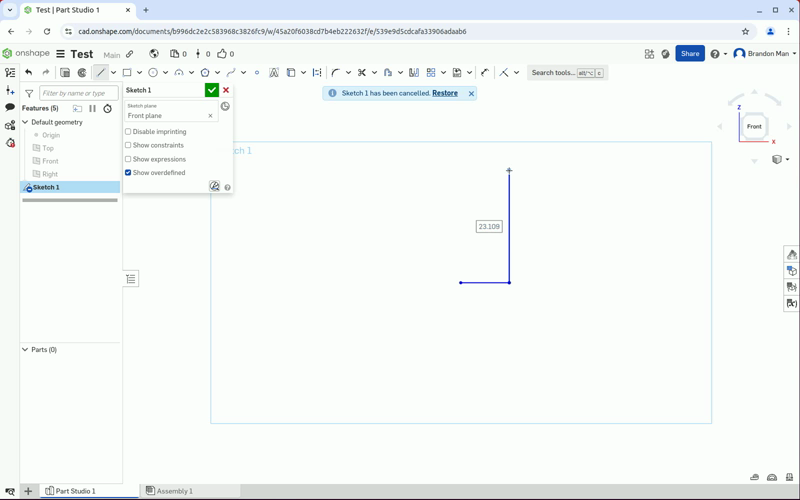
mouse_move(539, 170)
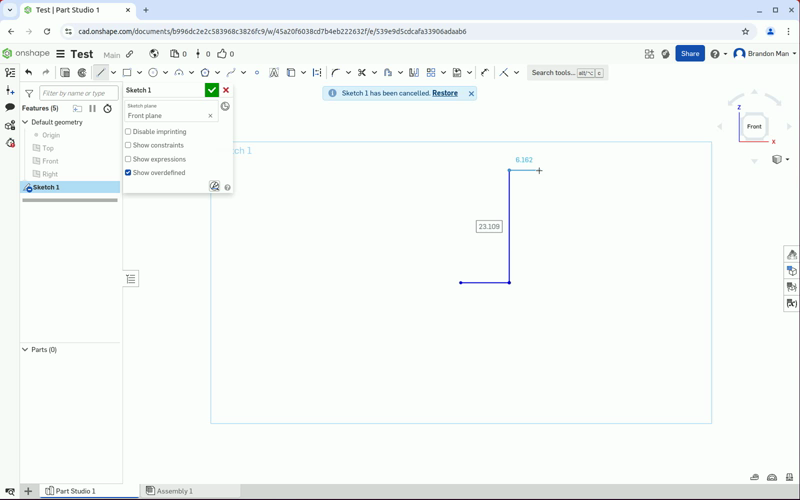
mouse_move(460, 170)
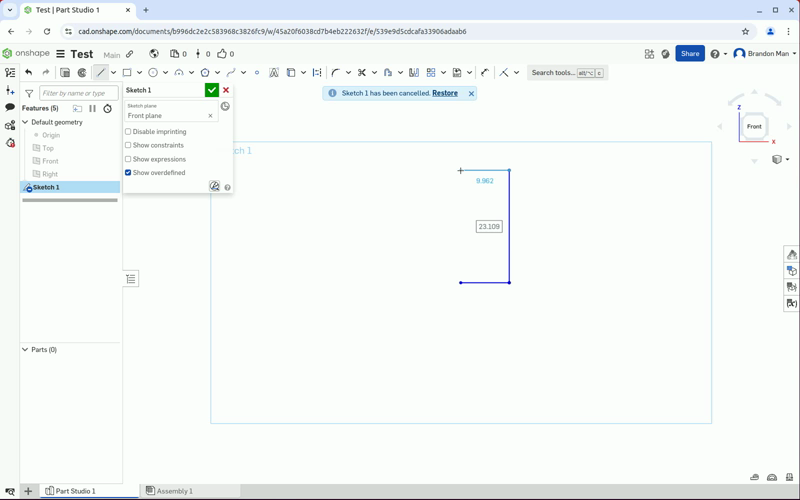
click(460, 170)
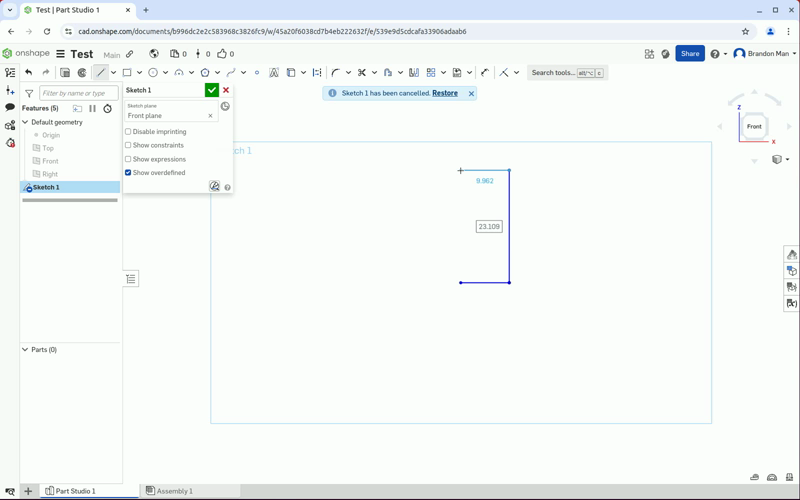
key_up(shift)
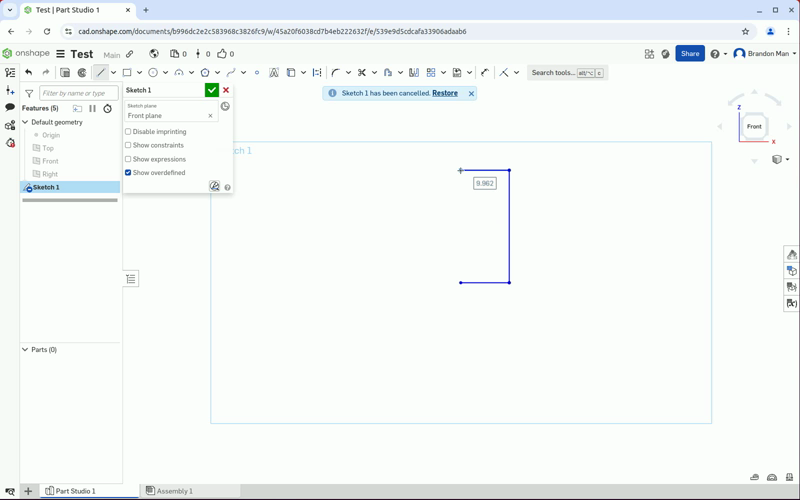
key_down(shift)
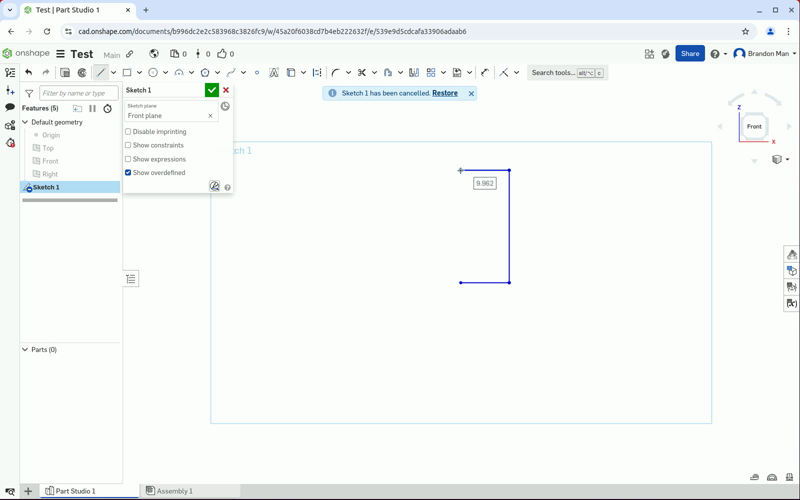
mouse_move(460, 282)
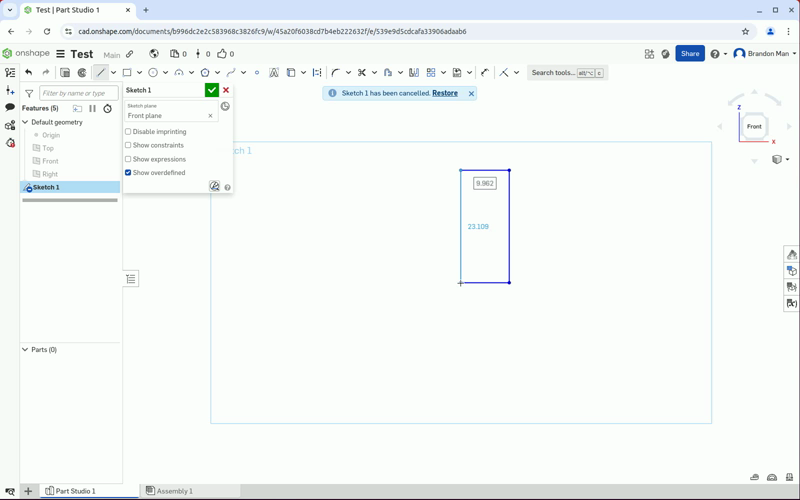
key_up(shift)
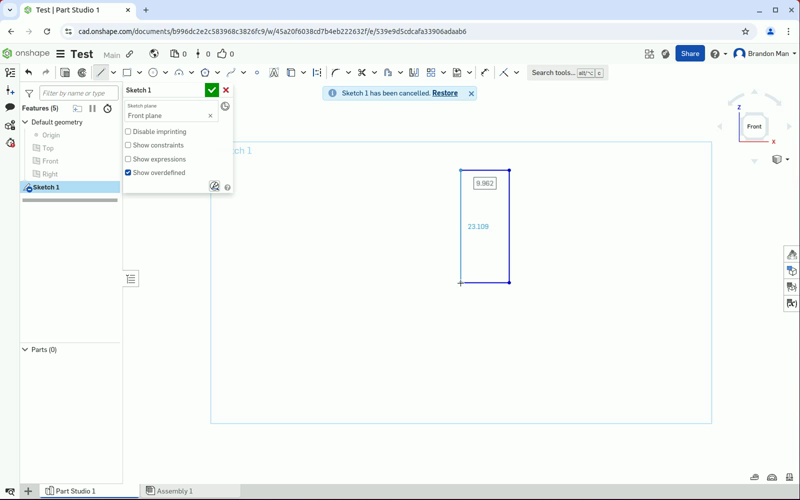
click(460, 282)
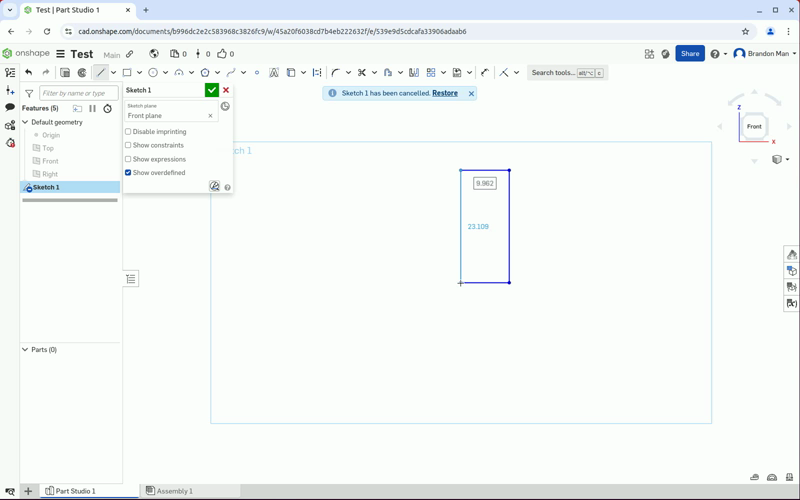
key(esc)
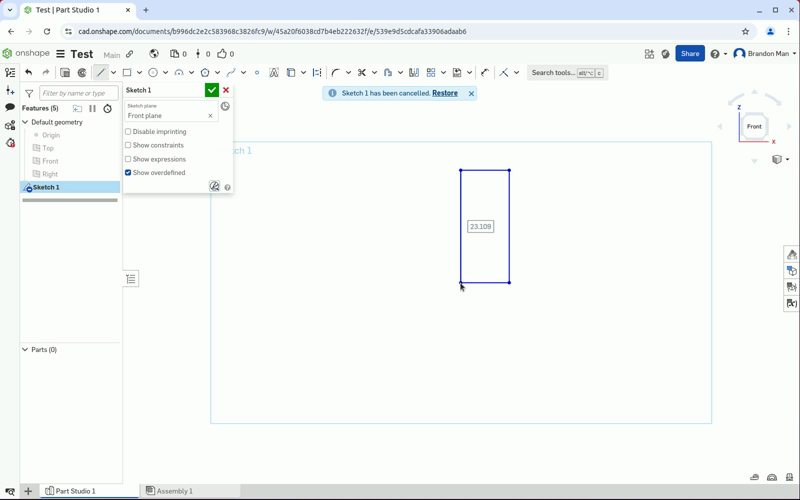
mouse_move(485, 178)
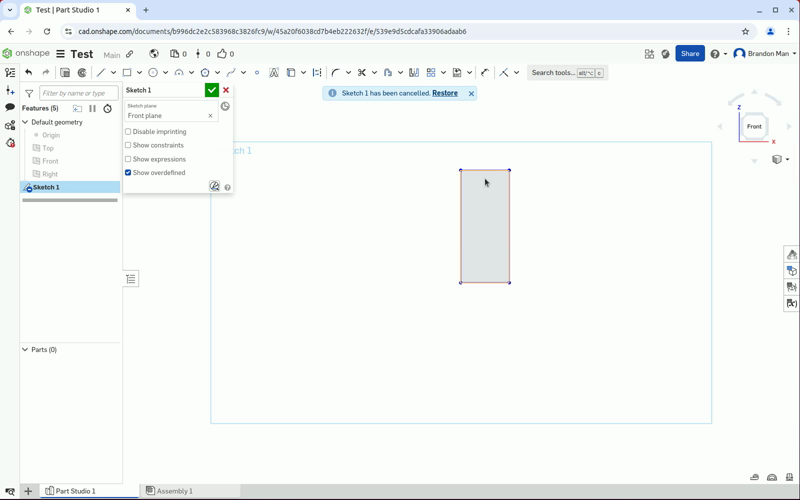
click(485, 178)
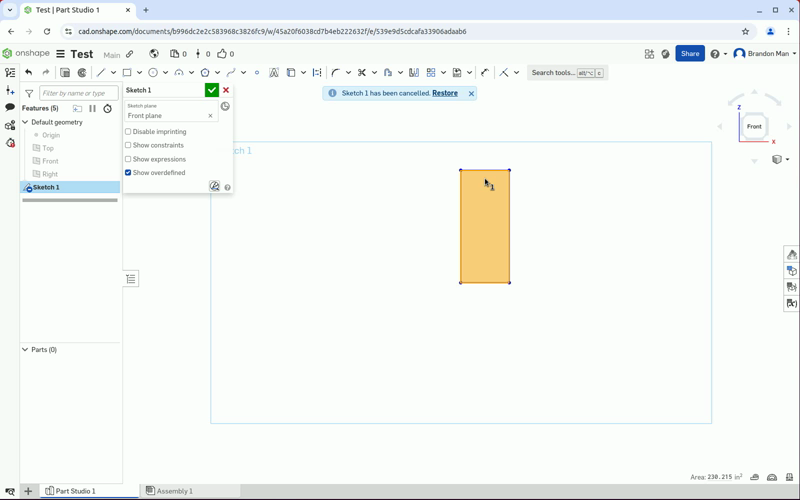
mouse_move(73, 352)
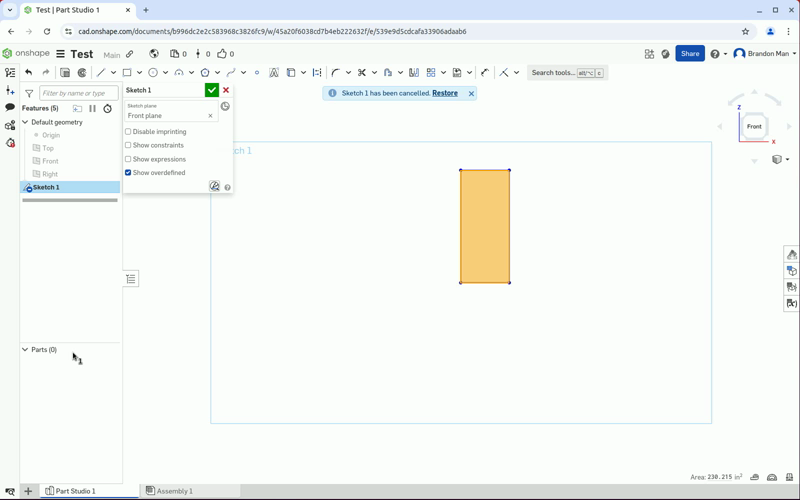
key(shift+y)
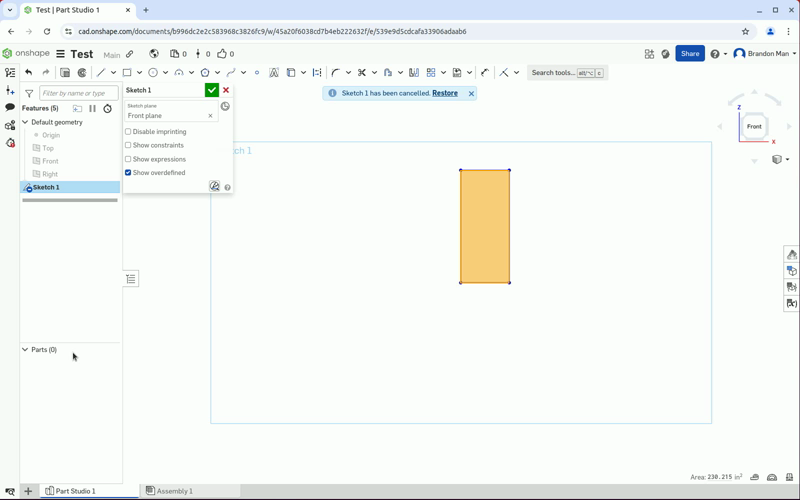
key(shift+e)
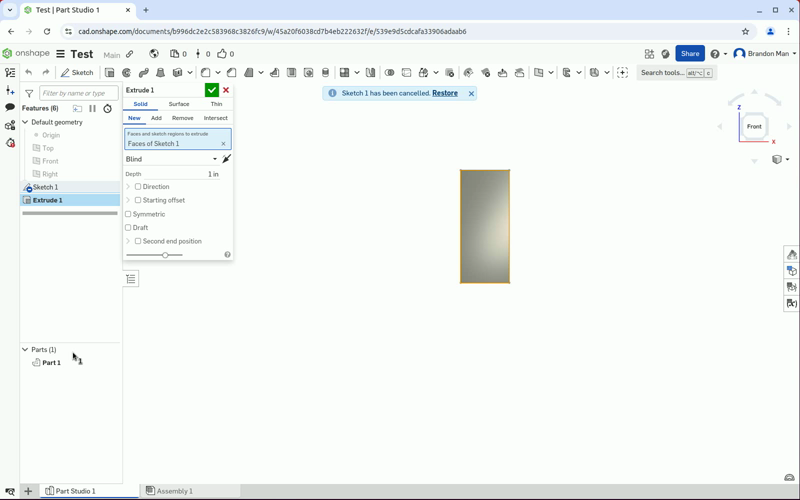
mouse_move(143, 106)
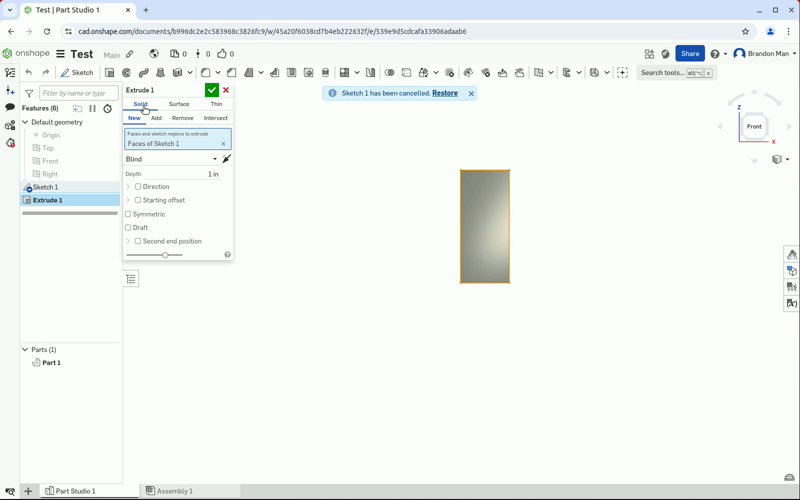
click(143, 106)
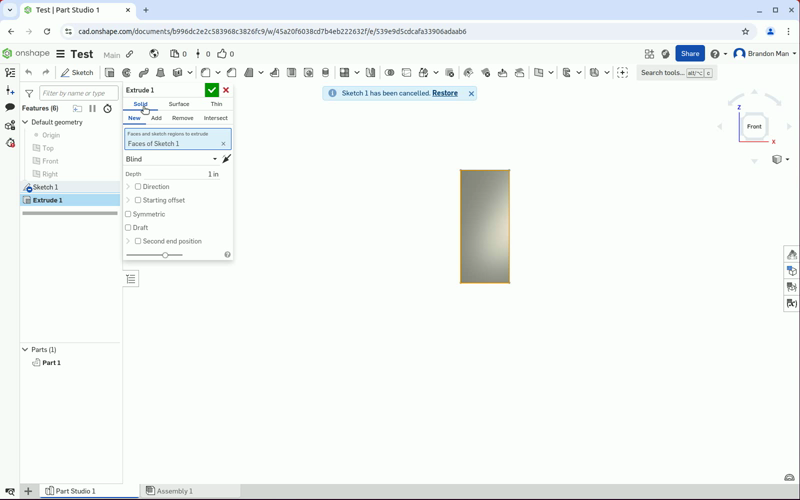
mouse_move(137, 120)
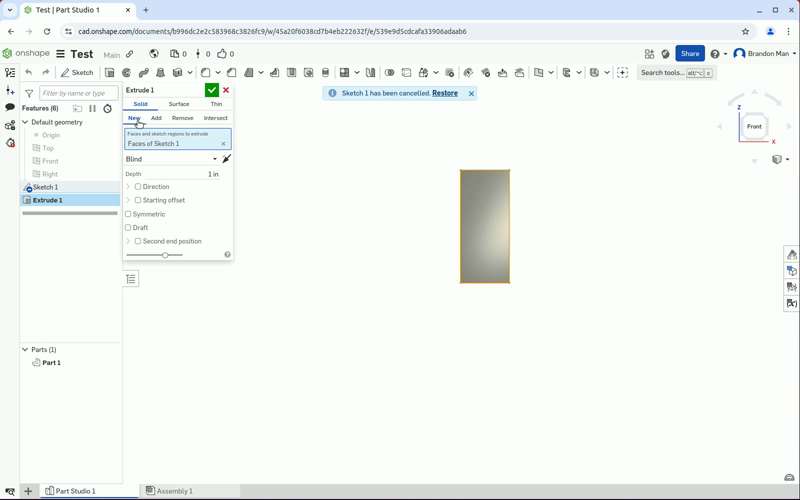
click(137, 120)
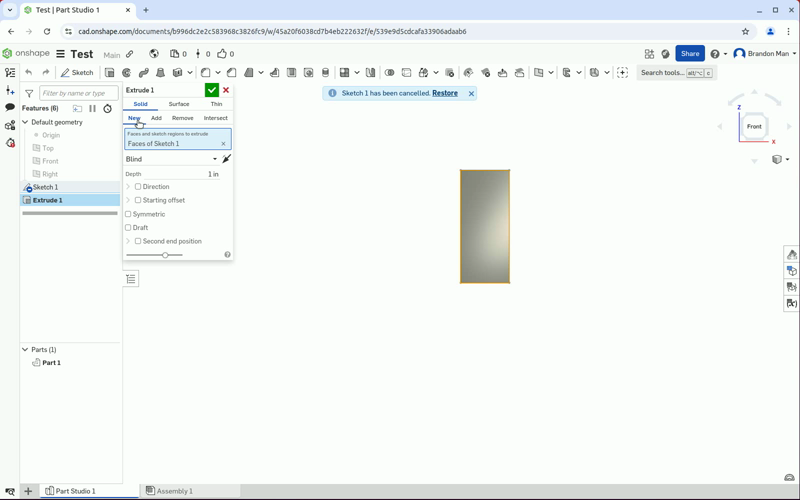
key(tab, 4)
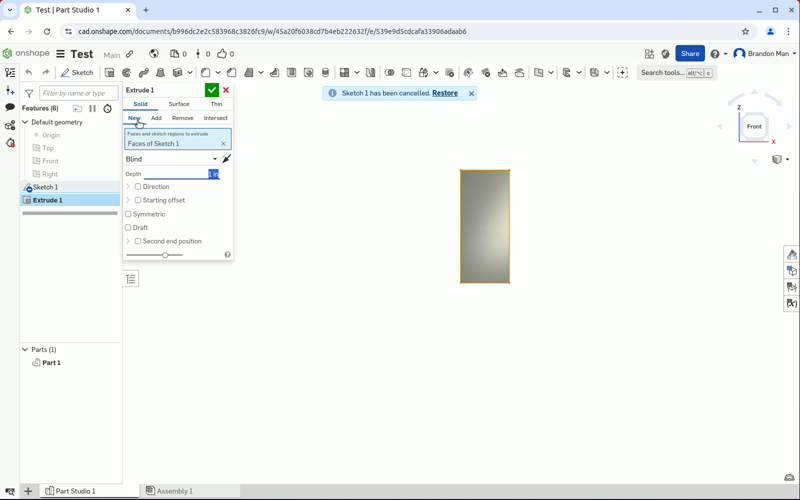
text(5.055)
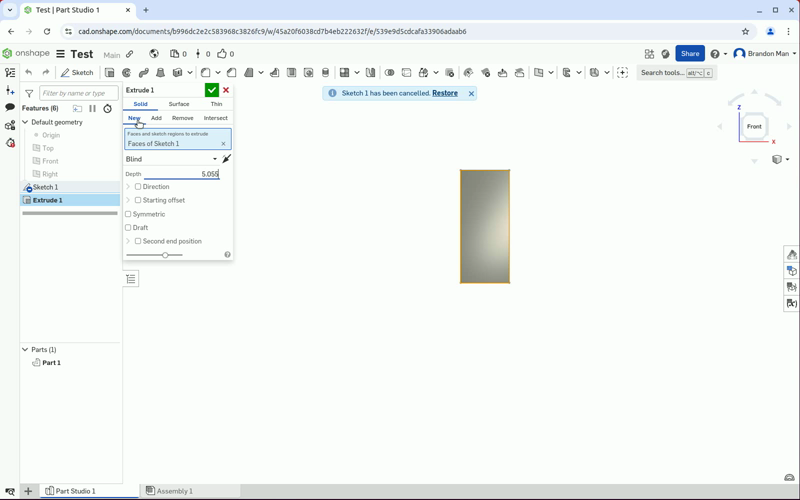
key(enter)
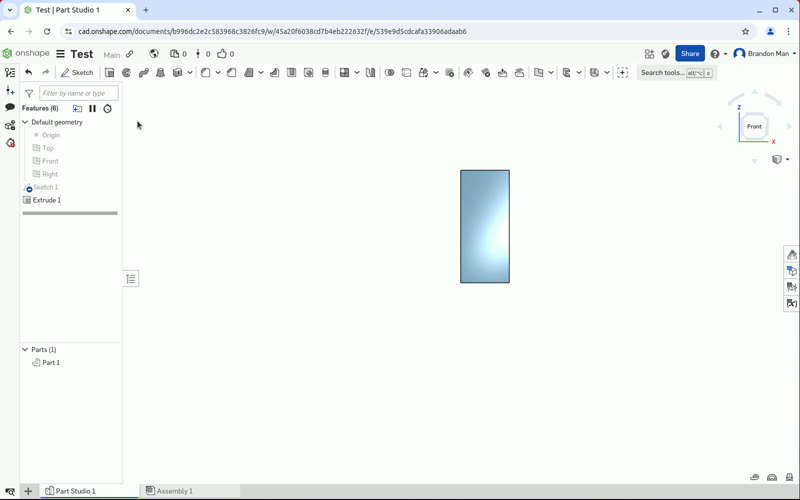
key(shift+h)
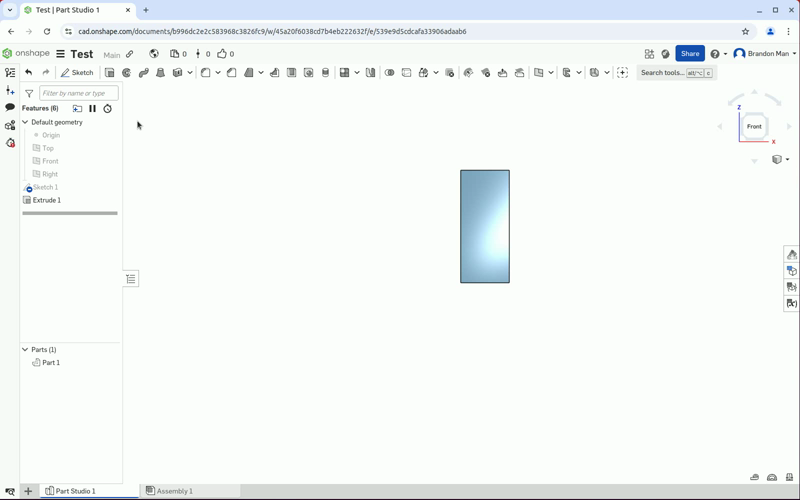
key(shift+h)
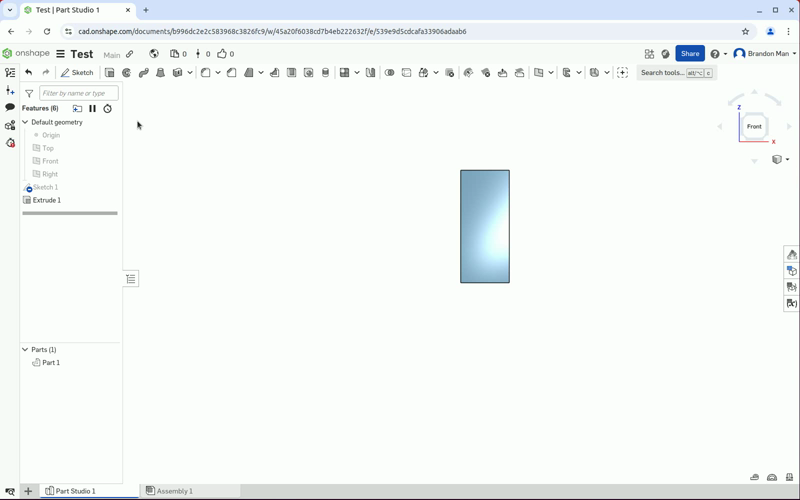
mouse_move(73, 189)
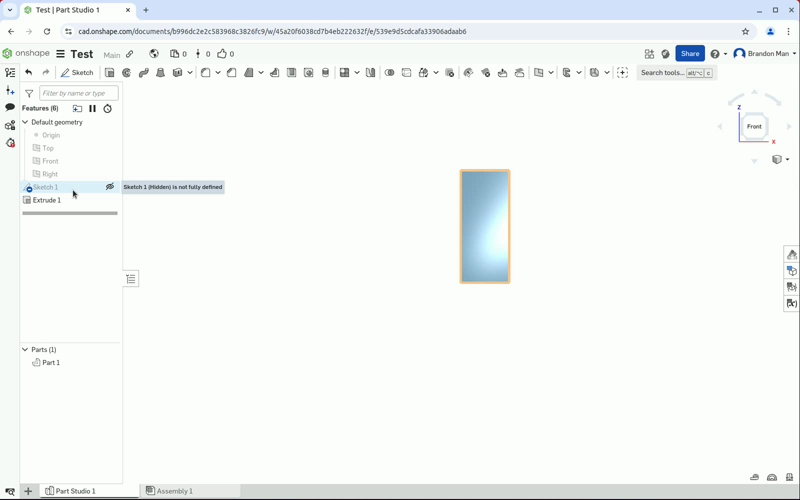
click(73, 189)
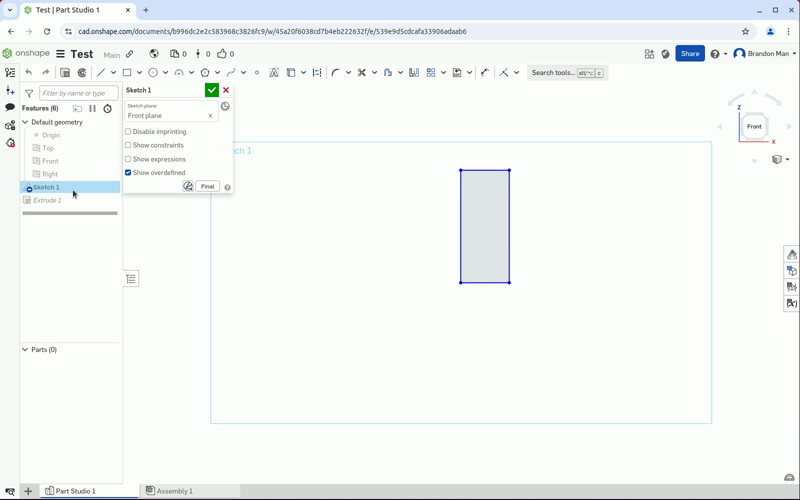
mouse_move(229, 92)
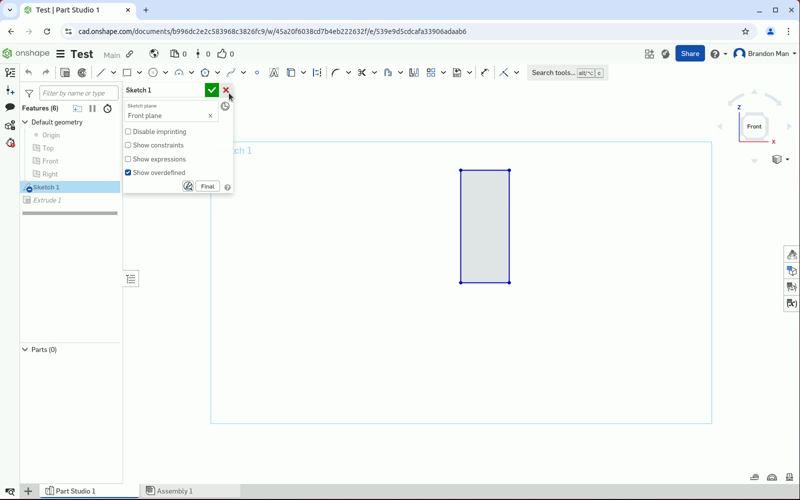
click(229, 92)
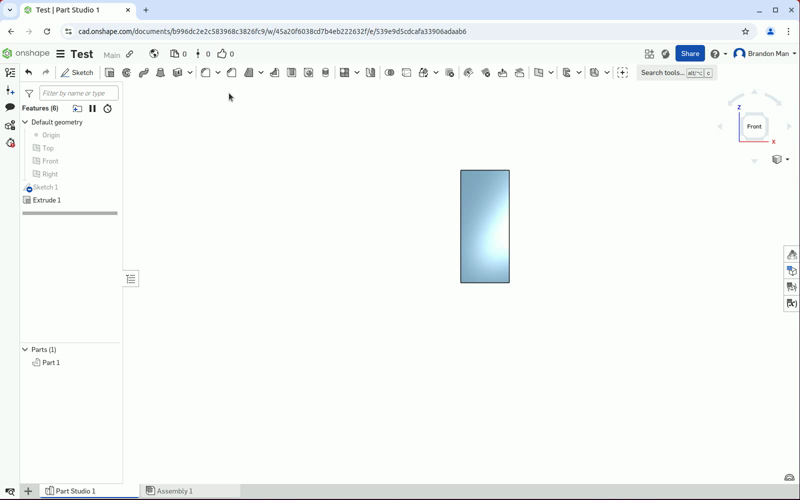
mouse_move(73, 352)
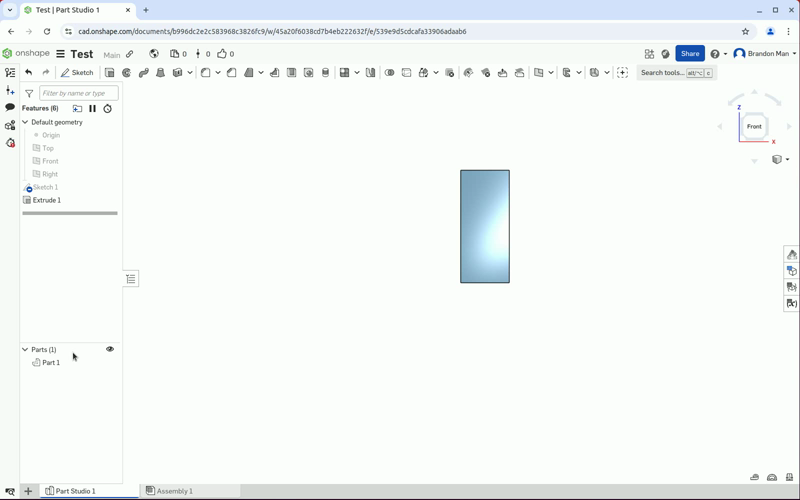
key(y)
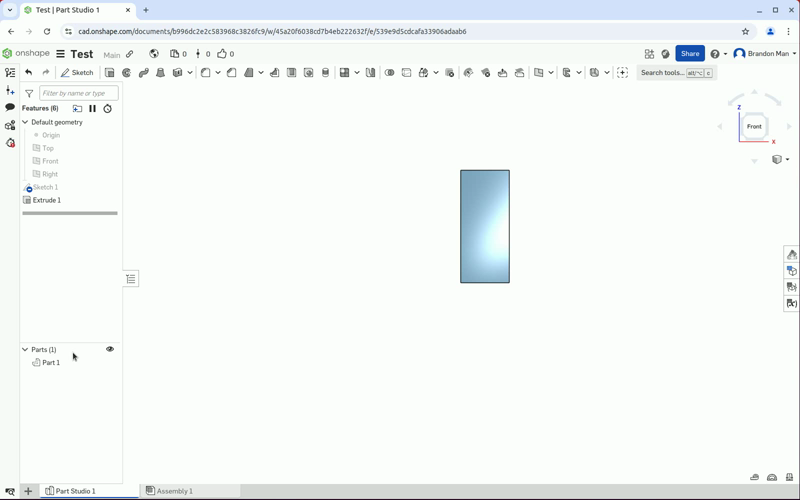
key(shift+p)
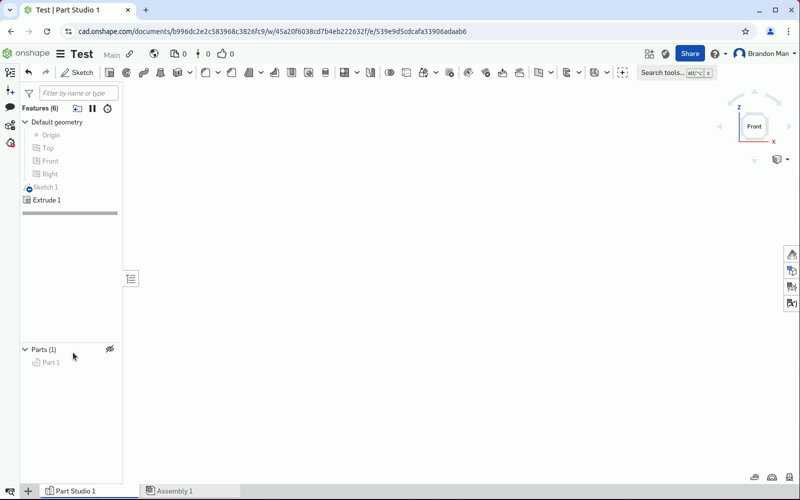
key(space)
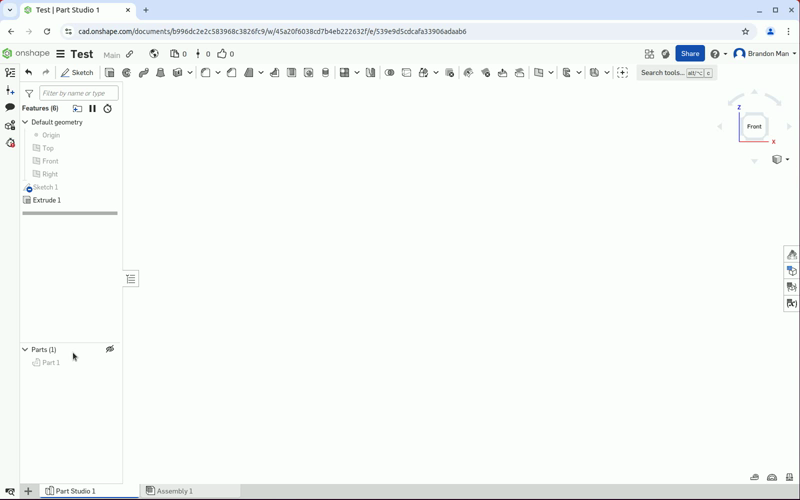
key_down(shift)
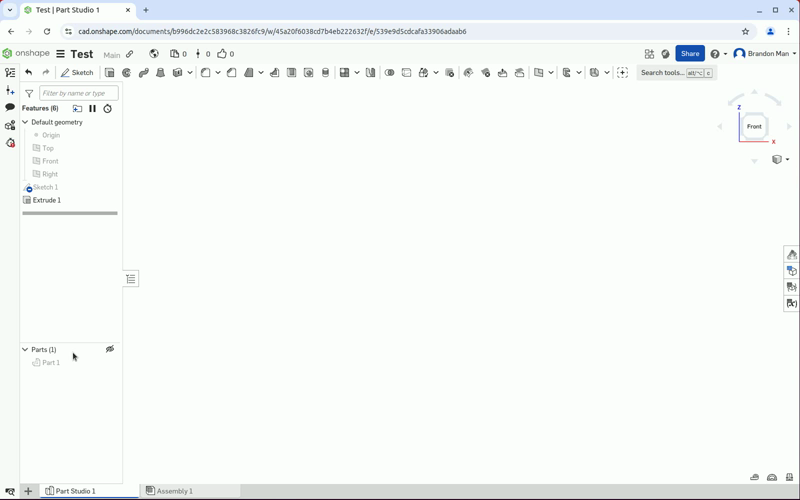
key(left)
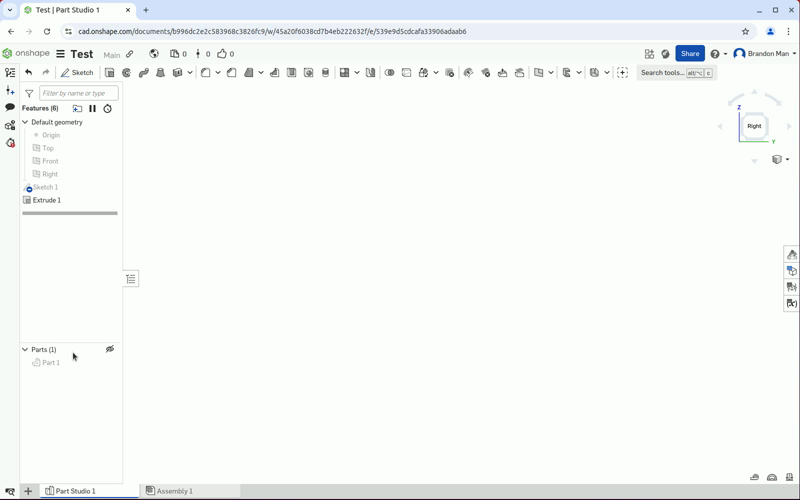
key_up(shift)
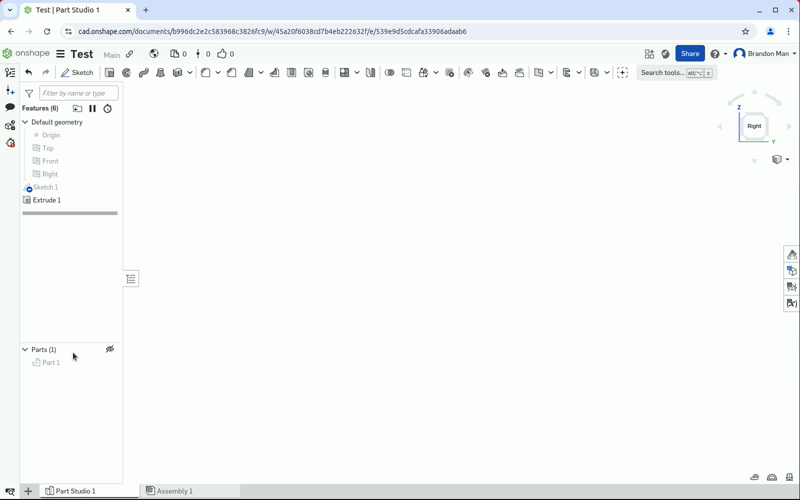
mouse_move(73, 352)
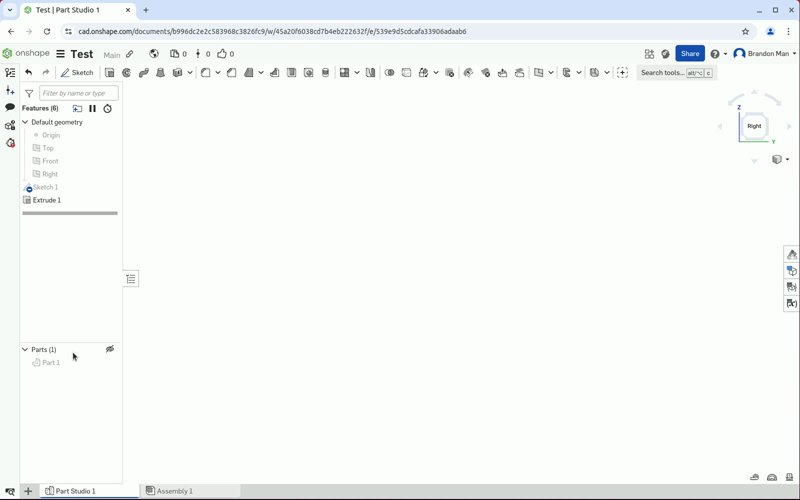
key(shift+y)
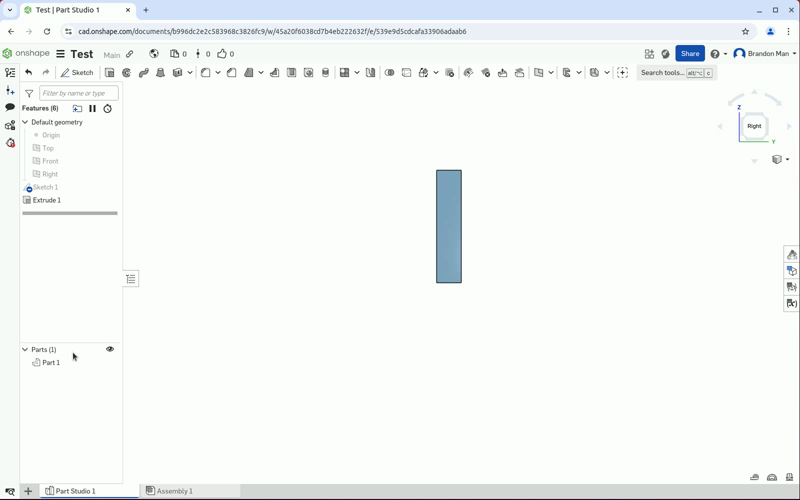
mouse_move(541, 75)
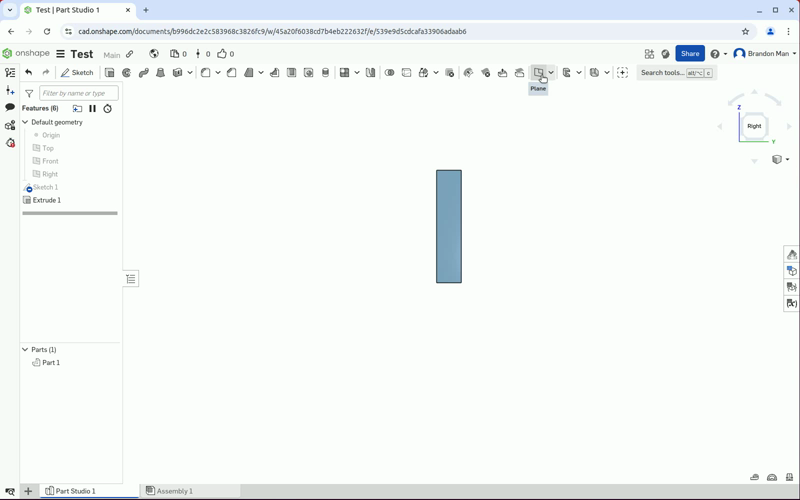
click(541, 75)
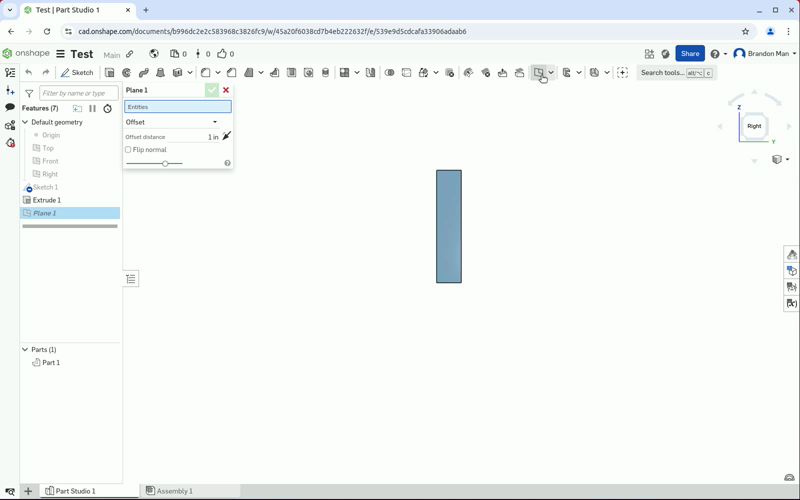
mouse_move(73, 176)
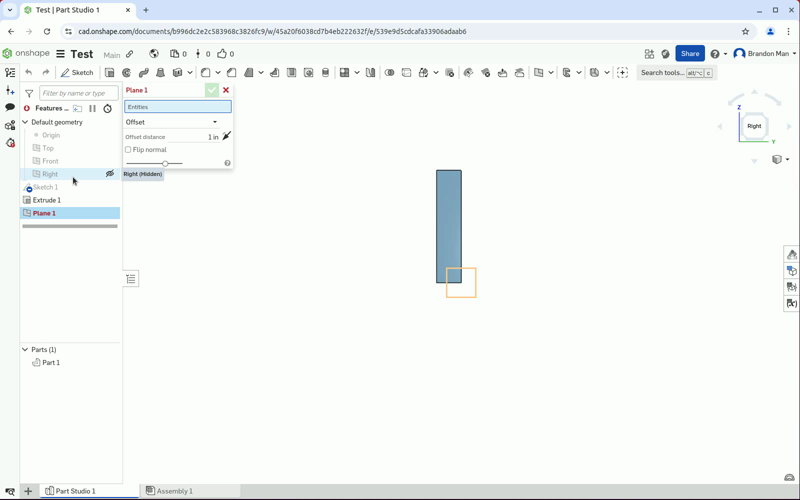
click(73, 176)
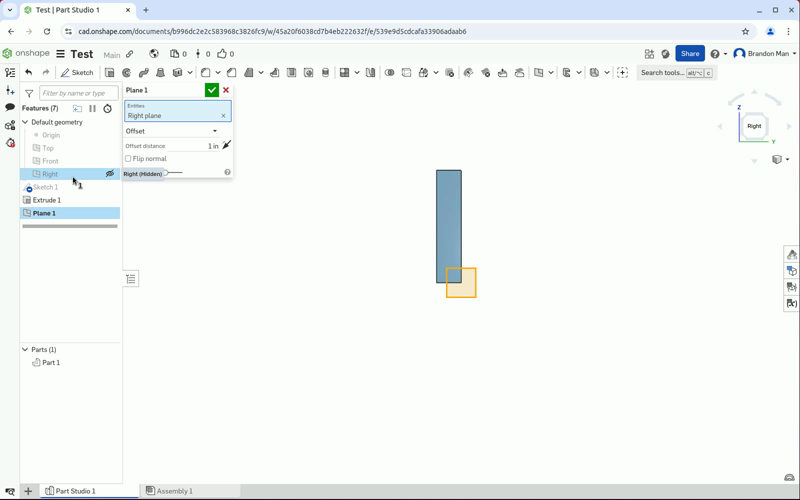
key(tab, 2)
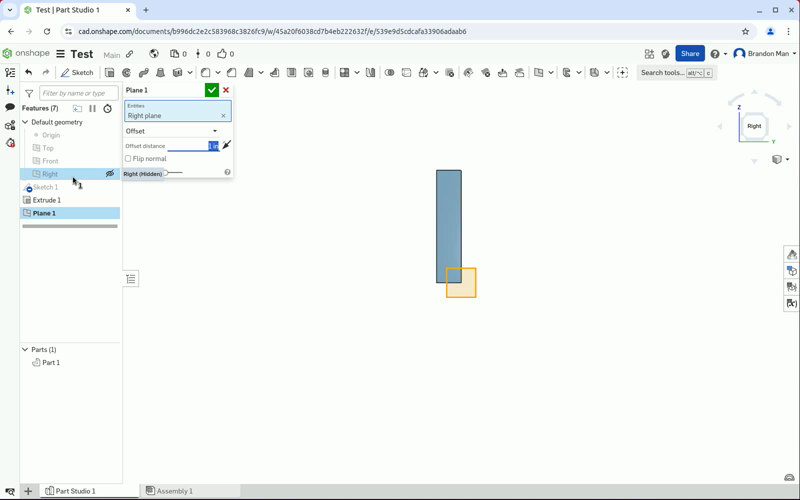
text(9.86)
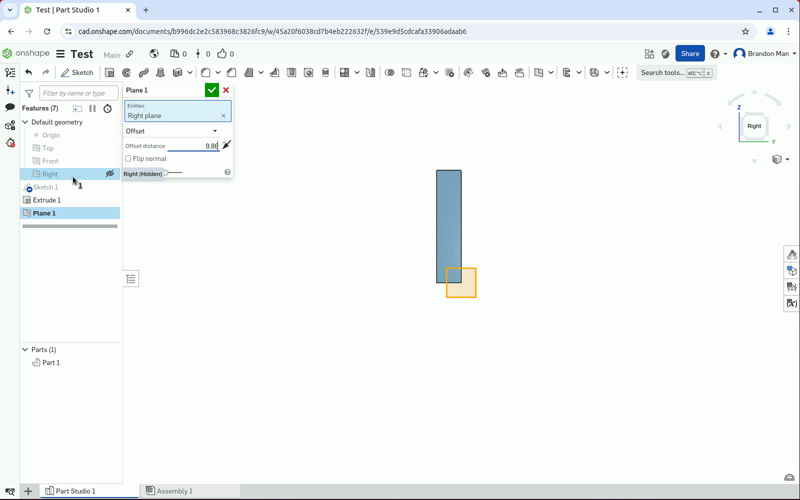
key(enter, 2)
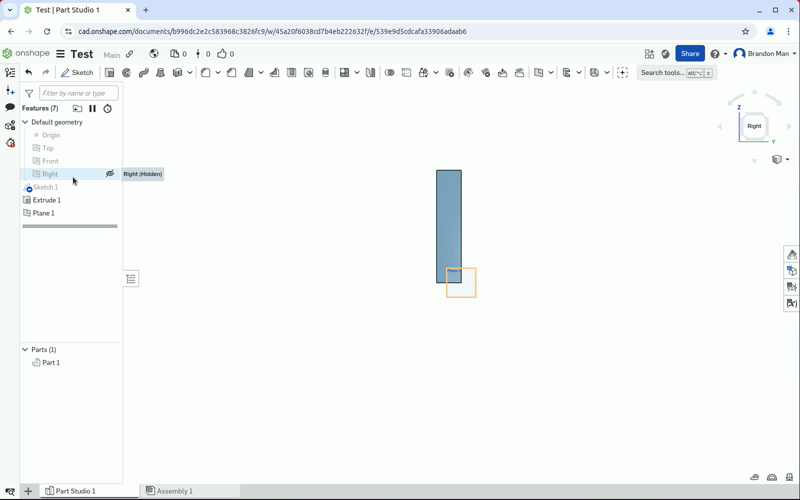
key(shift+s)
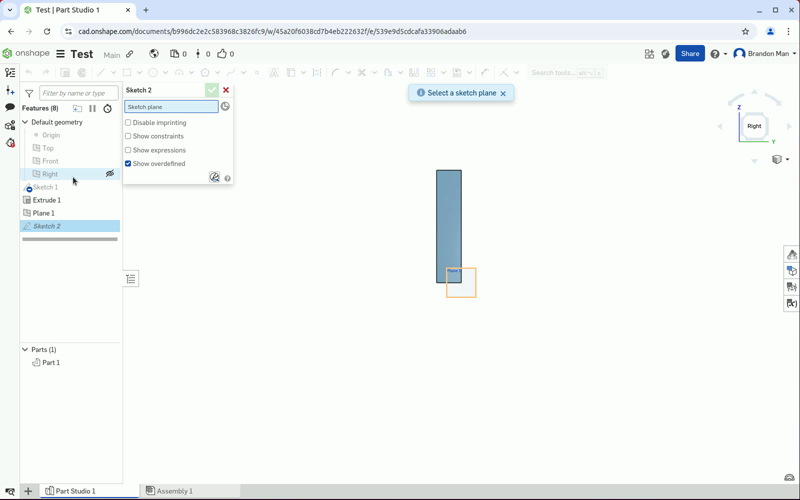
mouse_move(73, 215)
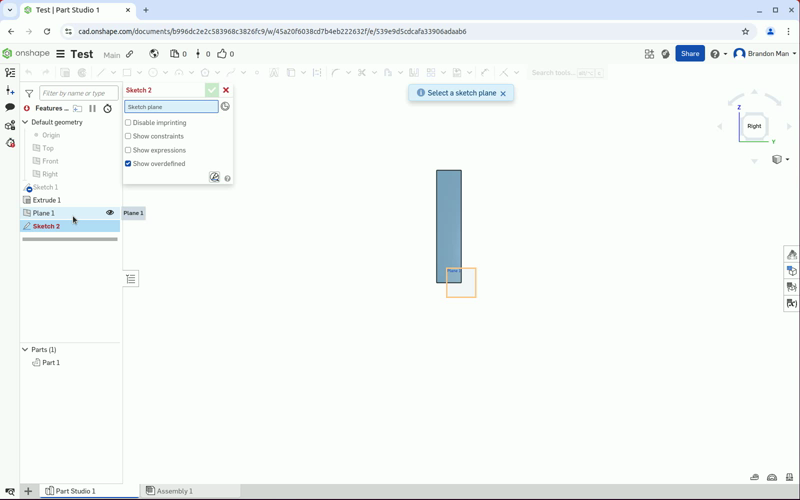
click(73, 215)
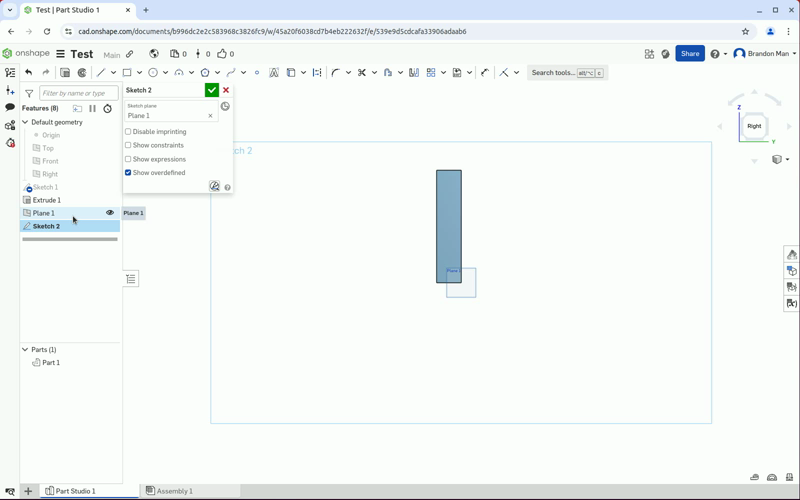
mouse_move(73, 352)
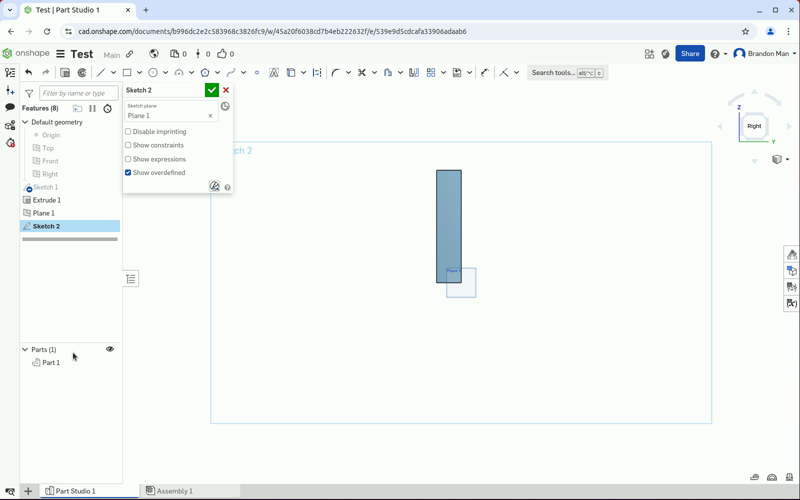
key(y)
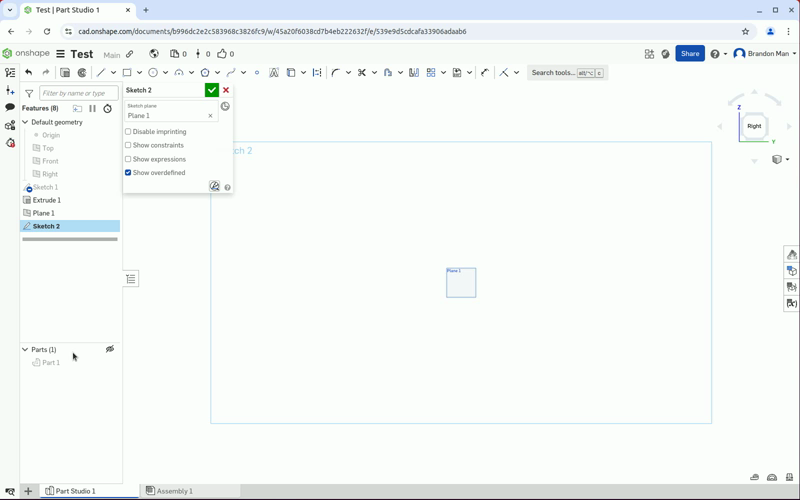
key(l)
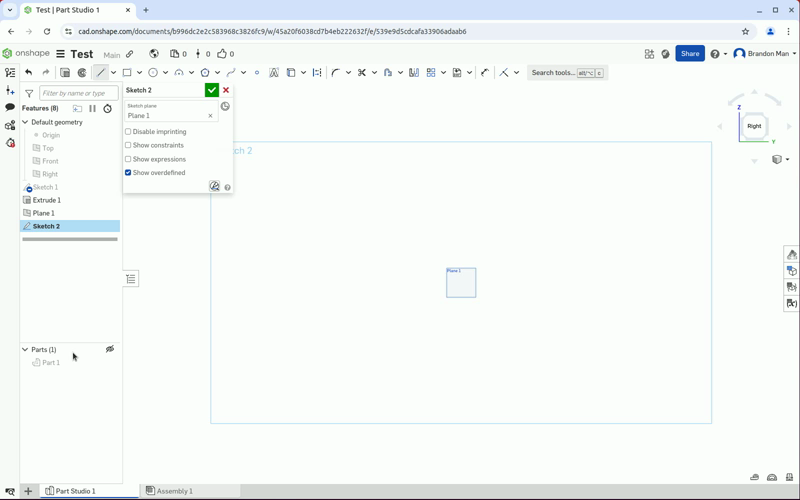
key_down(shift)
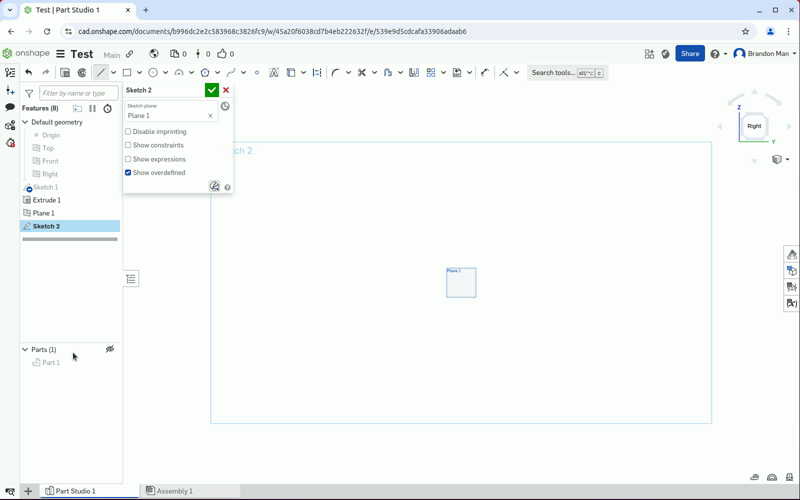
mouse_move(438, 251)
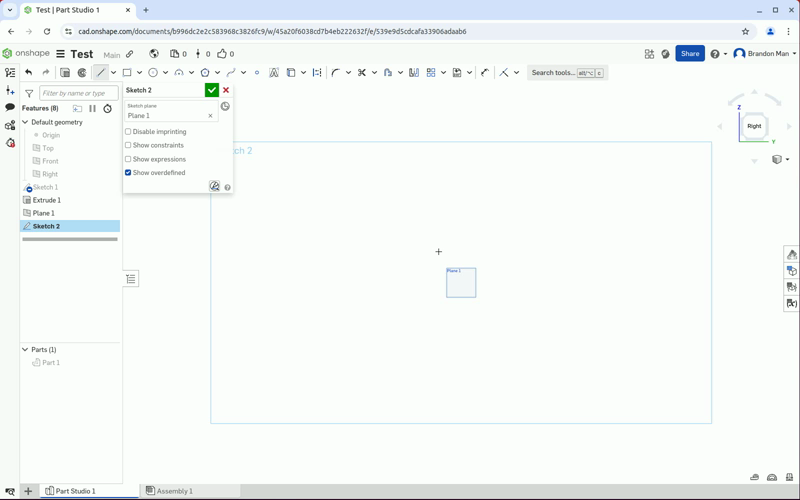
click(438, 251)
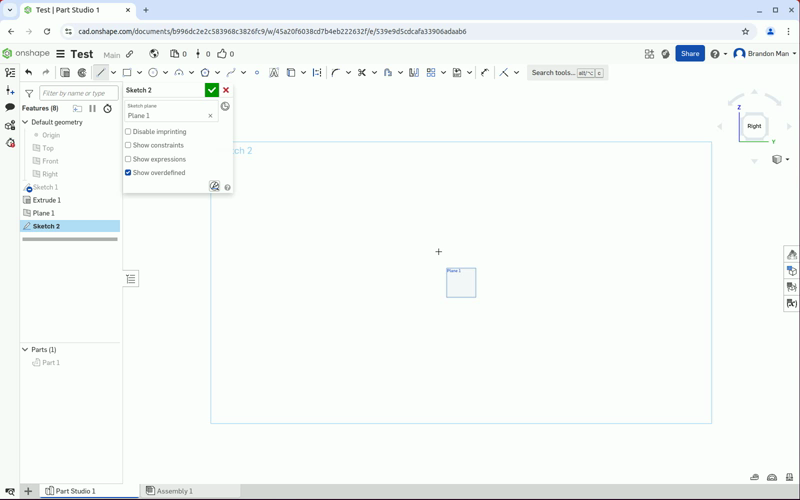
key_up(shift)
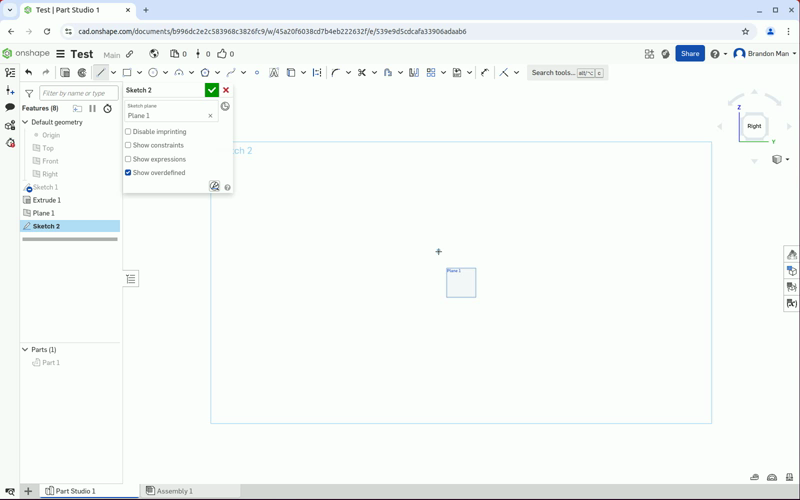
key_down(shift)
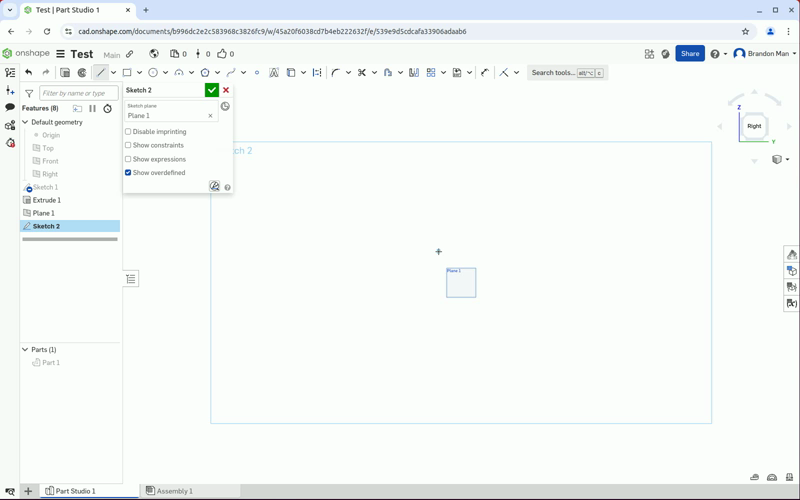
mouse_move(468, 251)
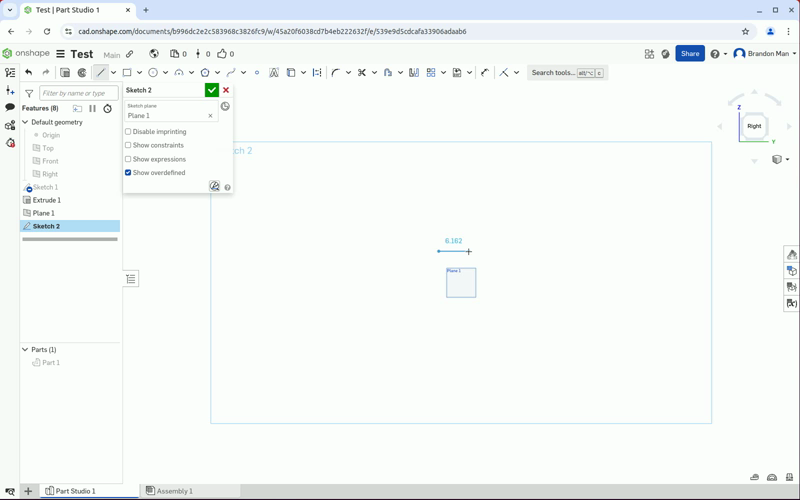
mouse_move(458, 251)
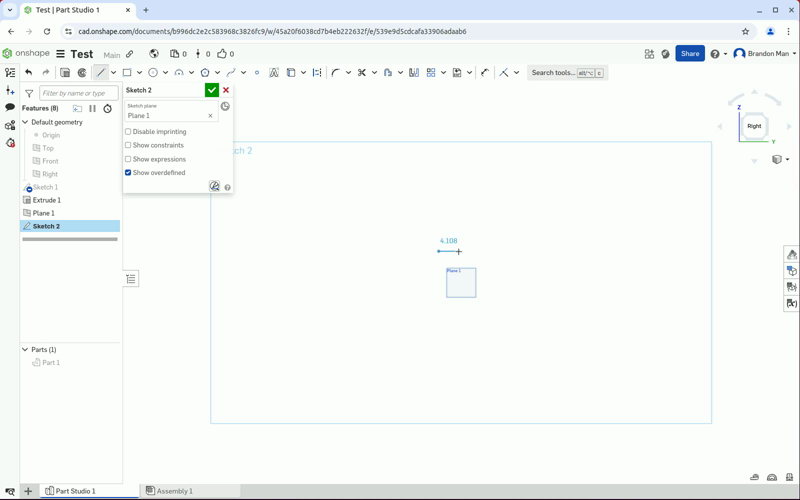
click(458, 251)
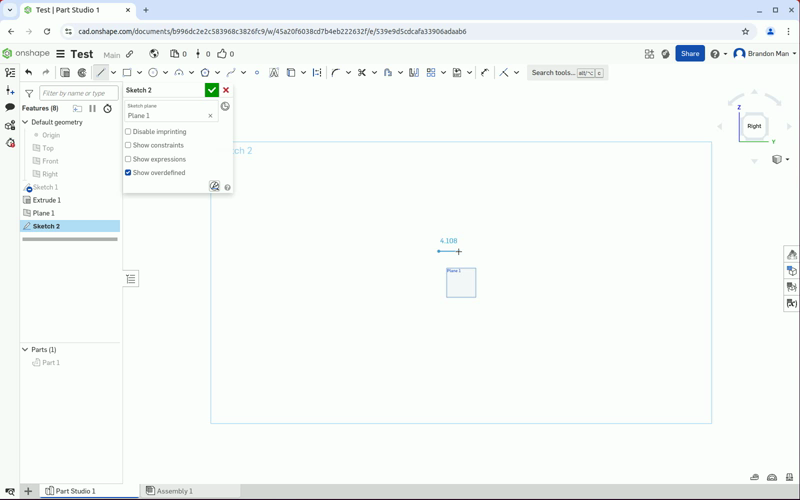
key_up(shift)
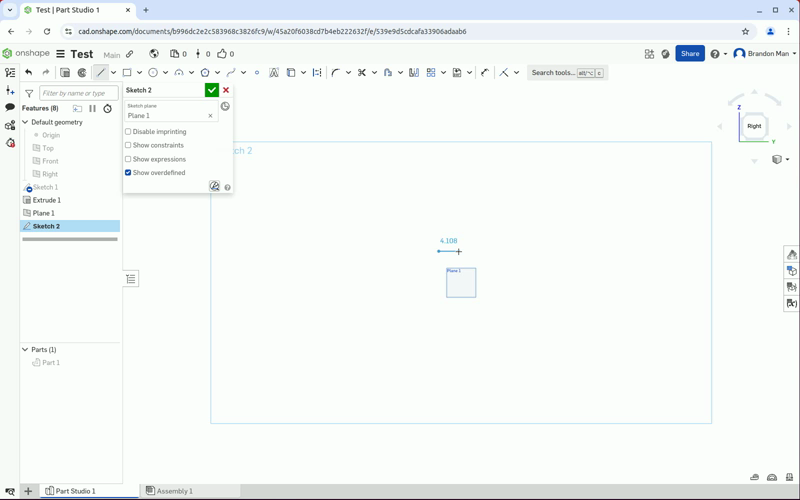
key_down(shift)
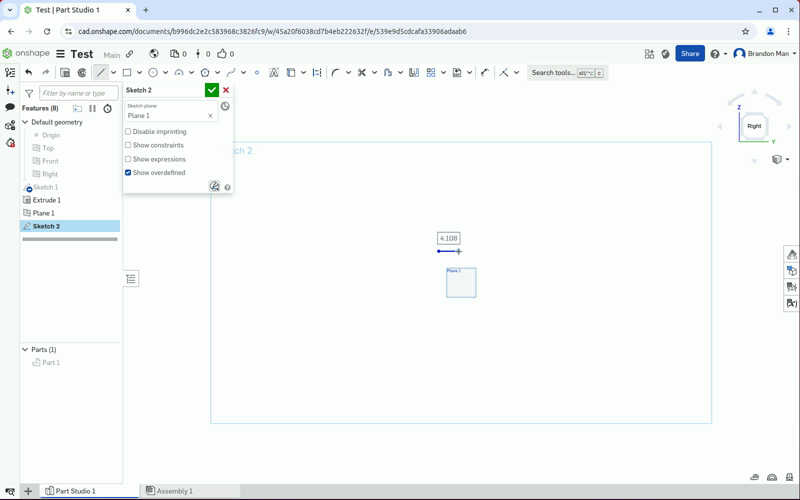
mouse_move(488, 251)
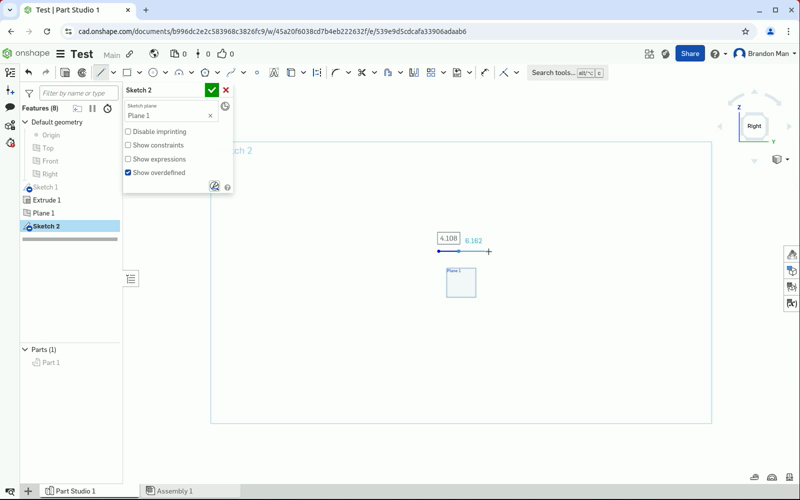
mouse_move(458, 218)
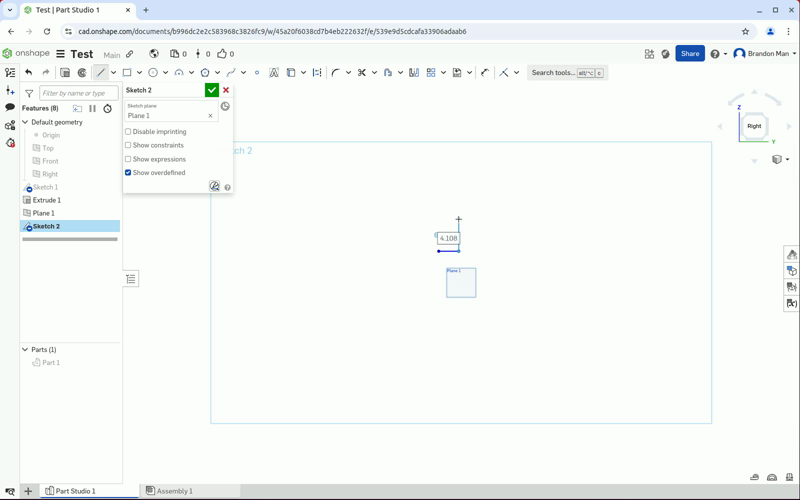
click(458, 218)
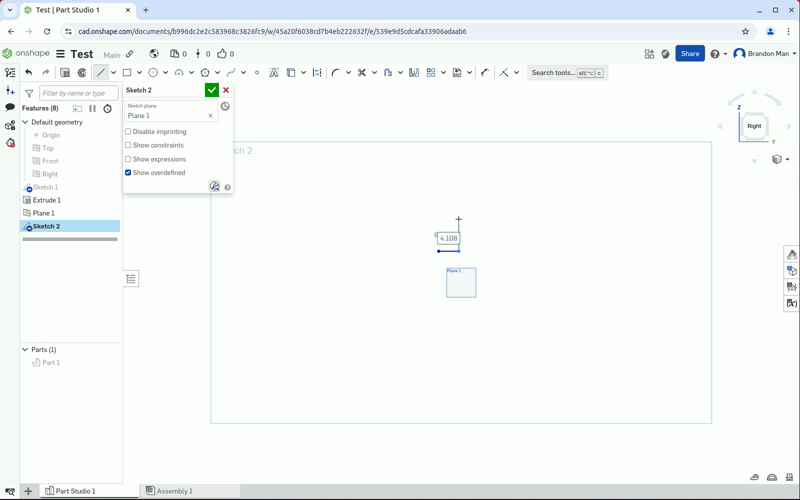
key_up(shift)
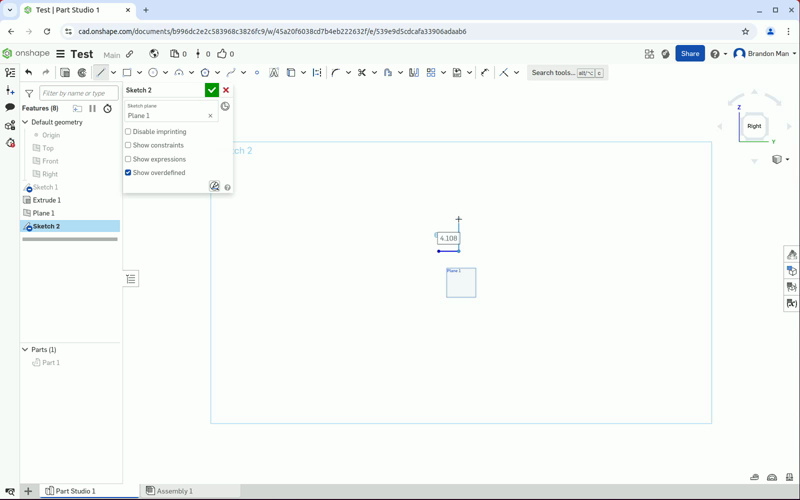
key_down(shift)
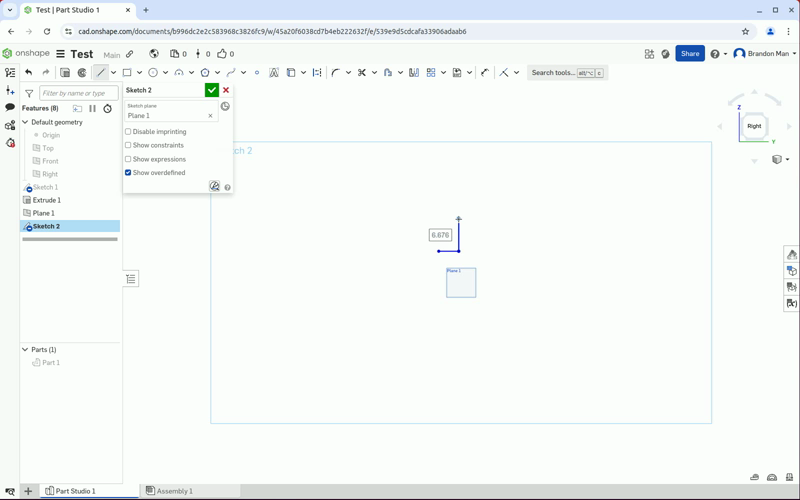
mouse_move(488, 218)
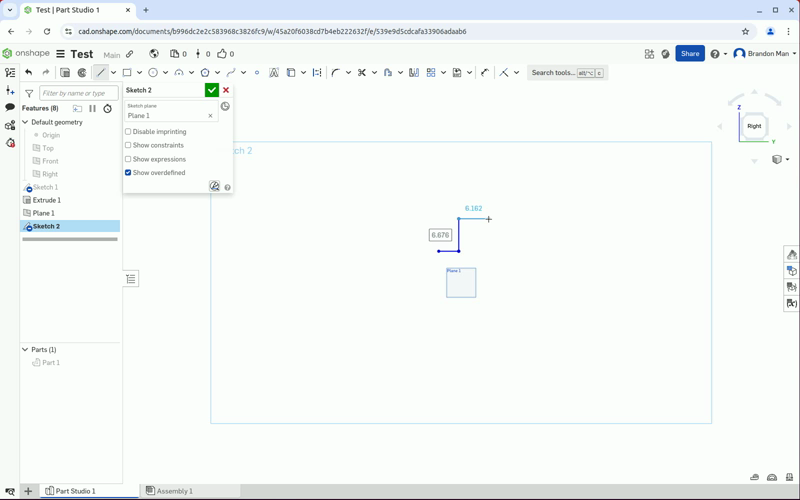
mouse_move(438, 218)
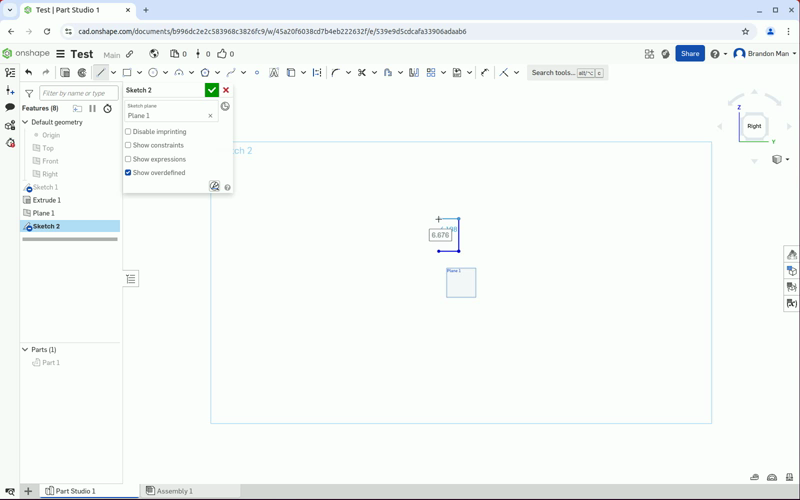
click(438, 218)
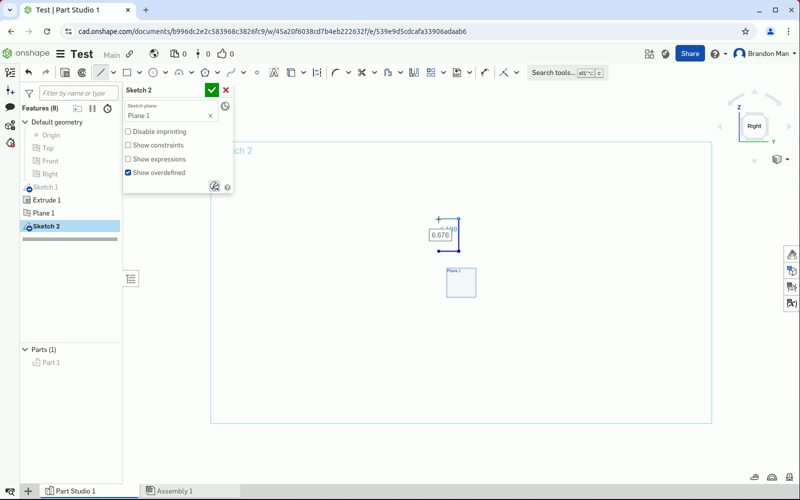
key_up(shift)
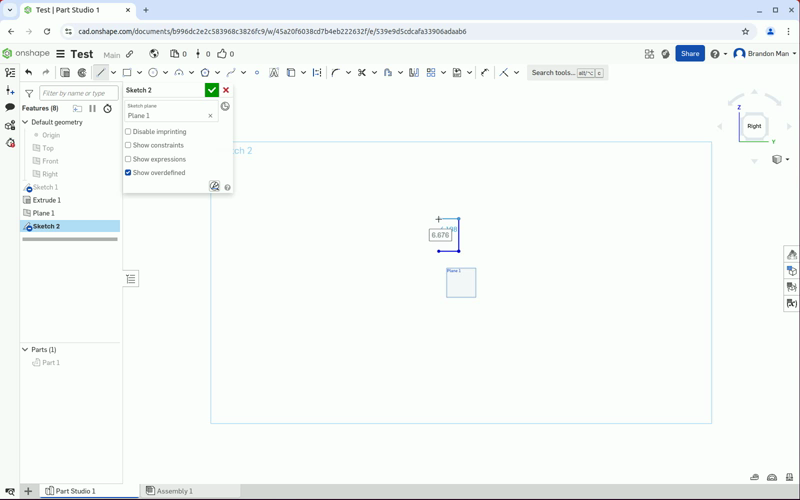
mouse_move(468, 218)
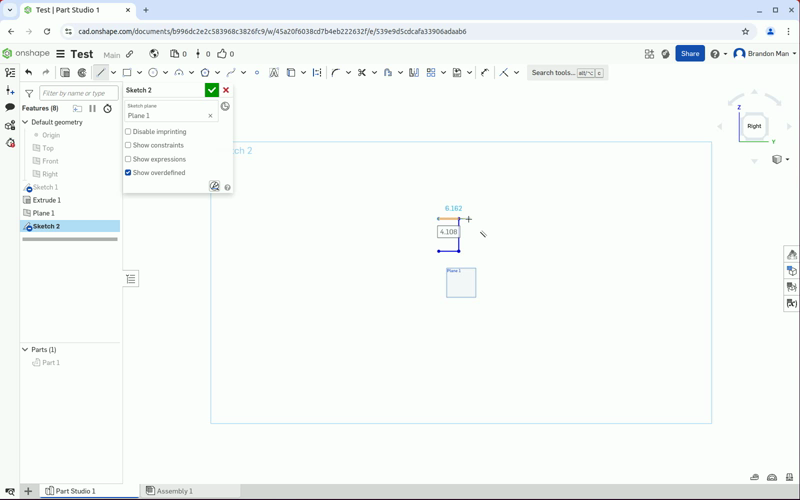
key_down(shift)
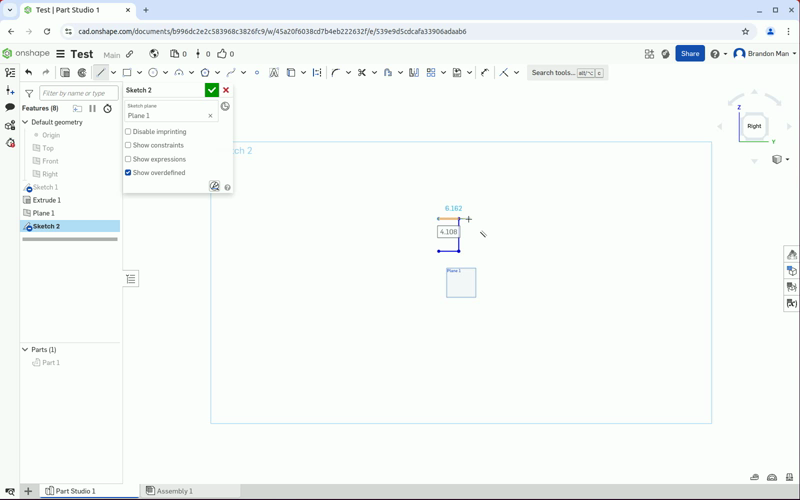
mouse_move(438, 251)
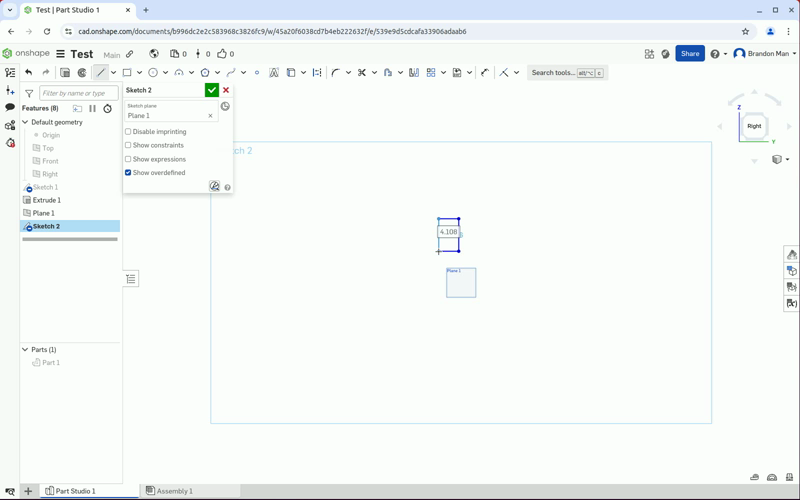
key_up(shift)
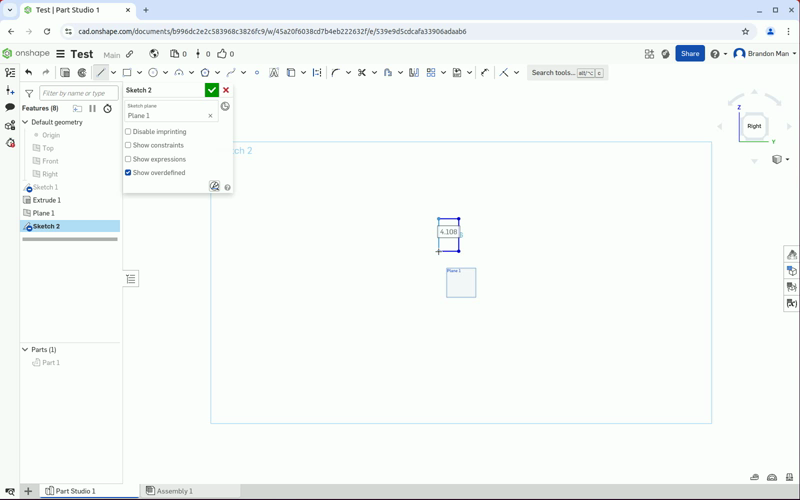
click(438, 251)
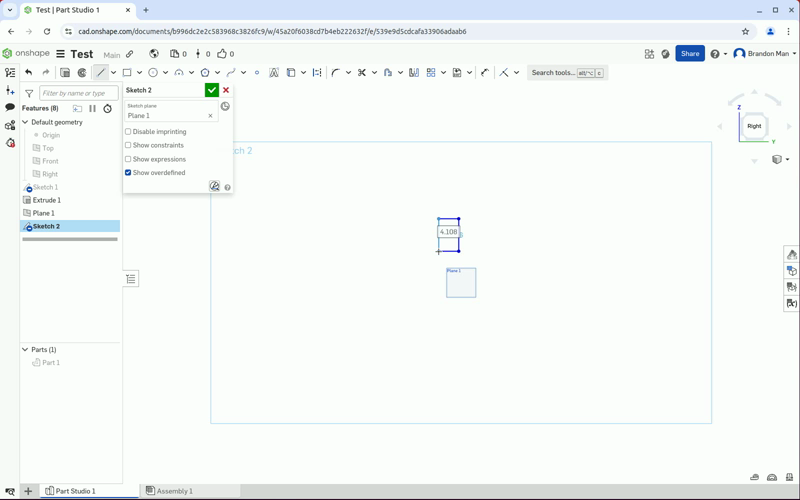
key(esc)
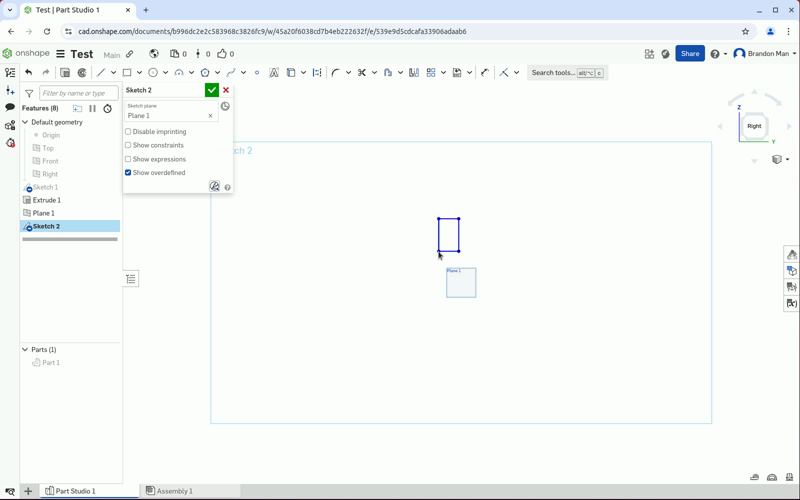
mouse_move(444, 224)
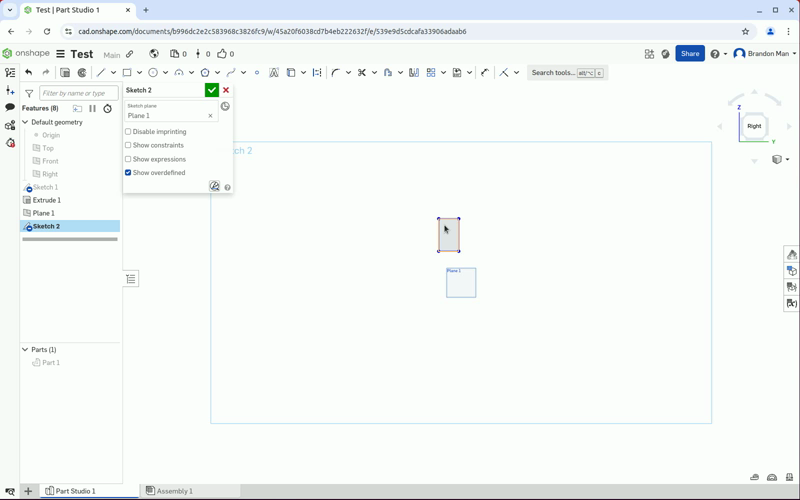
scroll(6)
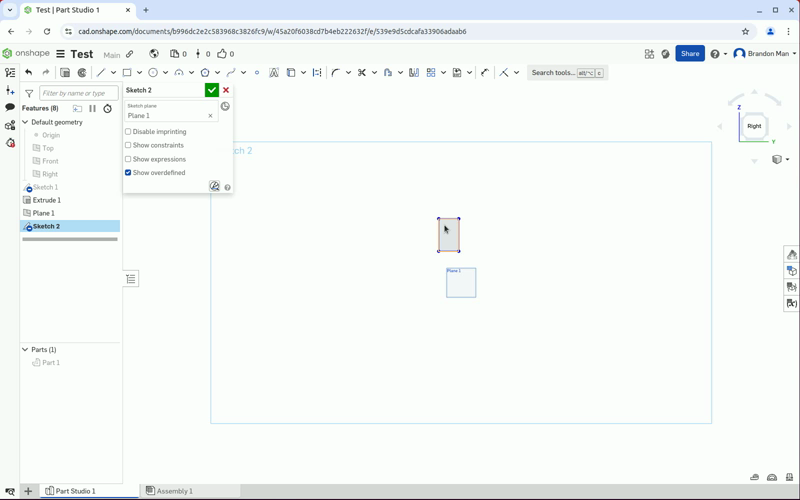
scroll(6)
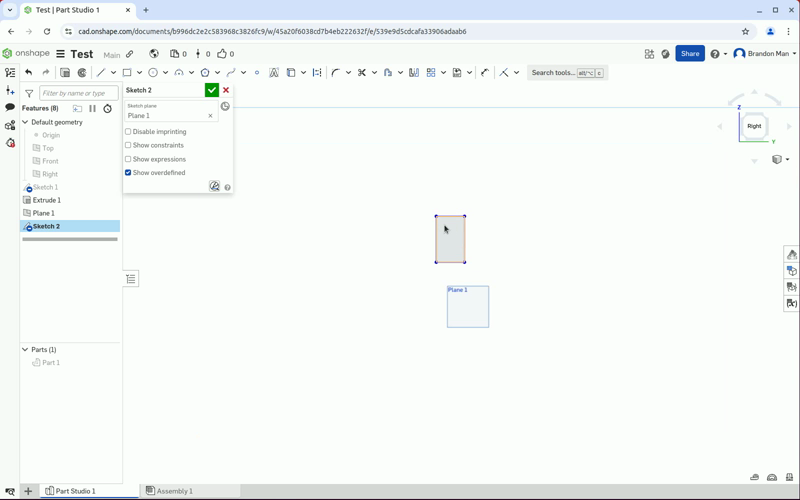
scroll(6)
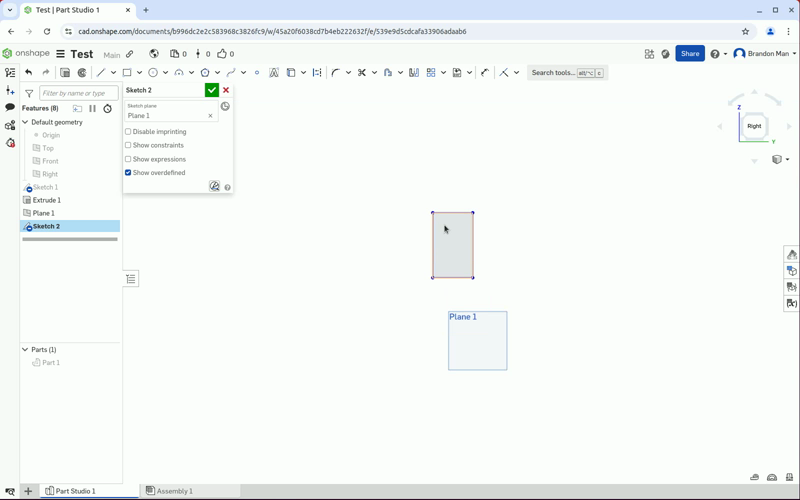
scroll(6)
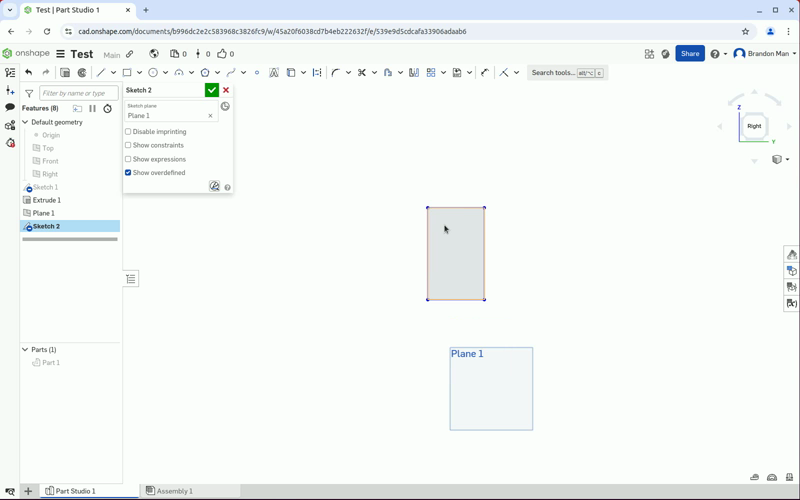
scroll(6)
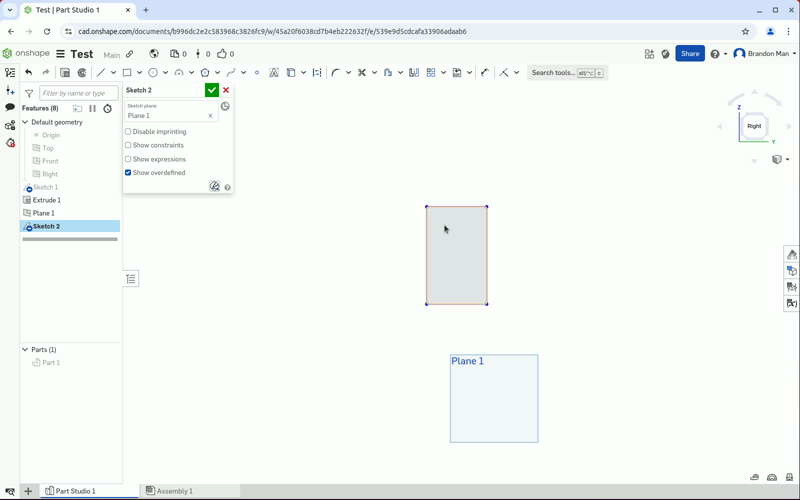
scroll(6)
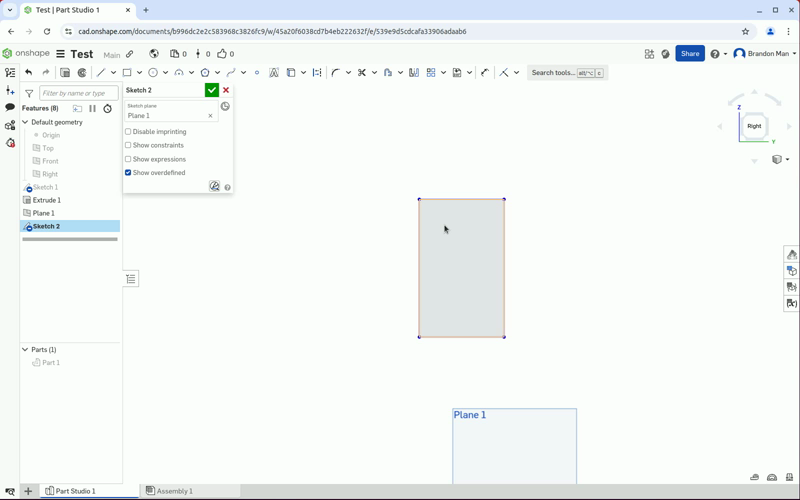
scroll(6)
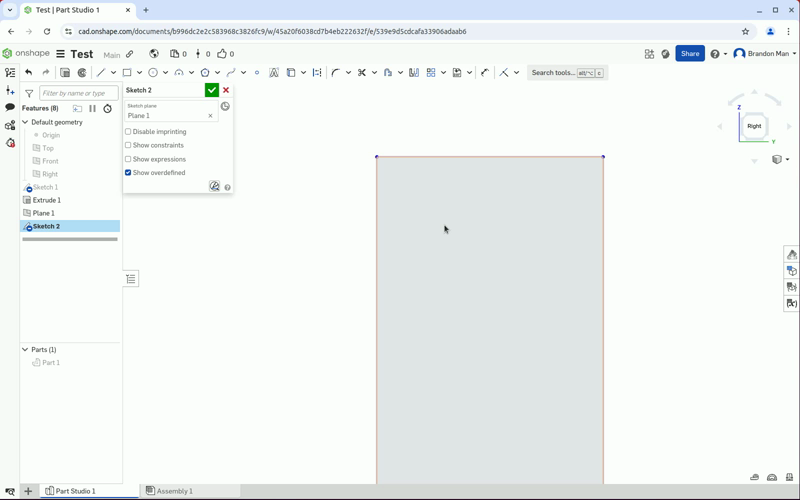
click(444, 224)
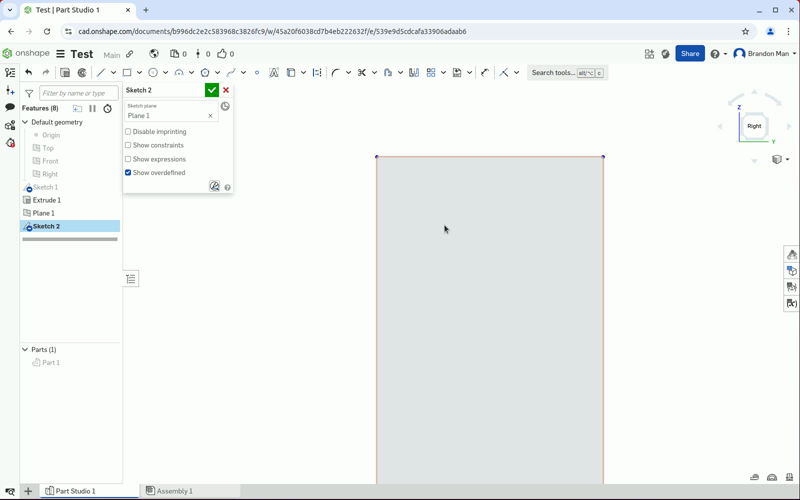
scroll(-6)
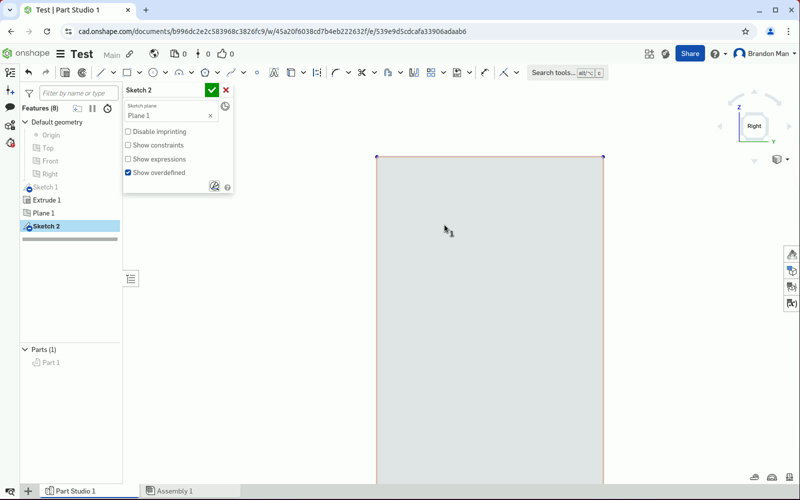
scroll(-6)
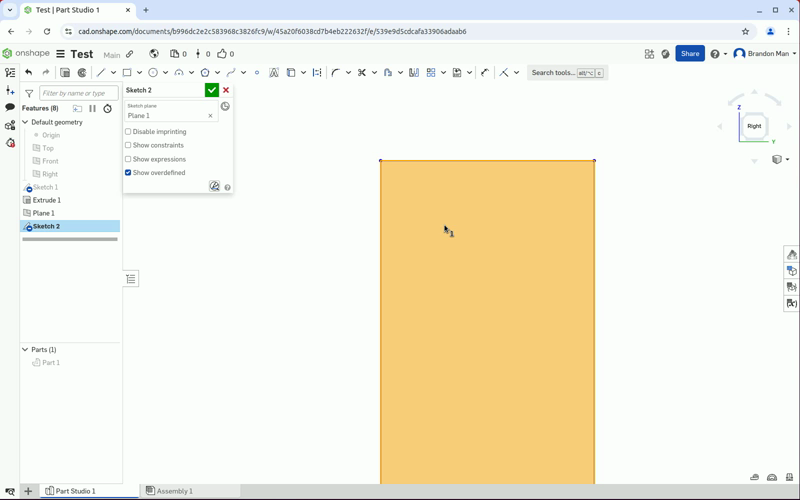
scroll(-6)
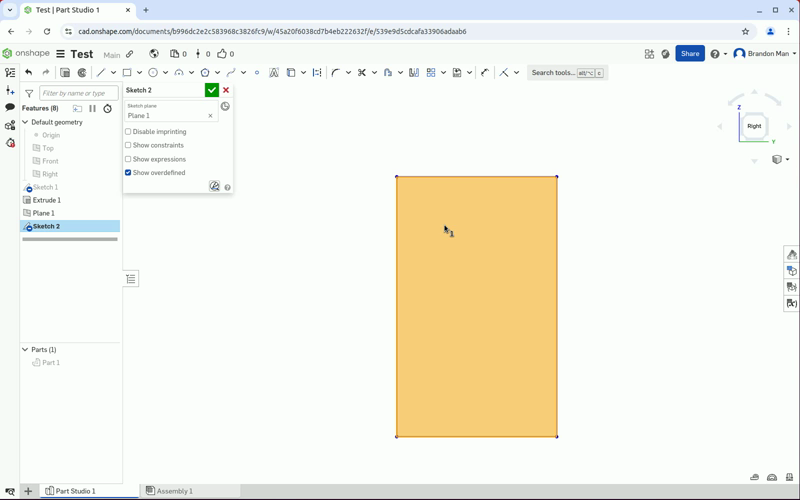
scroll(-6)
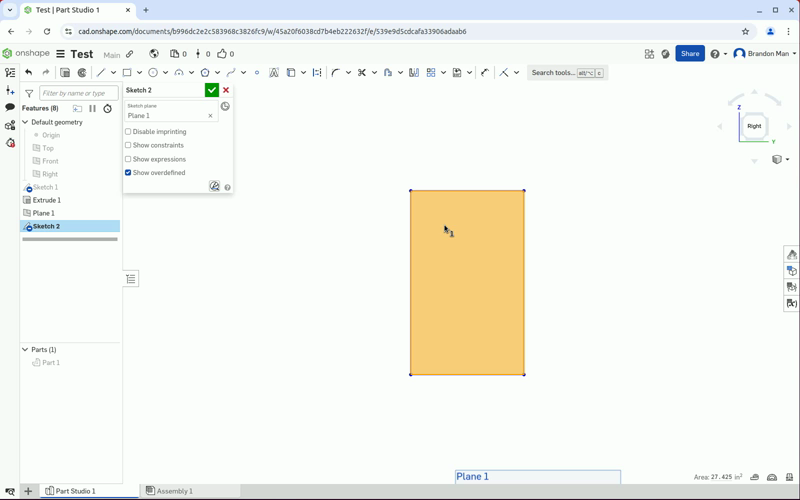
scroll(-6)
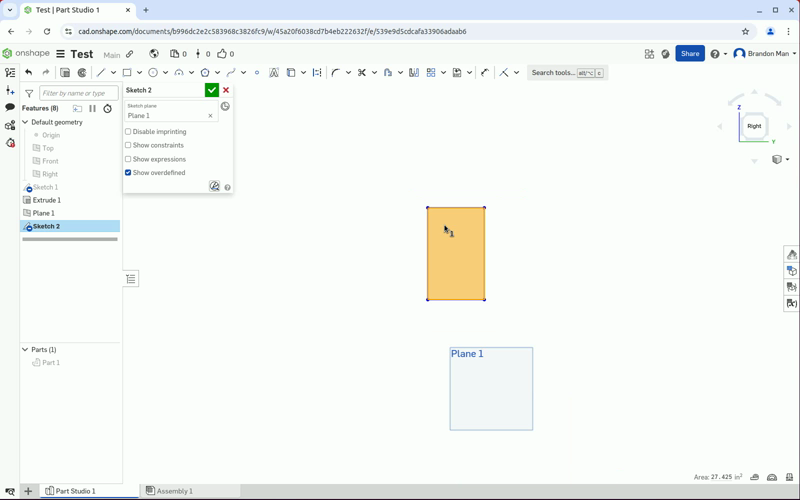
scroll(-6)
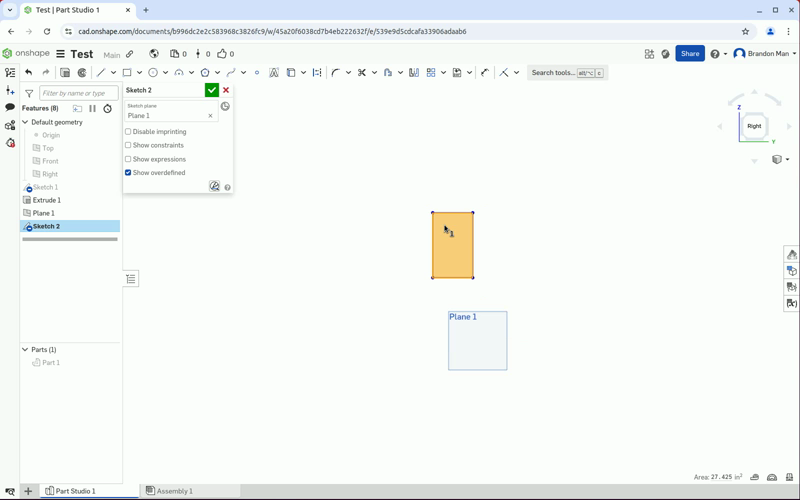
scroll(-6)
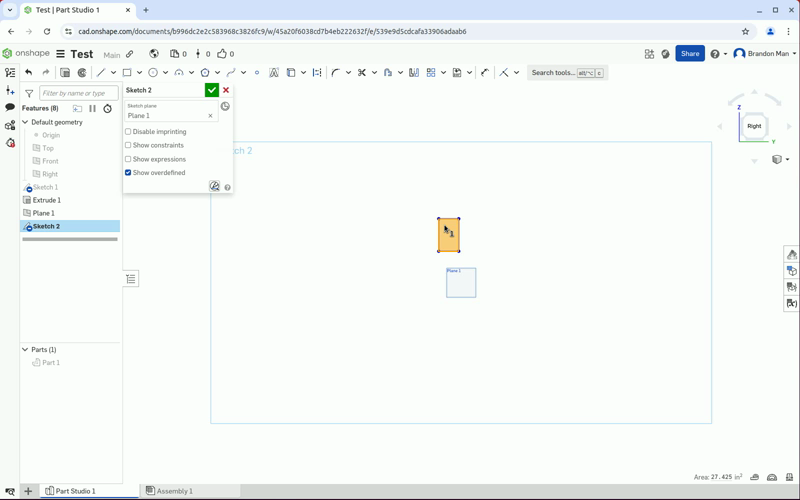
mouse_move(73, 352)
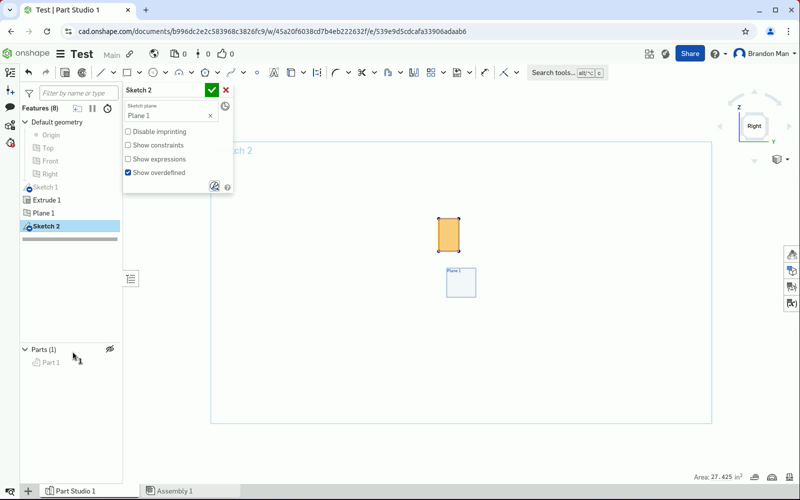
key(shift+y)
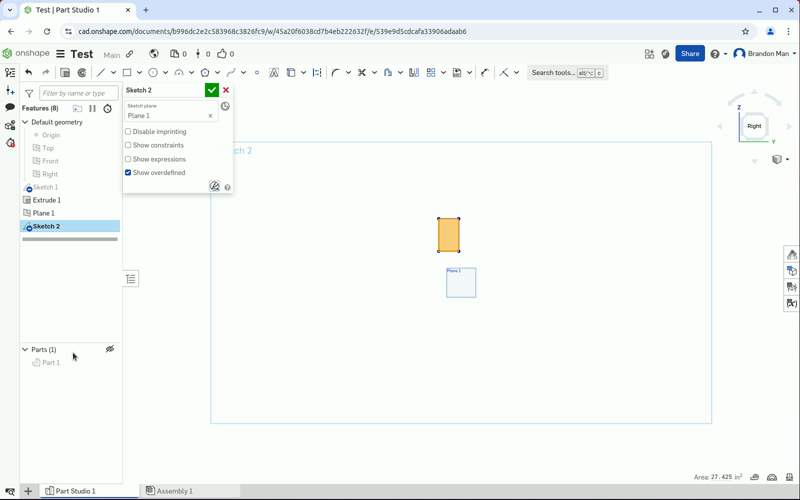
key(shift+e)
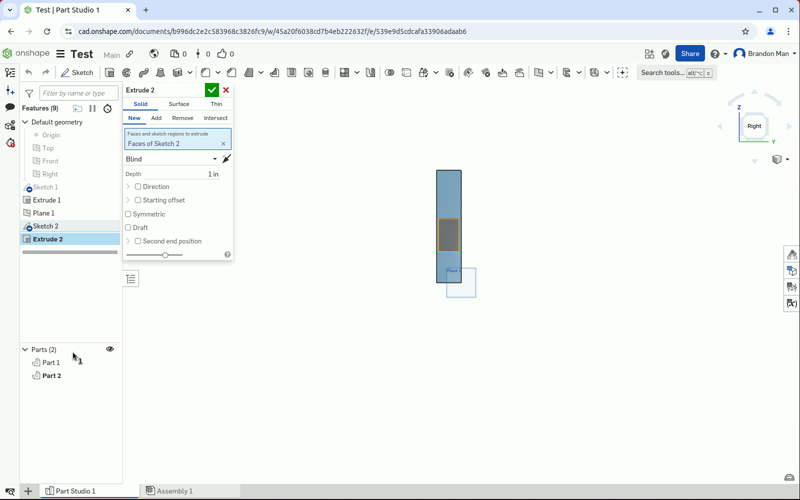
mouse_move(143, 106)
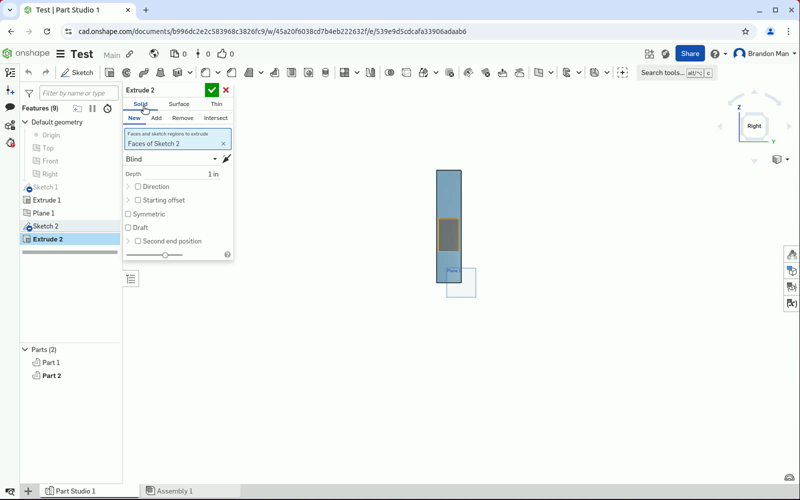
click(143, 106)
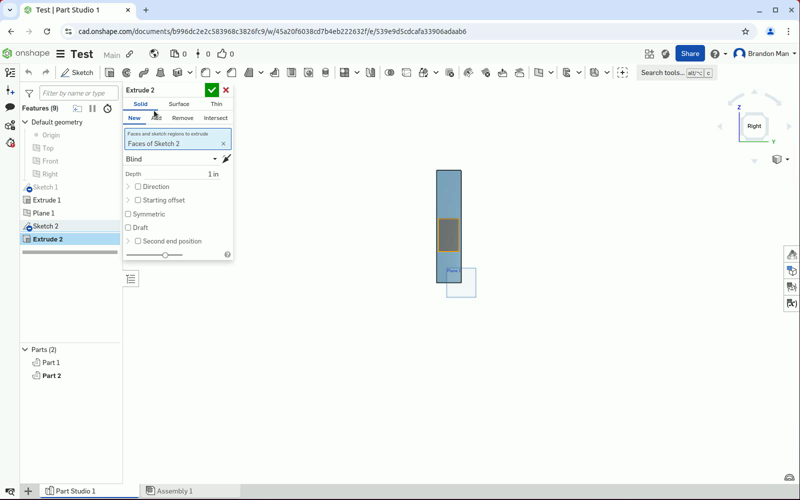
mouse_move(186, 120)
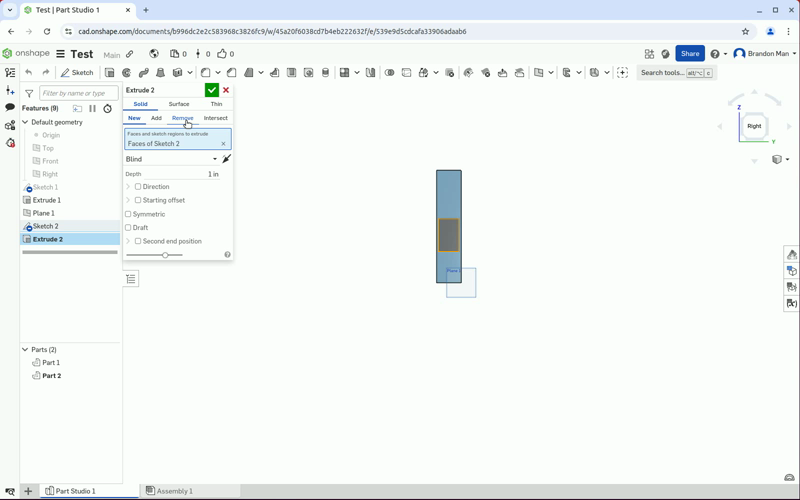
click(186, 120)
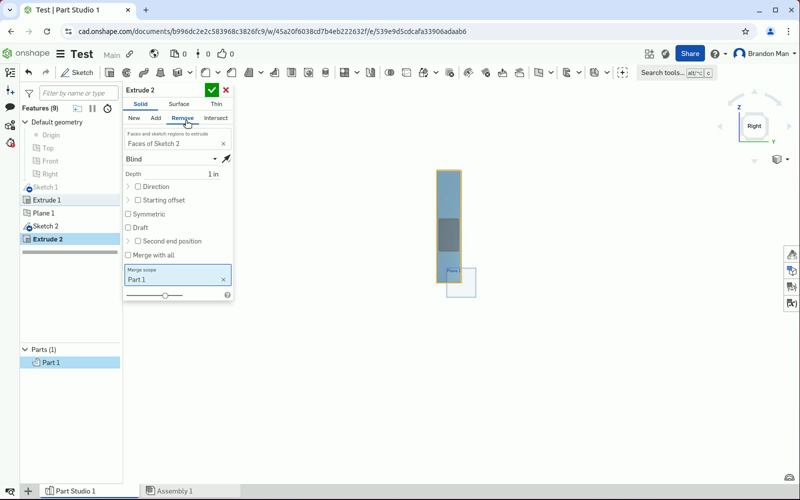
key(tab, 4)
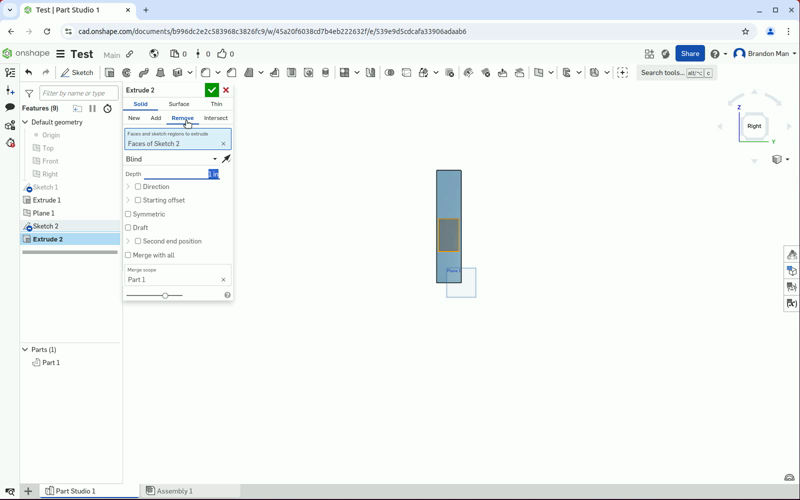
text(9.147)
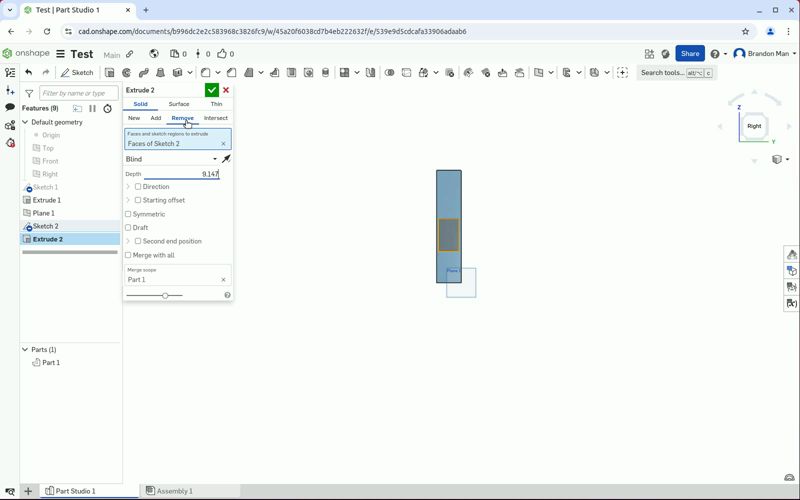
key(tab, 6)
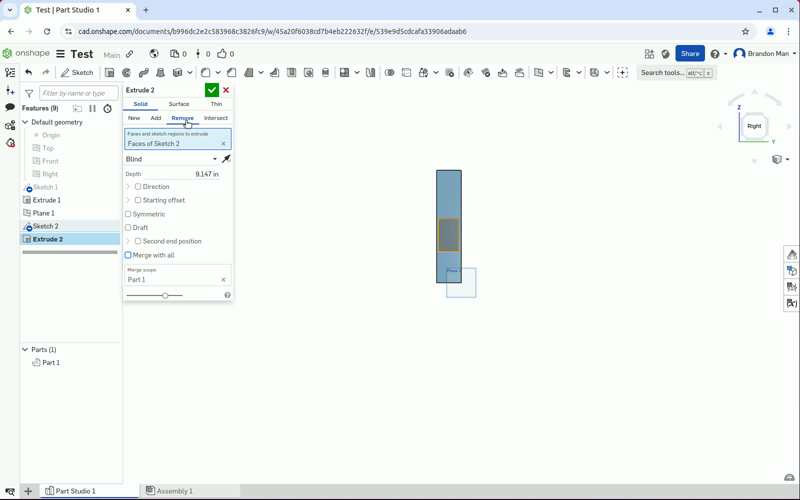
key(space)
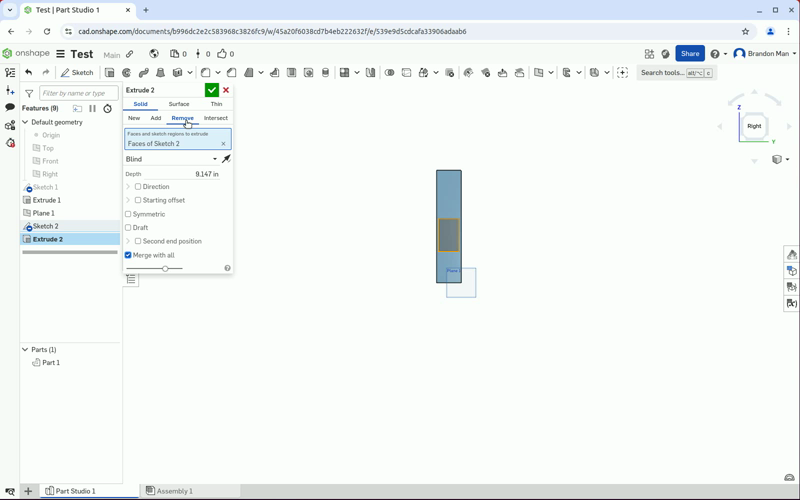
key(enter)
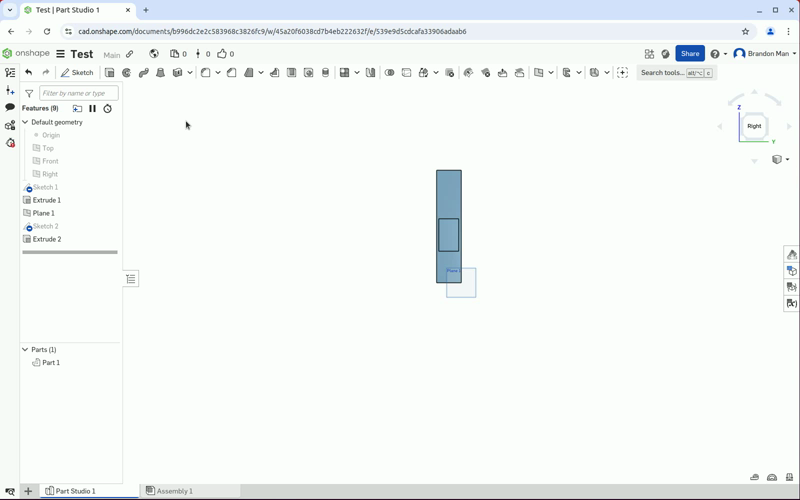
key(shift+h)
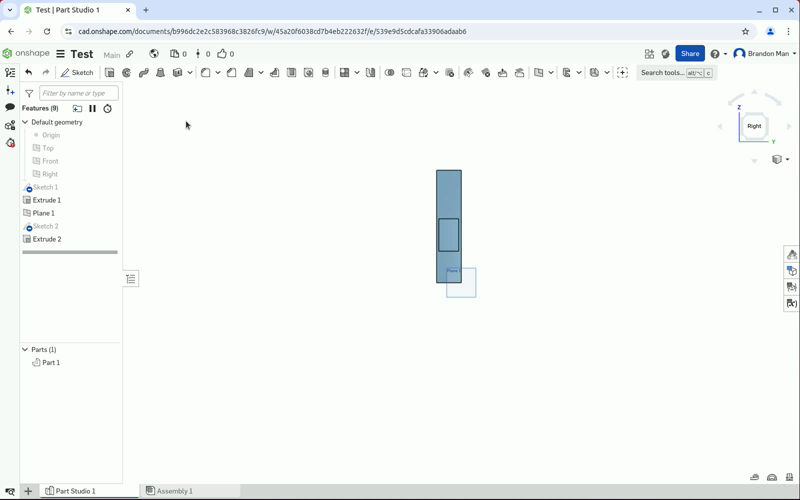
key(shift+h)
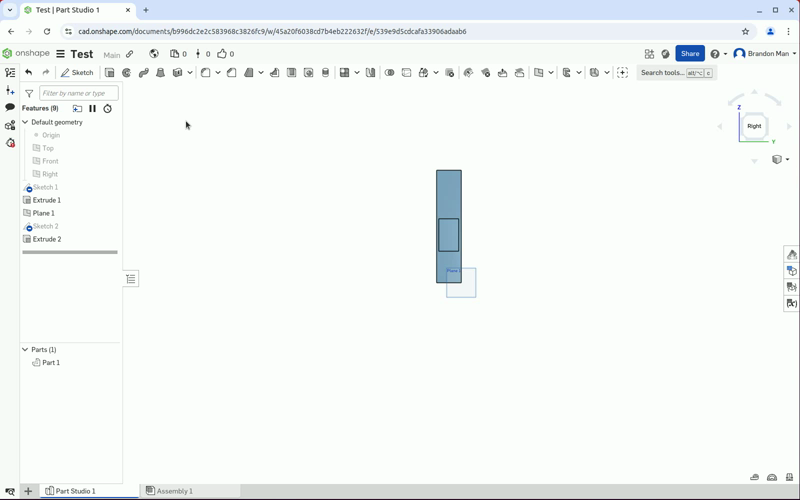
mouse_move(73, 189)
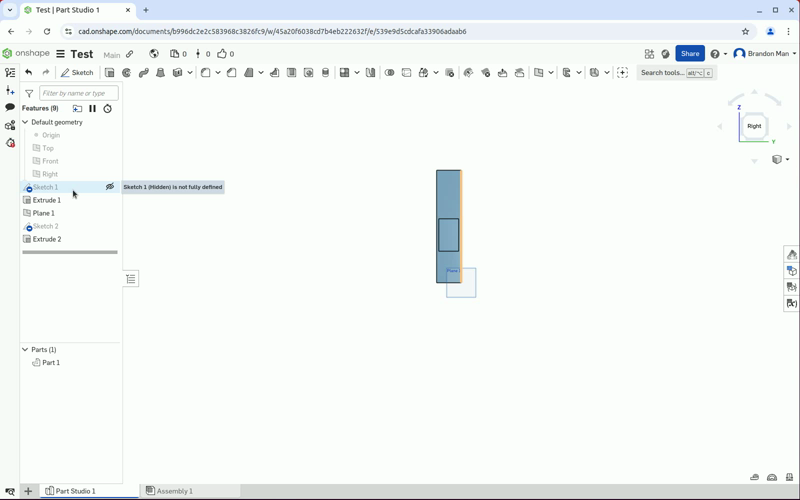
click(73, 189)
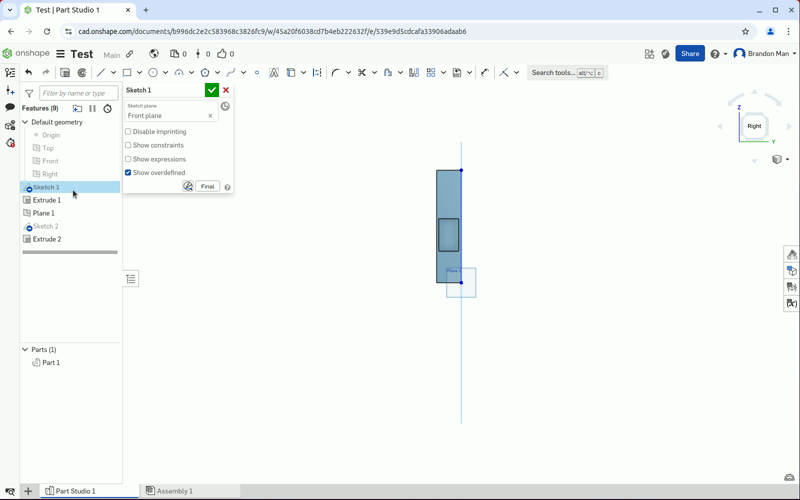
mouse_move(229, 92)
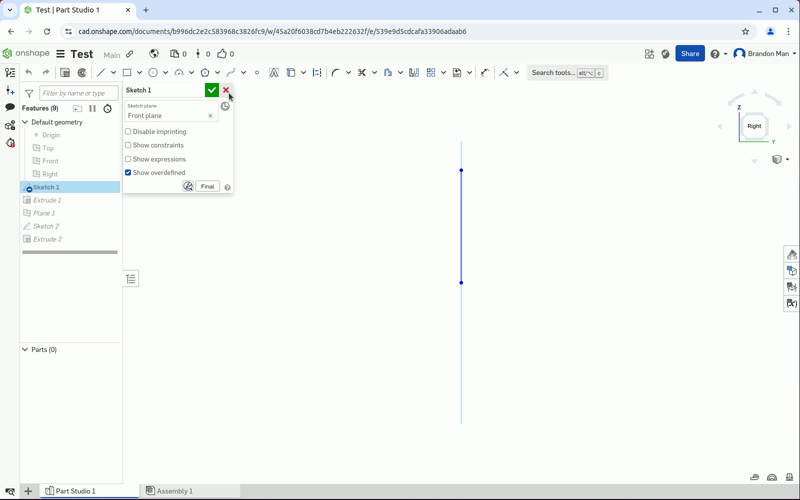
click(229, 92)
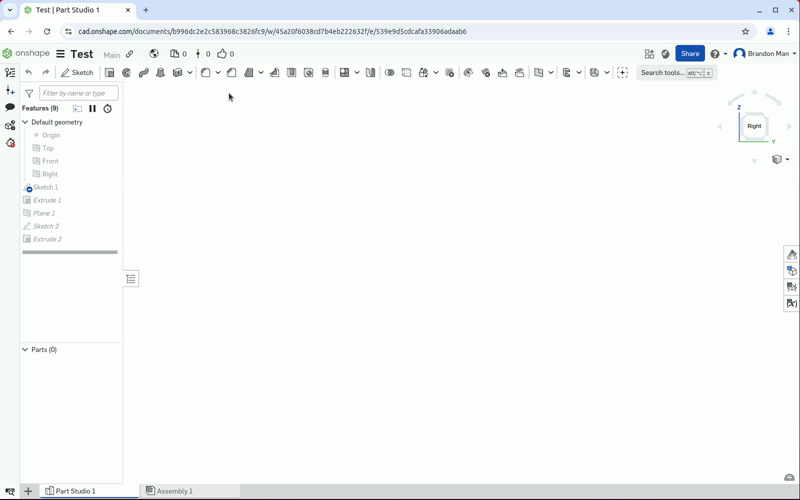
key(shift+s)
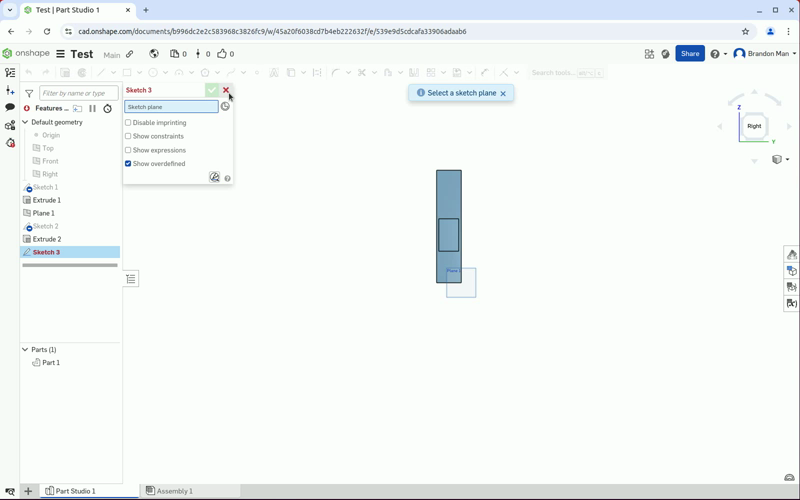
mouse_move(73, 215)
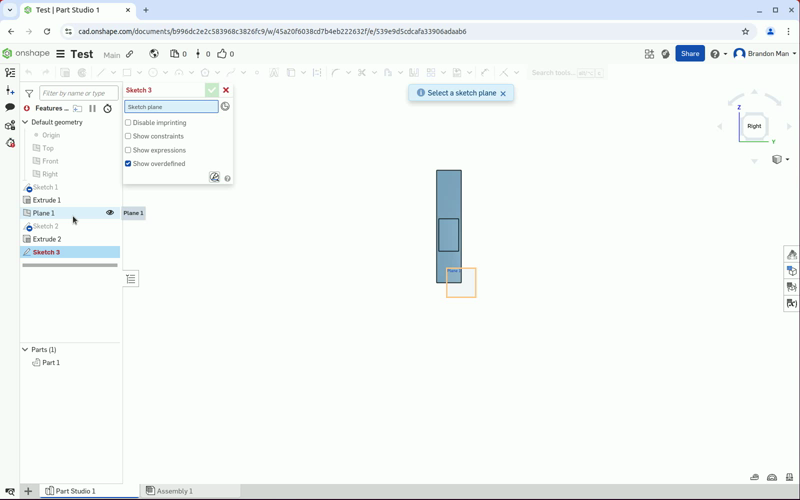
click(73, 215)
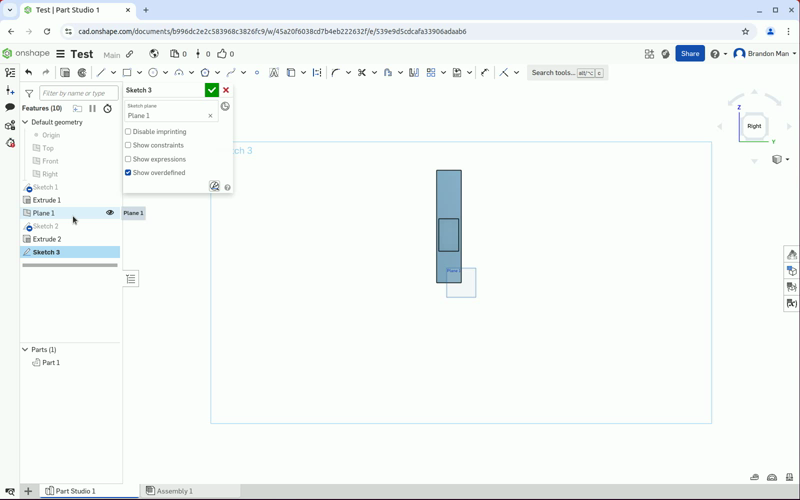
mouse_move(73, 352)
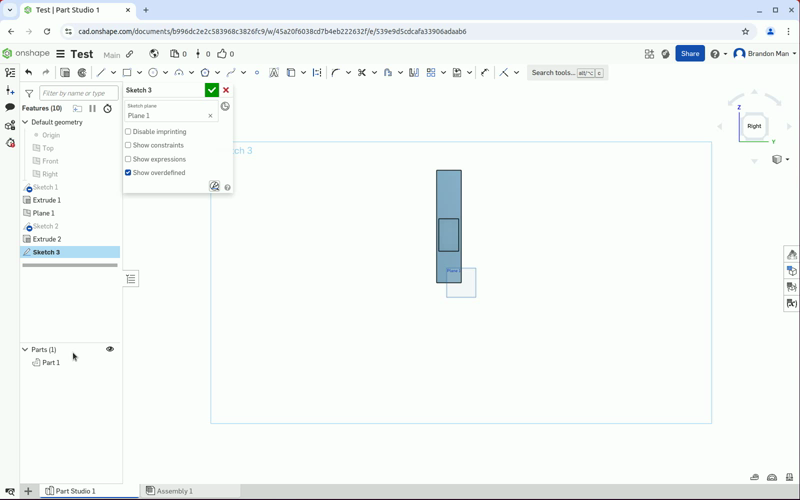
key(y)
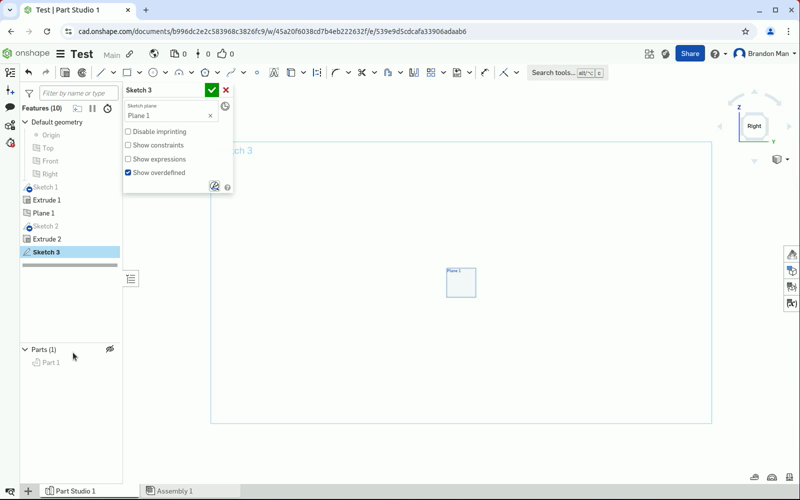
key(l)
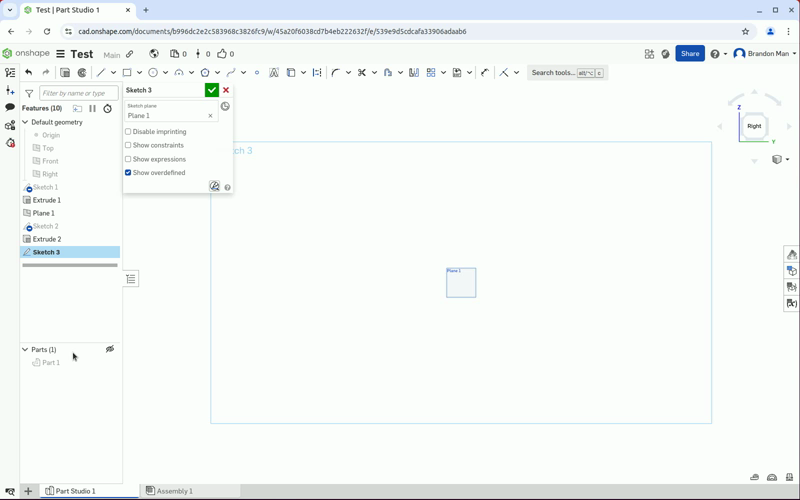
key_down(shift)
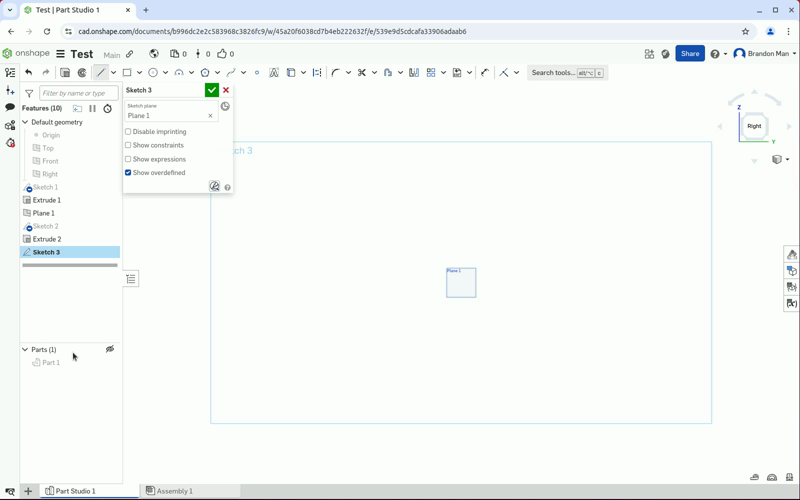
mouse_move(438, 217)
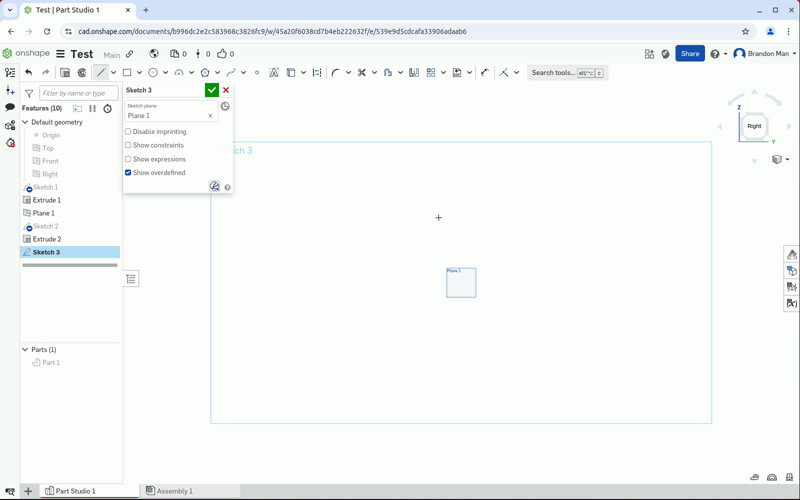
click(438, 217)
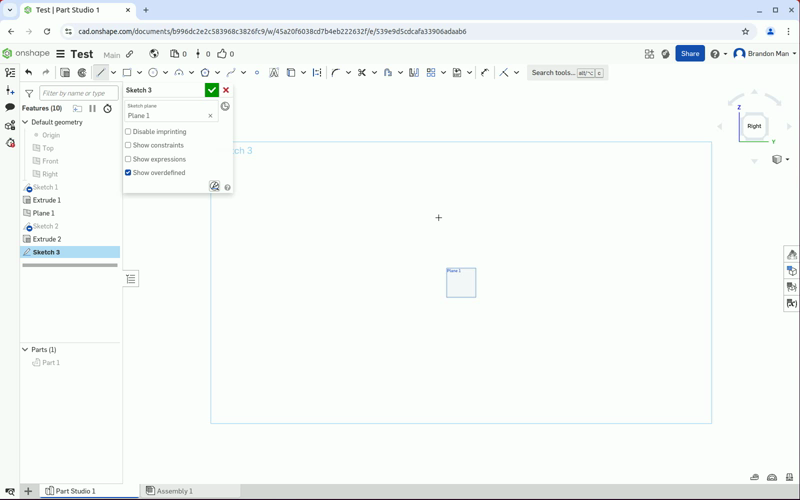
key_up(shift)
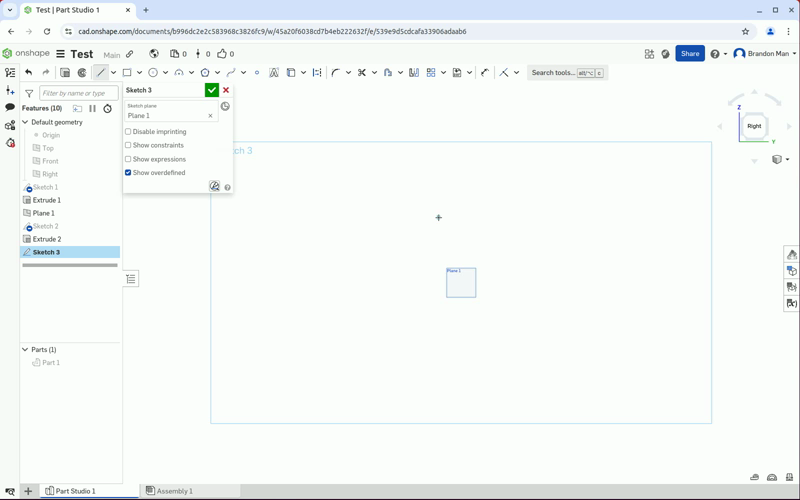
key_down(shift)
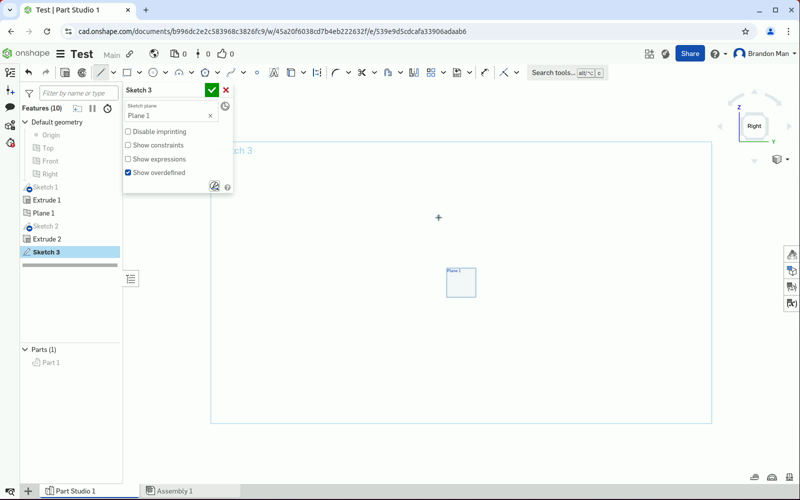
mouse_move(468, 217)
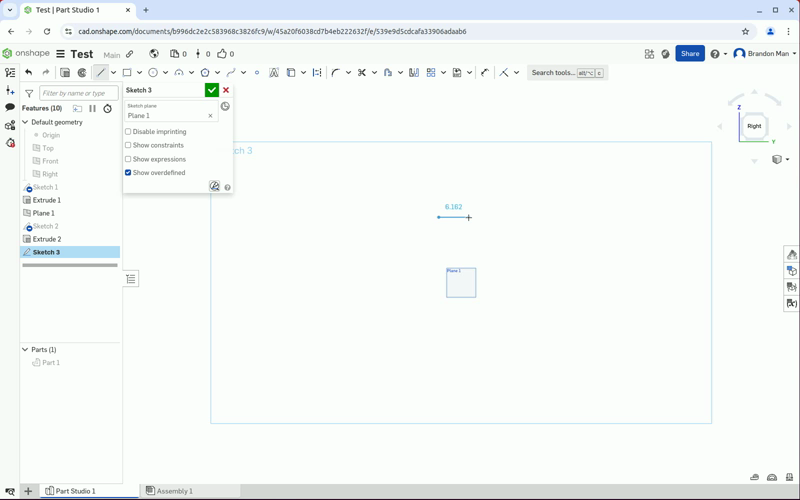
mouse_move(459, 217)
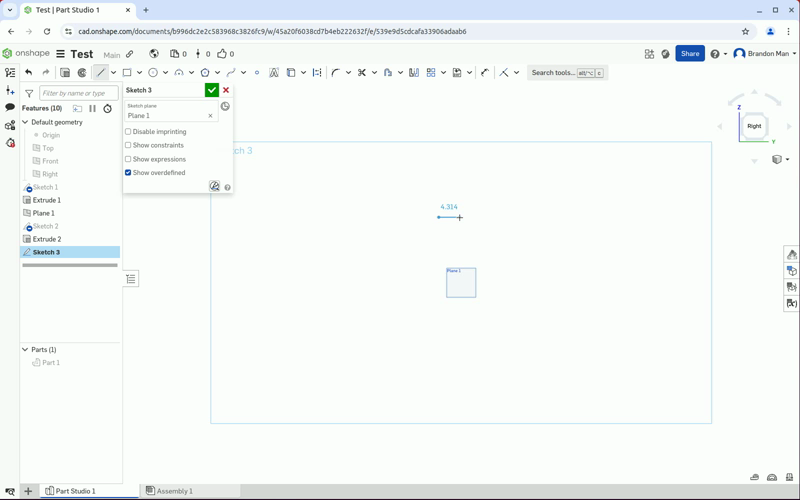
click(459, 217)
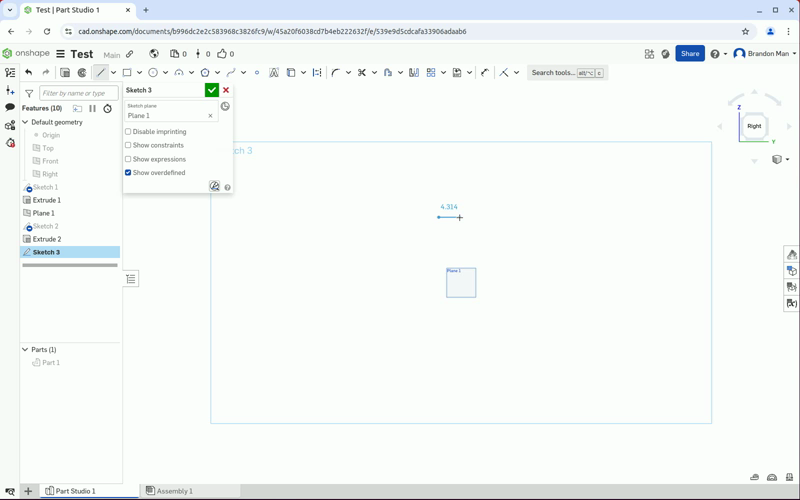
key_up(shift)
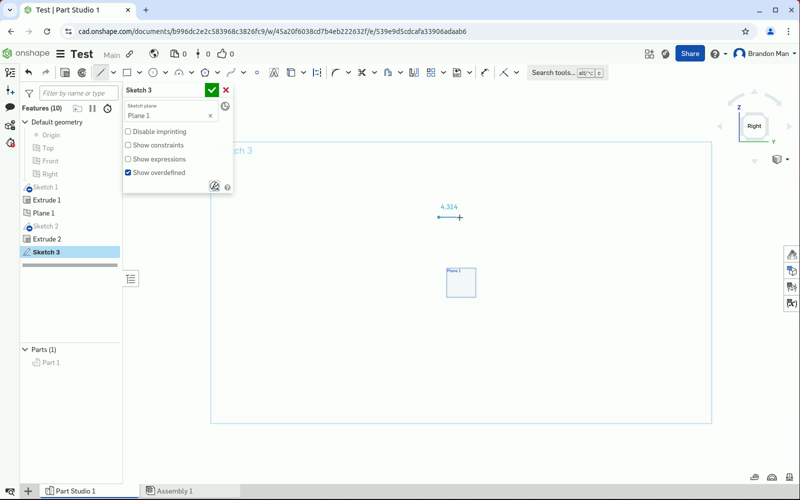
key_down(shift)
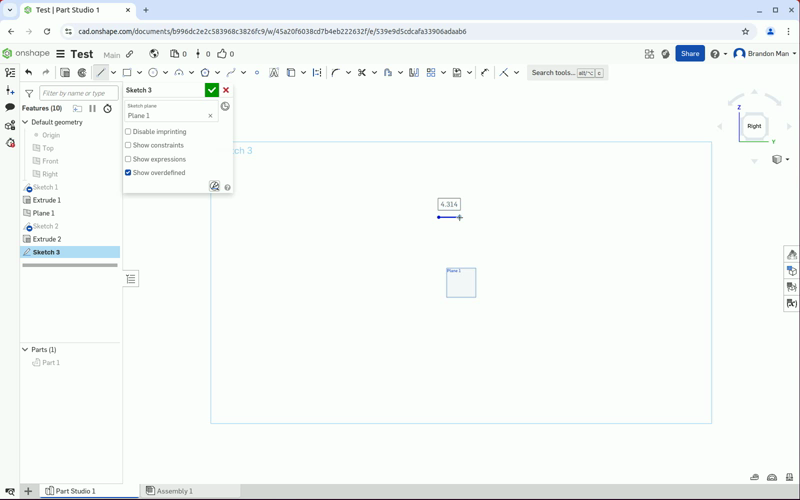
mouse_move(489, 217)
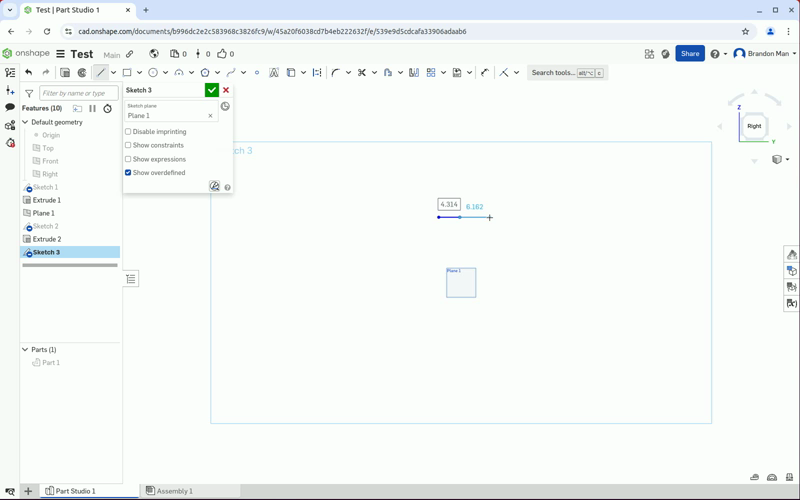
mouse_move(459, 208)
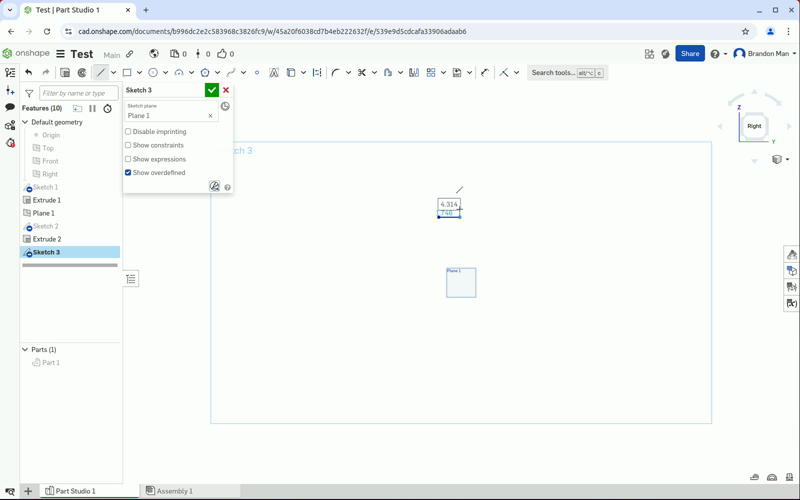
click(459, 208)
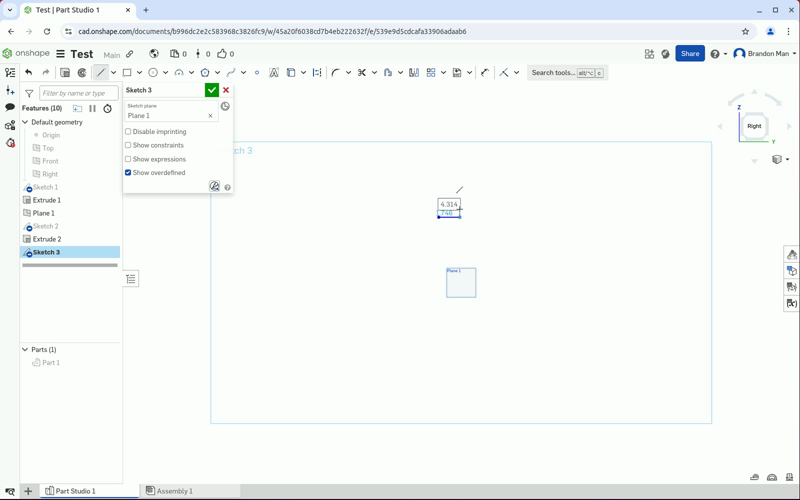
key_up(shift)
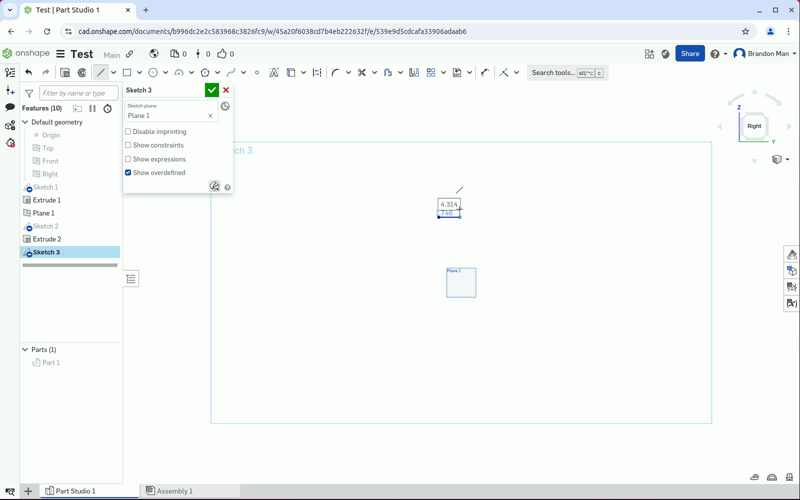
key_down(shift)
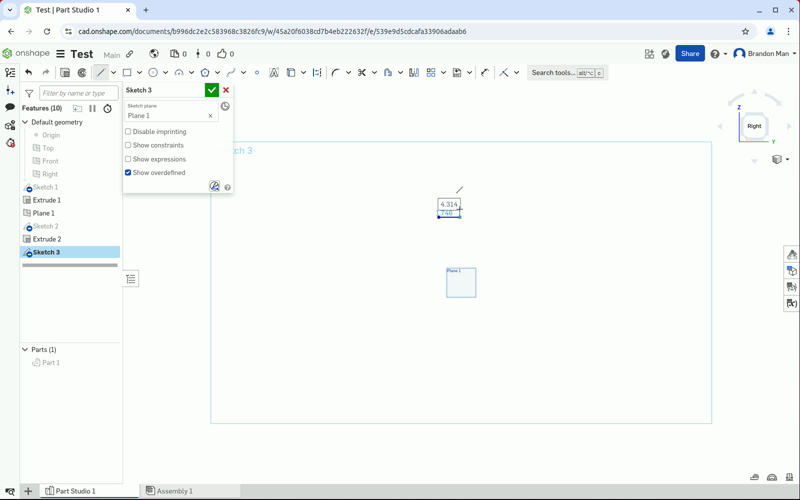
mouse_move(489, 208)
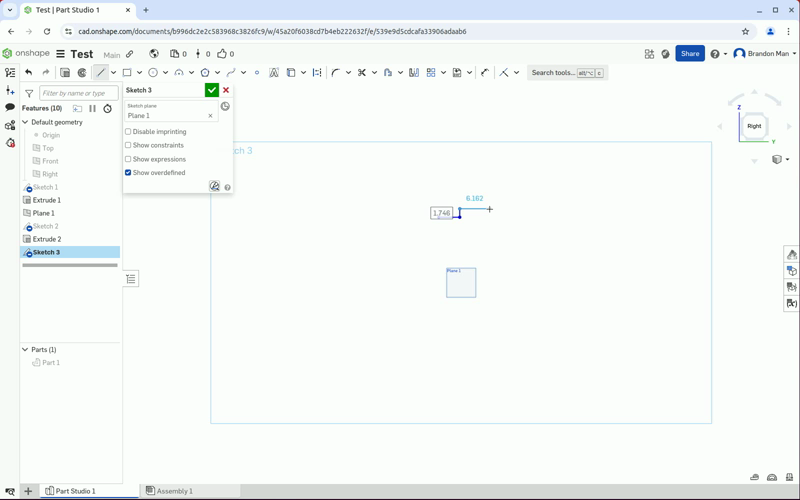
mouse_move(438, 208)
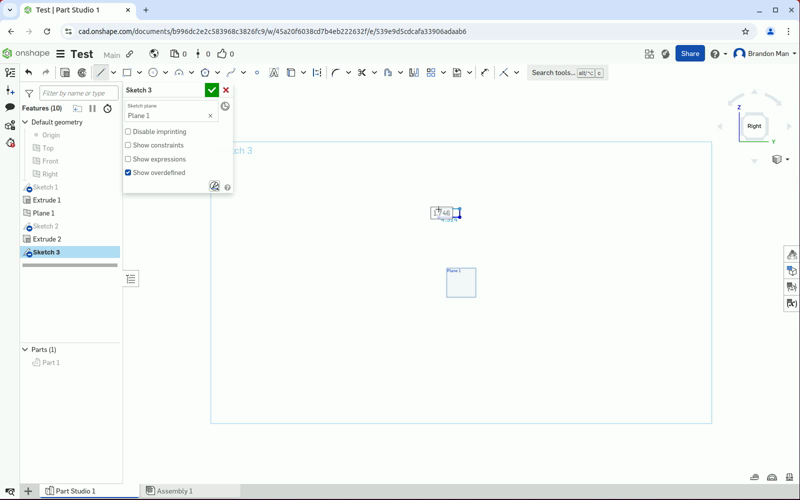
click(438, 208)
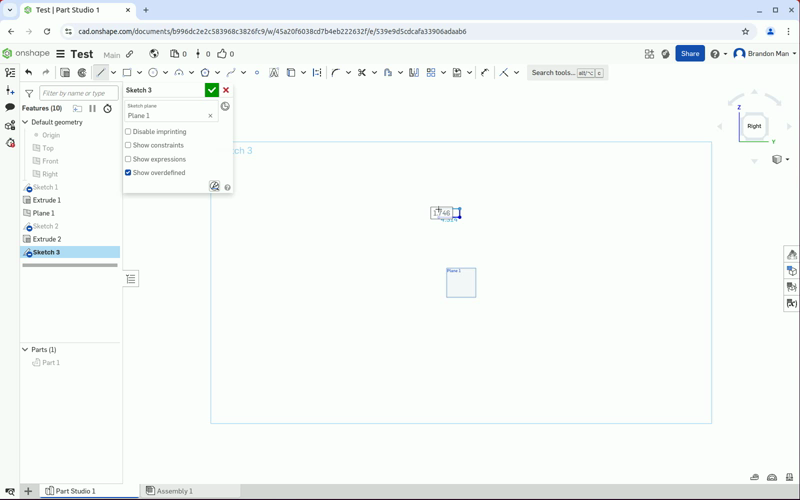
key_up(shift)
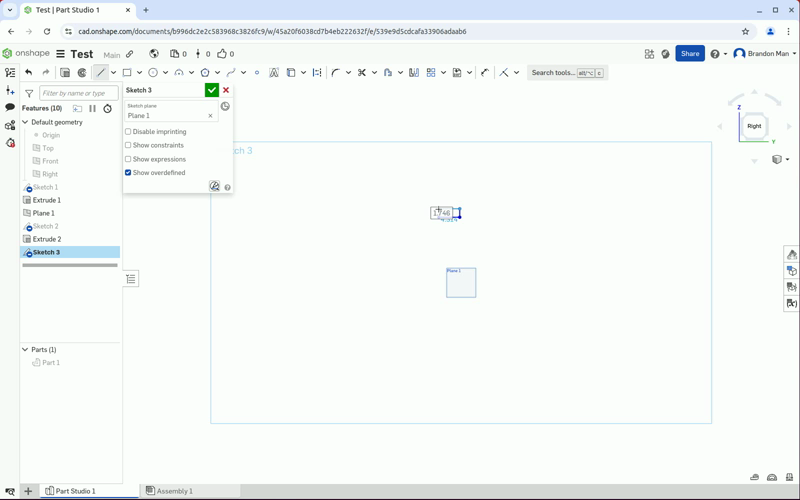
mouse_move(468, 208)
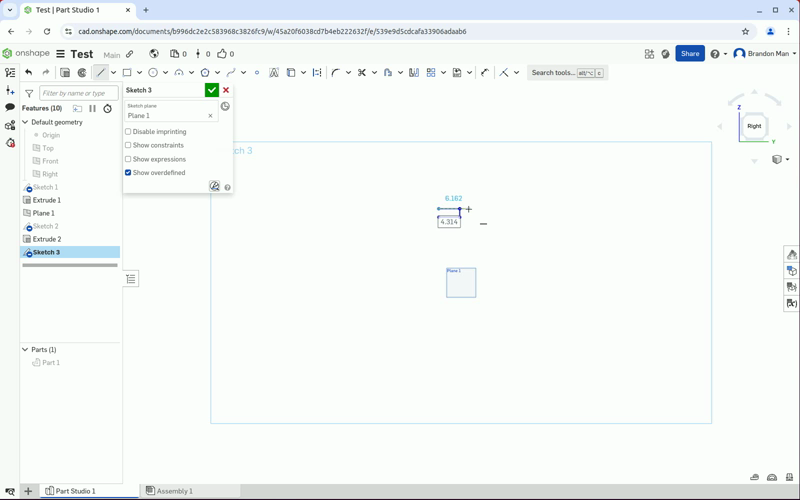
key_down(shift)
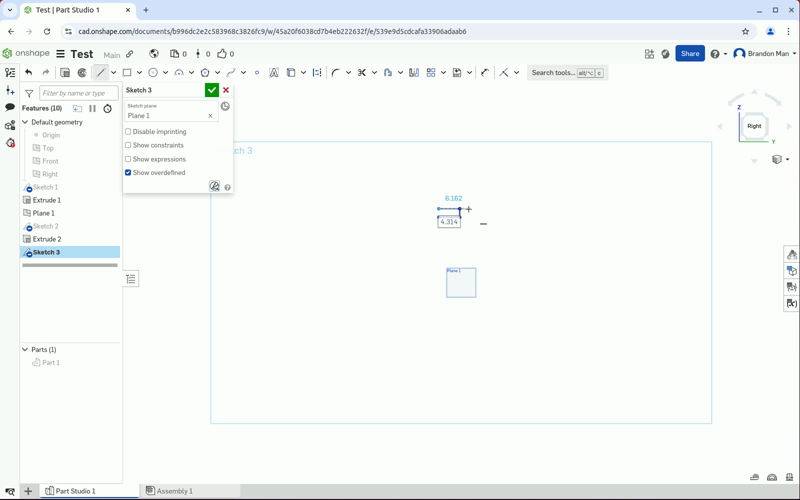
mouse_move(438, 217)
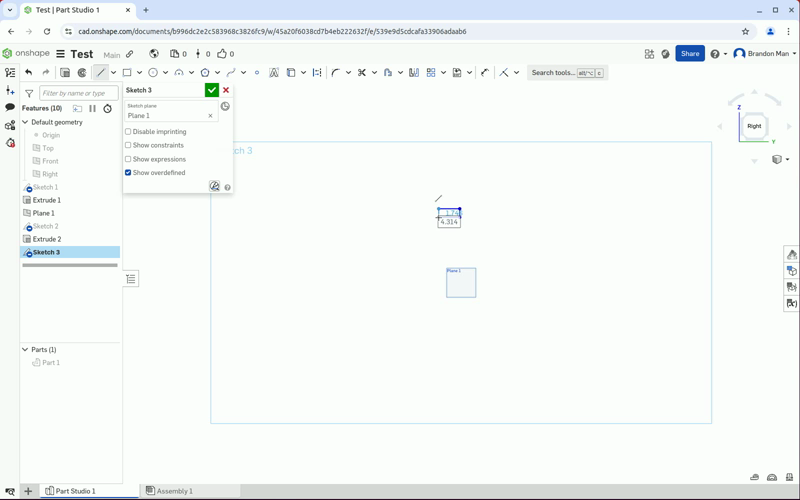
key_up(shift)
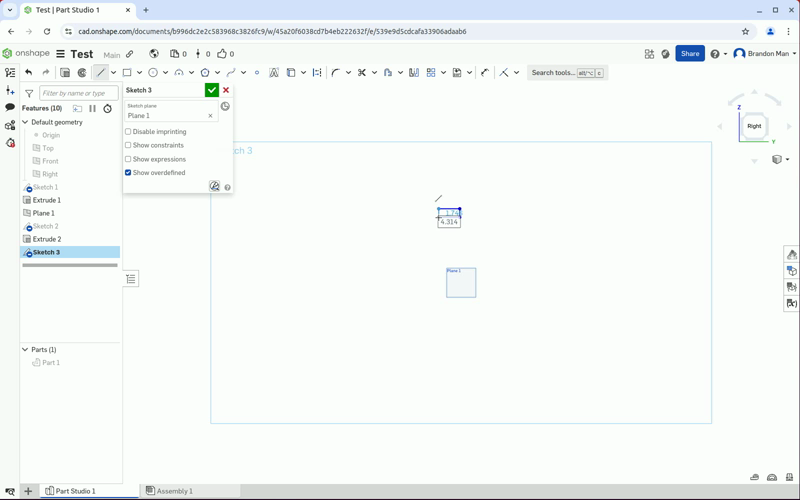
click(438, 217)
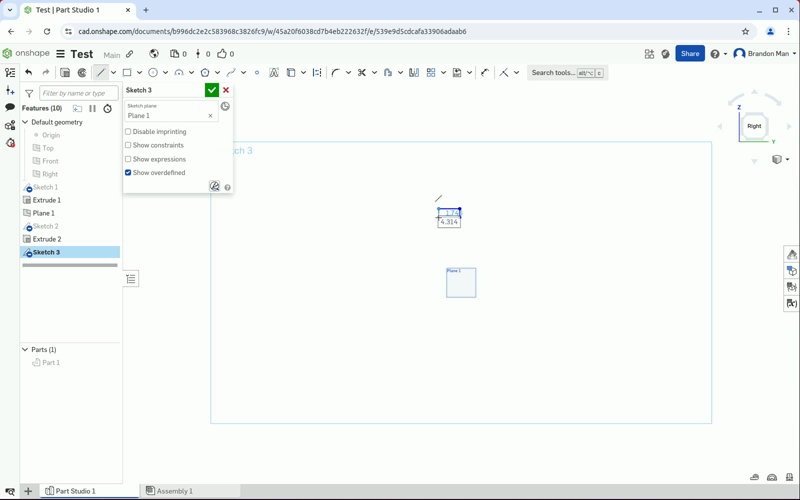
key(esc)
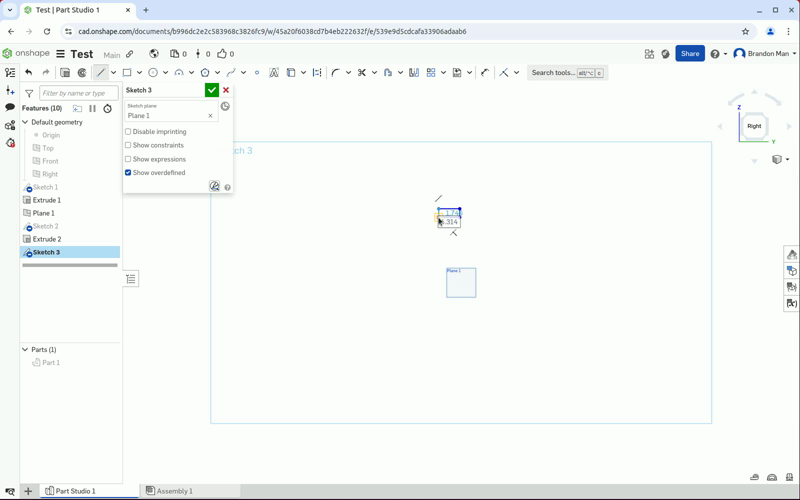
mouse_move(450, 216)
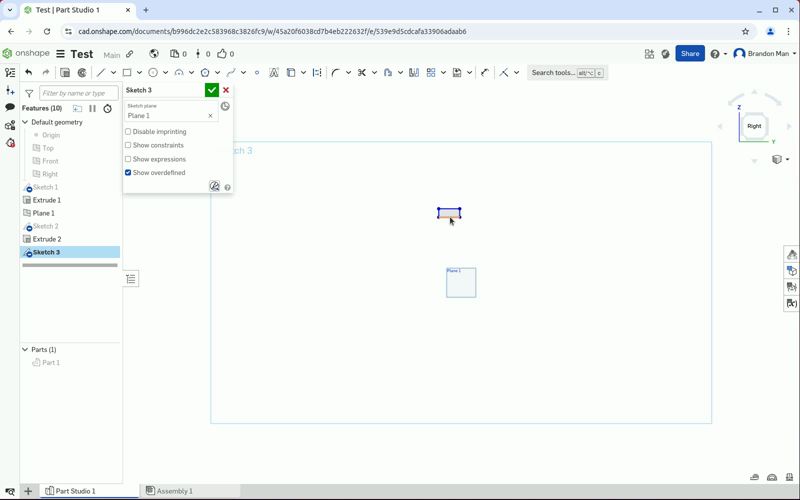
scroll(6)
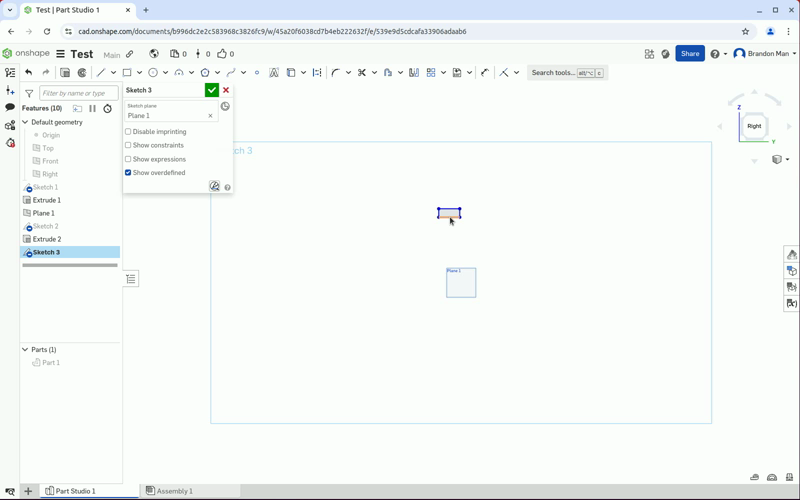
scroll(6)
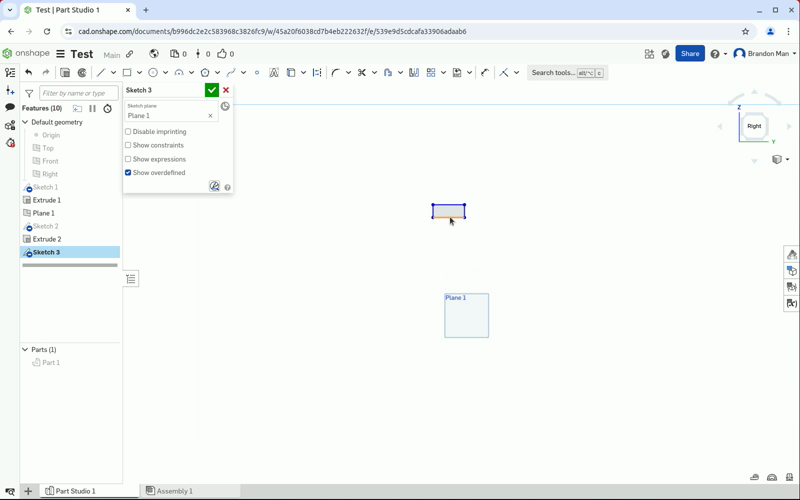
scroll(6)
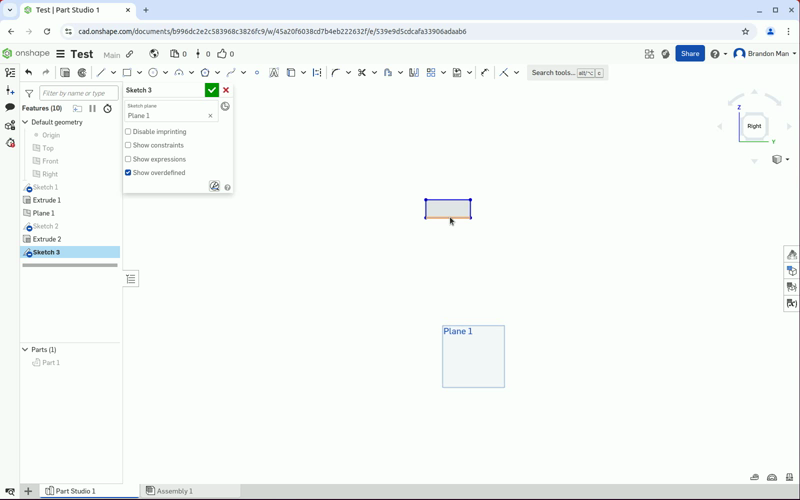
scroll(6)
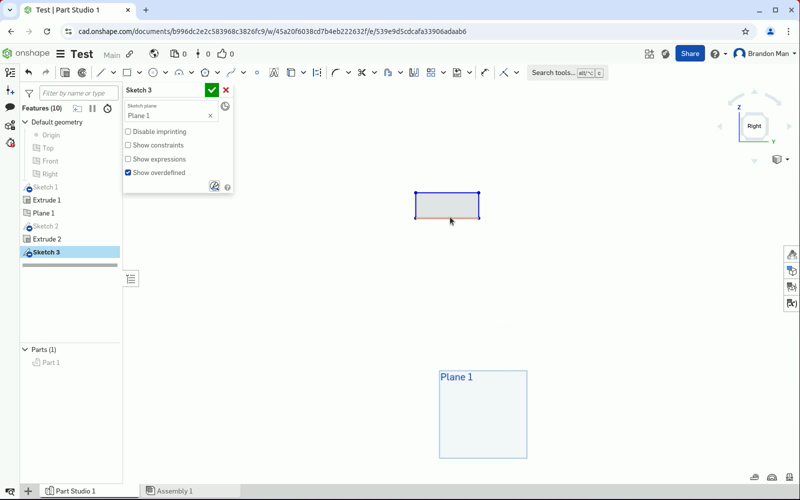
scroll(6)
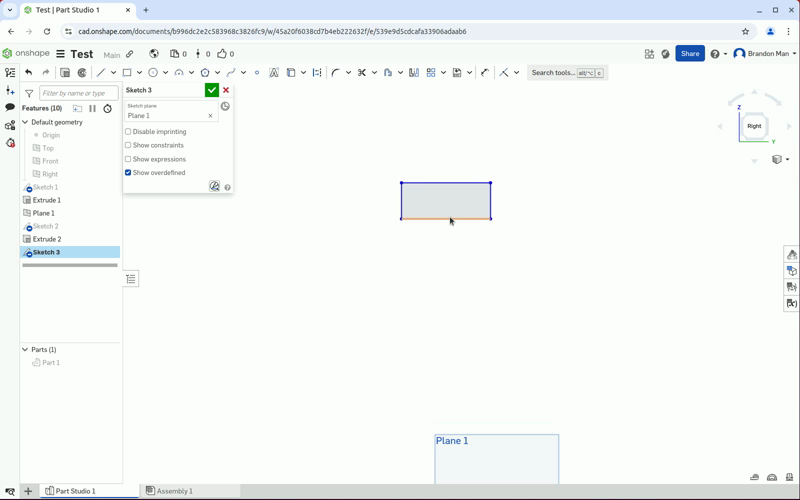
scroll(6)
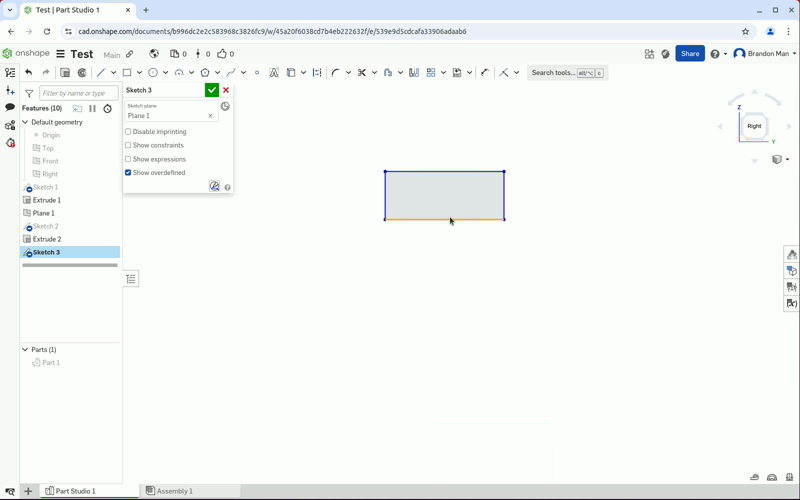
scroll(6)
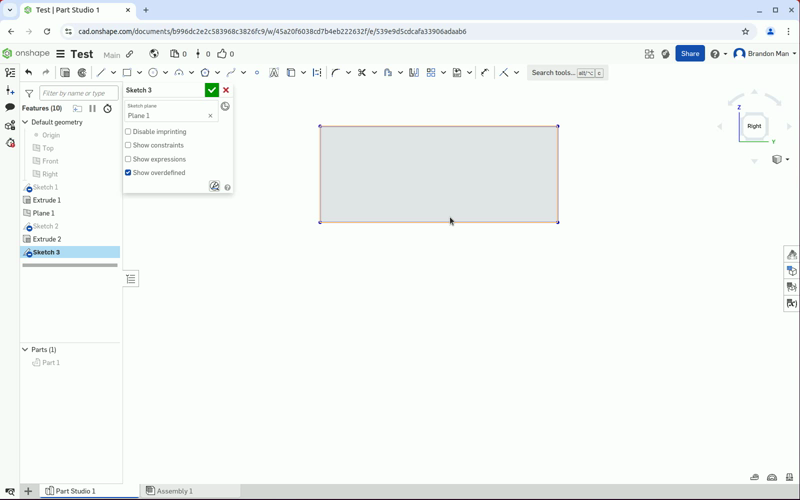
click(450, 216)
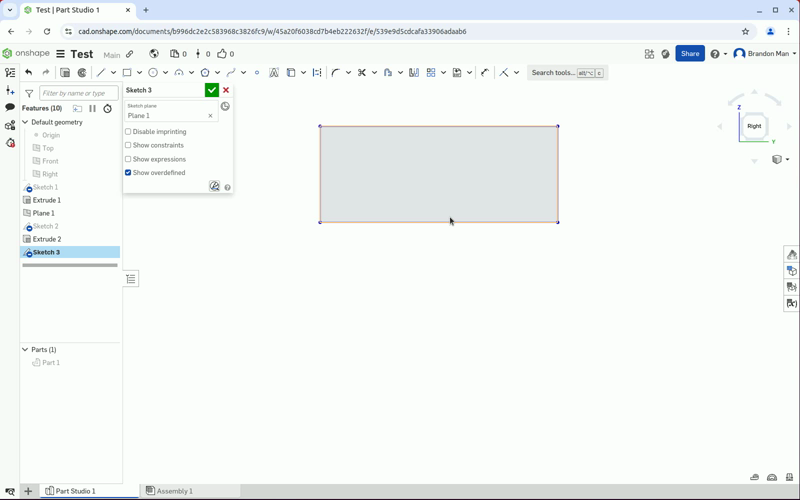
scroll(-6)
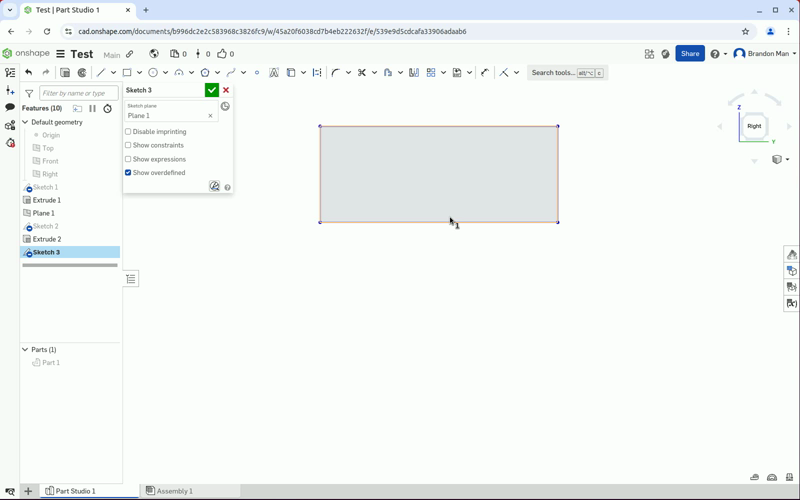
scroll(-6)
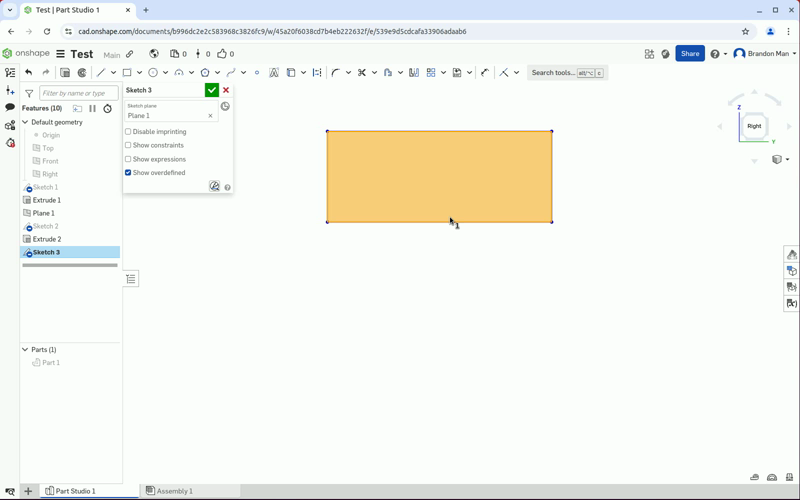
scroll(-6)
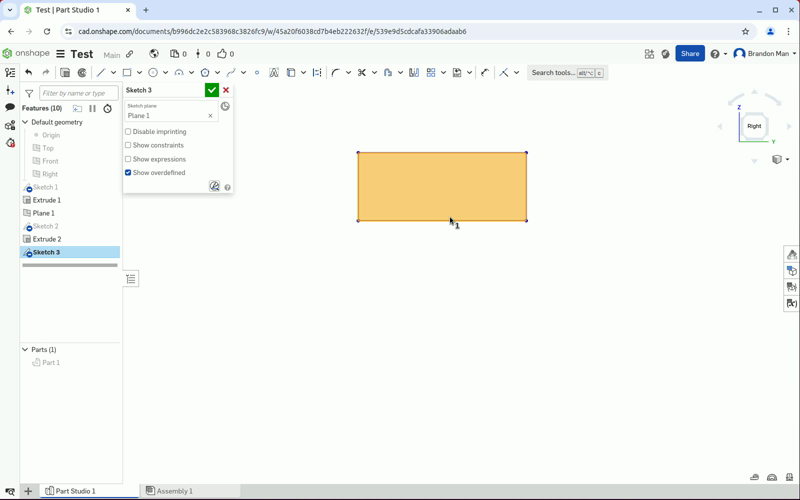
scroll(-6)
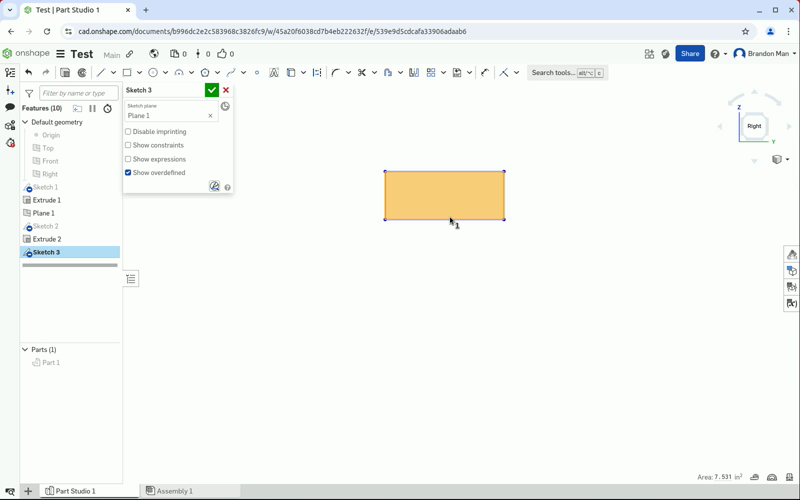
scroll(-6)
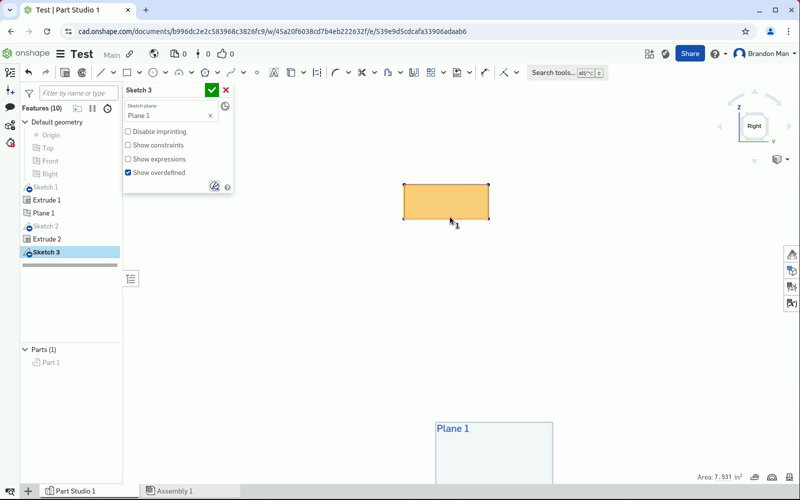
scroll(-6)
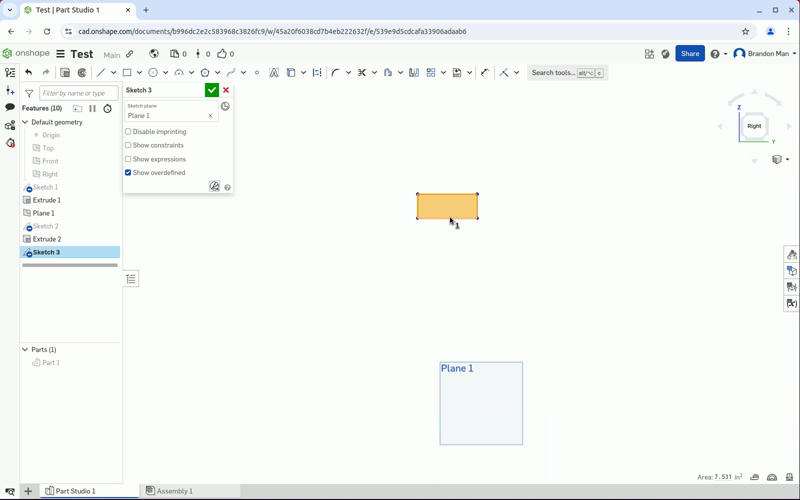
scroll(-6)
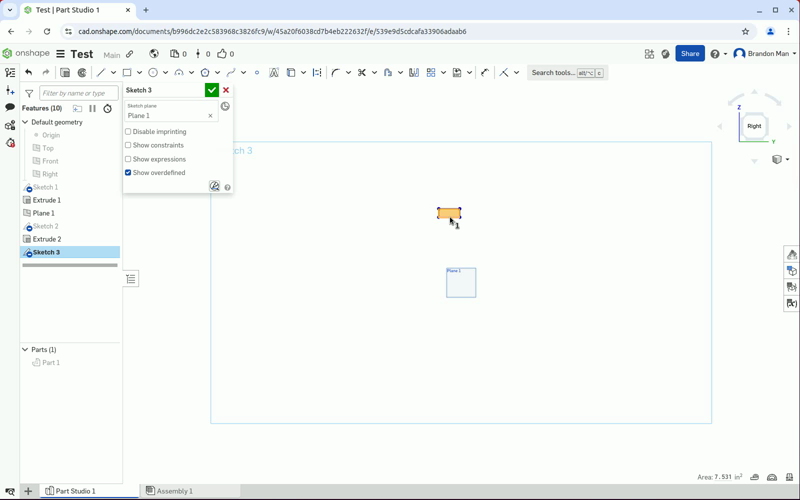
mouse_move(73, 352)
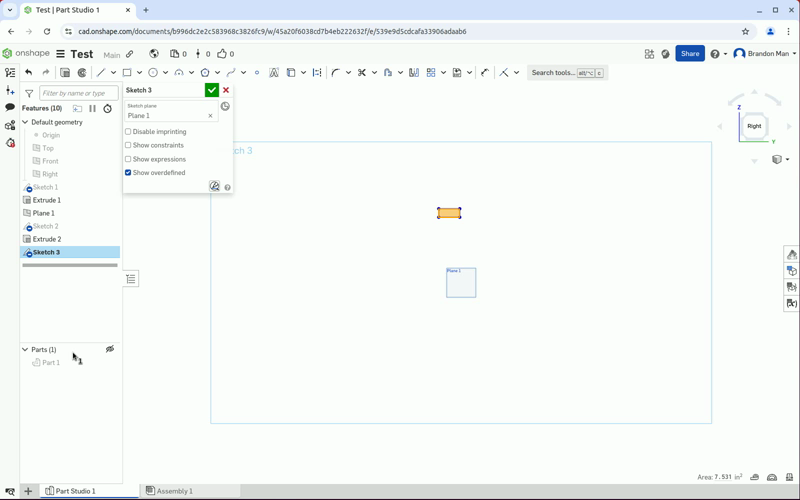
key(shift+y)
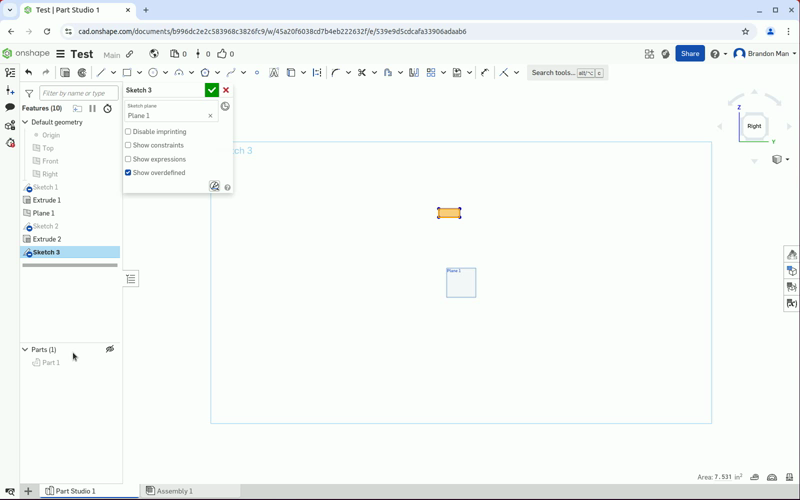
key(shift+e)
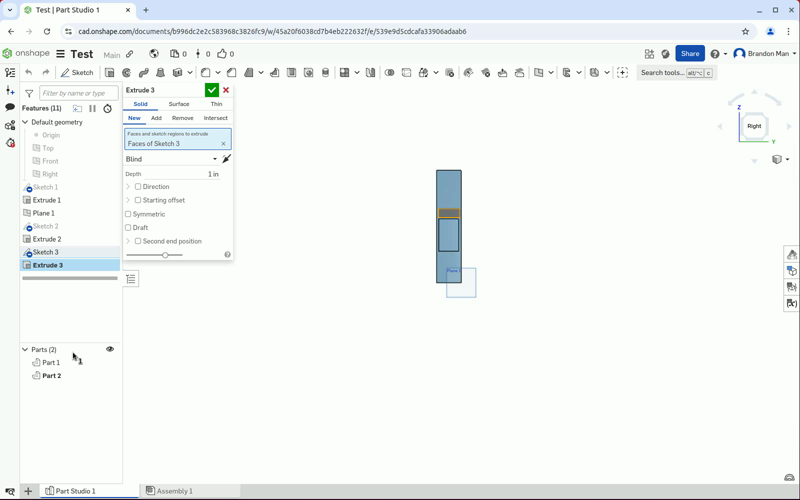
mouse_move(143, 106)
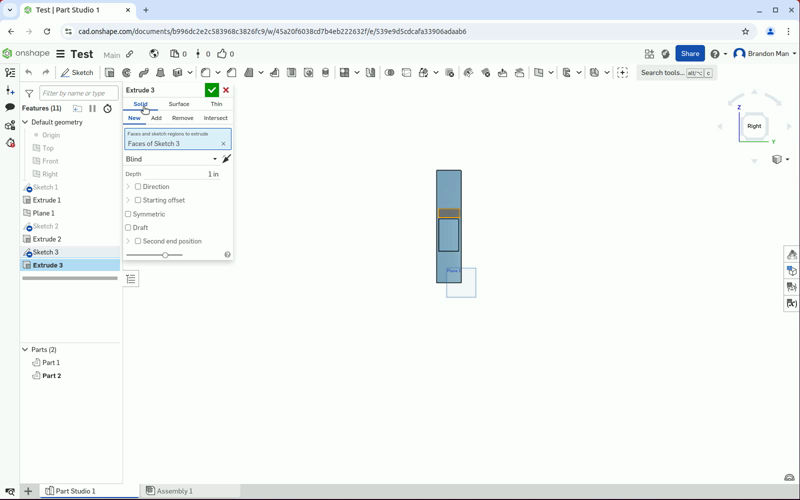
click(143, 106)
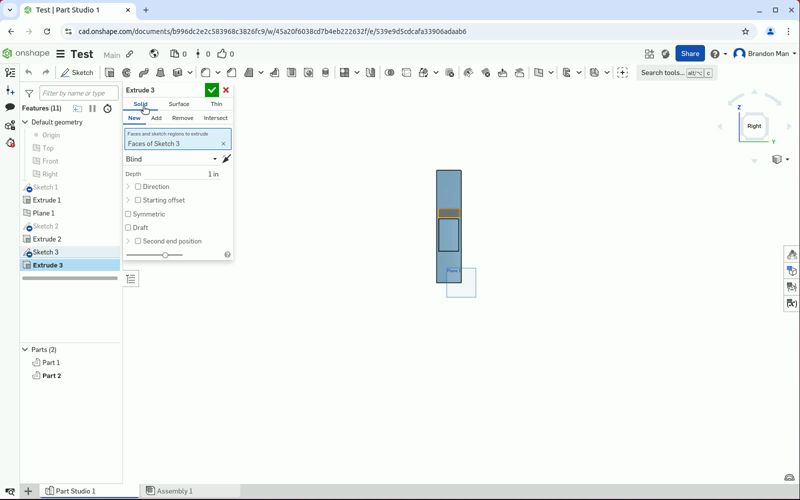
mouse_move(186, 120)
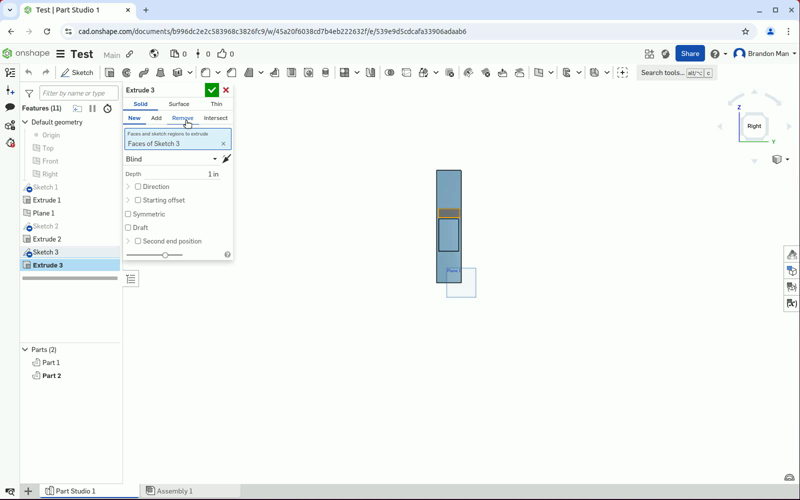
click(186, 120)
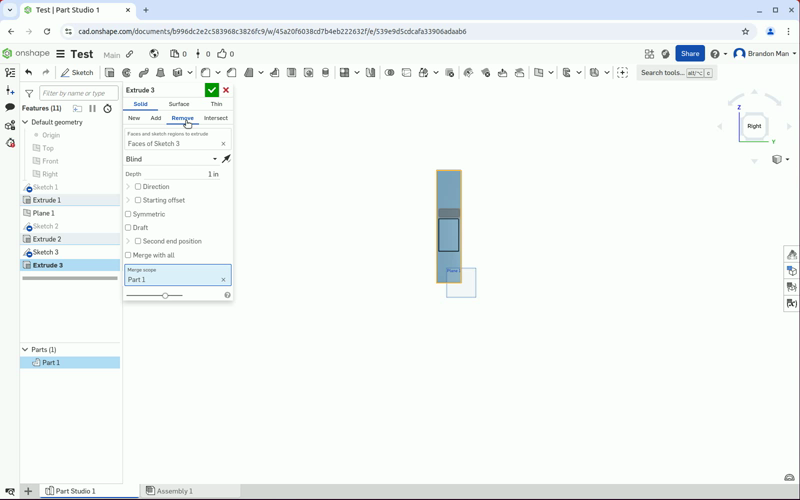
key(tab, 4)
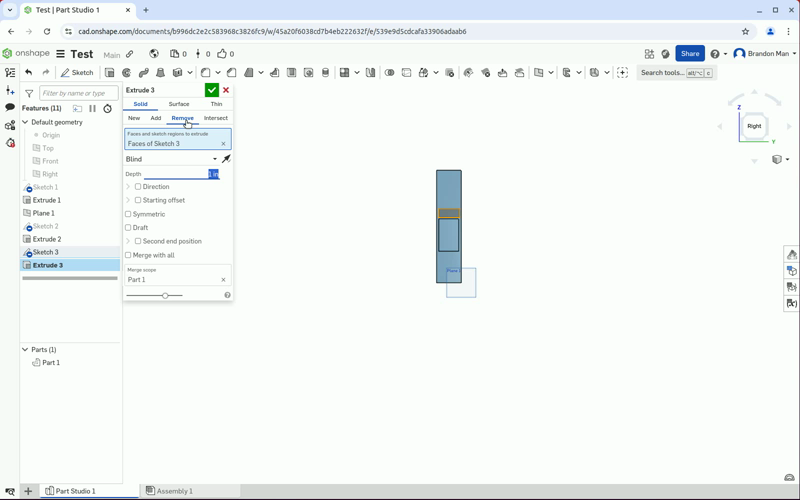
text(9.147)
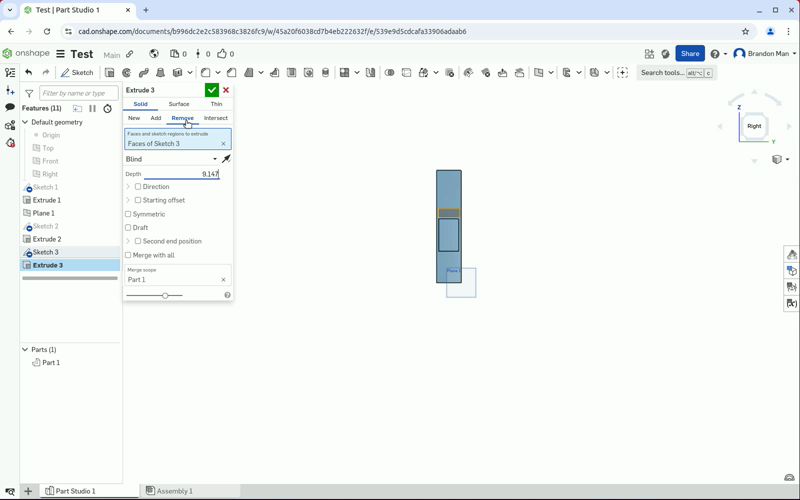
key(tab, 6)
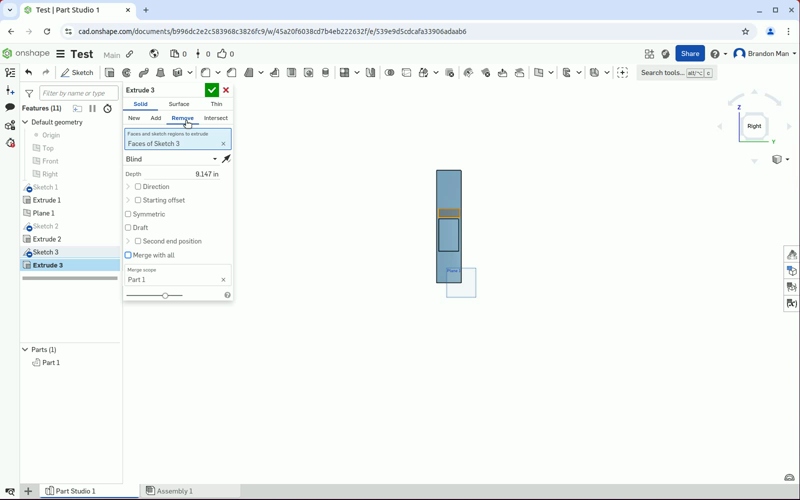
key(space)
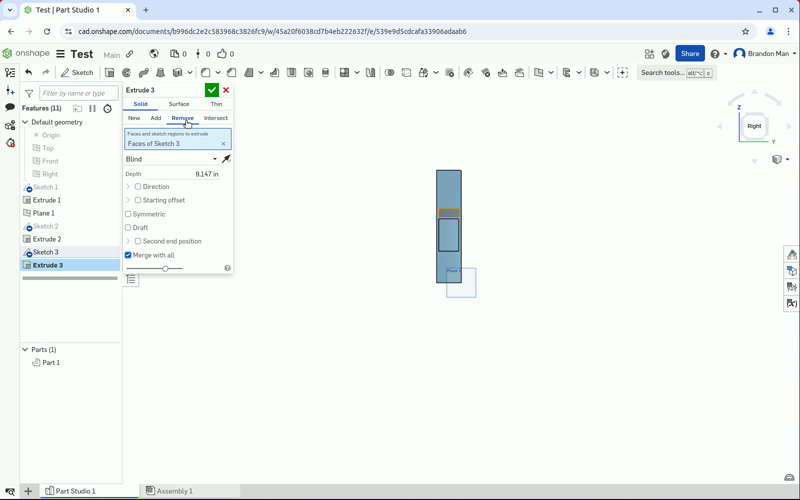
key(enter)
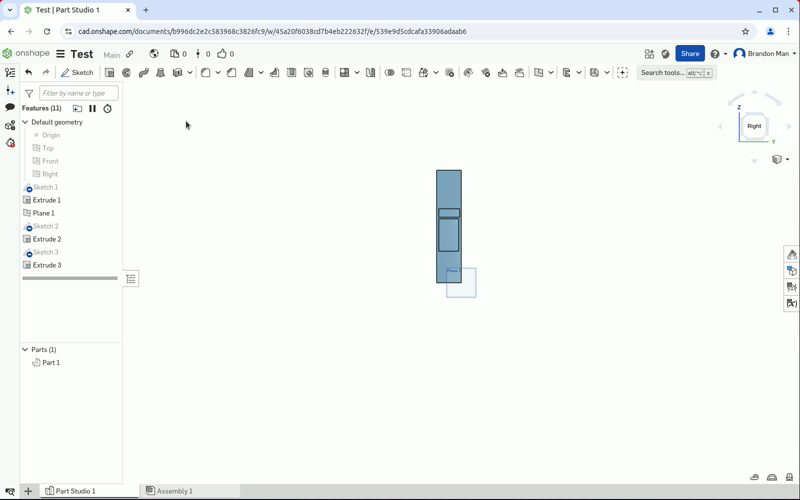
key(shift+h)
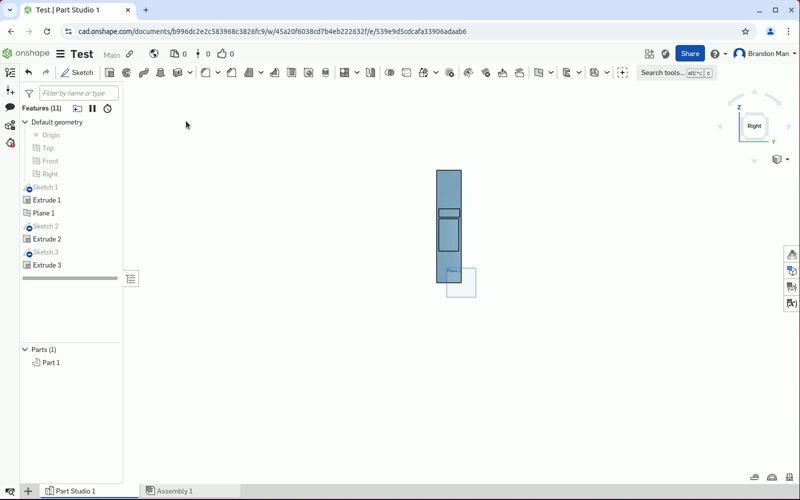
key(shift+h)
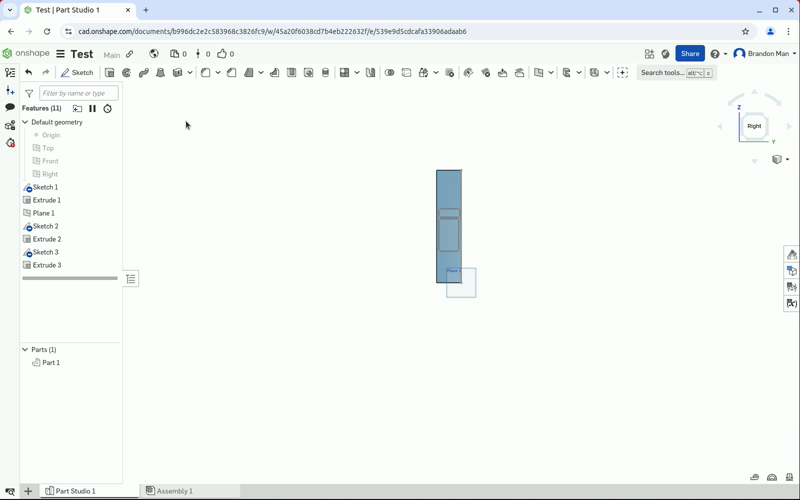
key(shift+7)
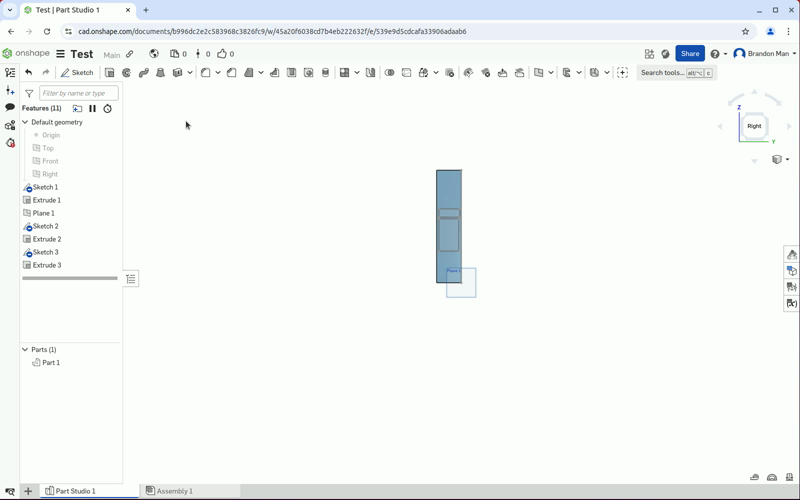
key(right, 2)
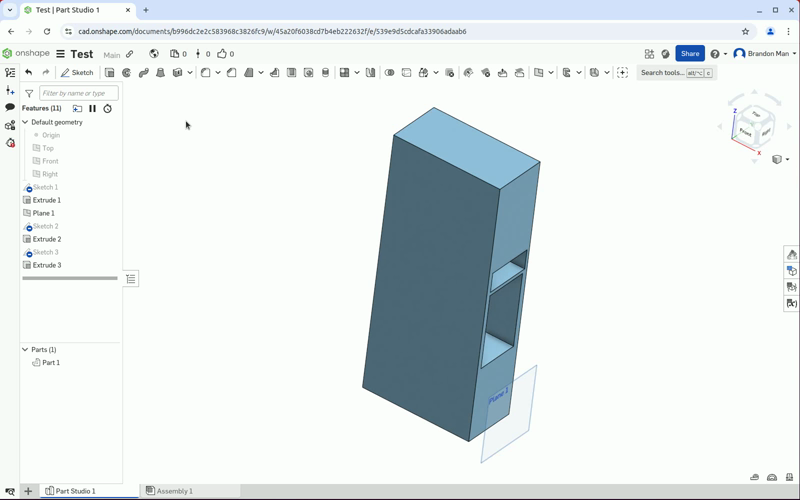
key(down, 2)
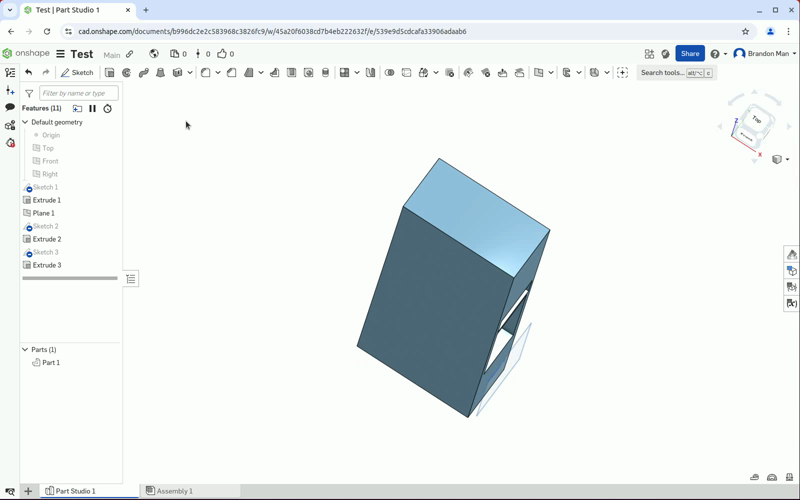
key(up, 2)
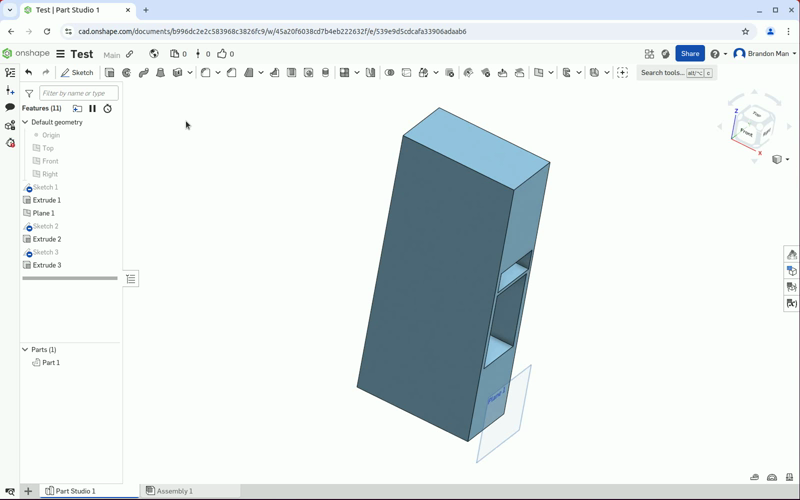
key(left, 2)
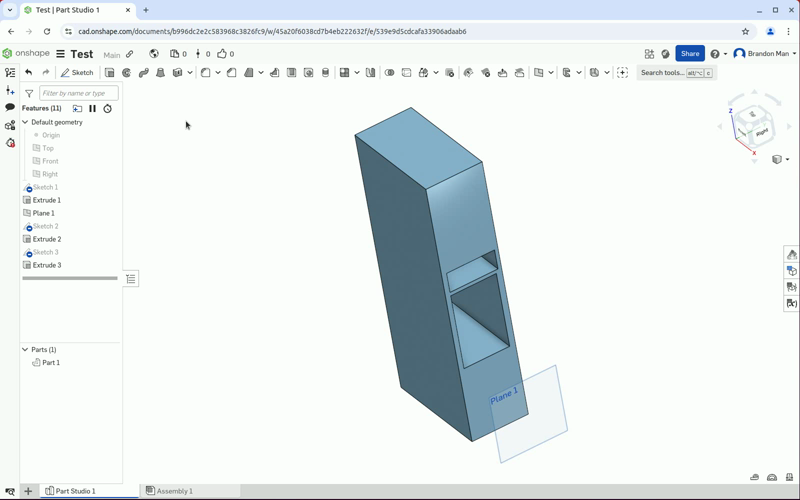
mouse_move(73, 189)
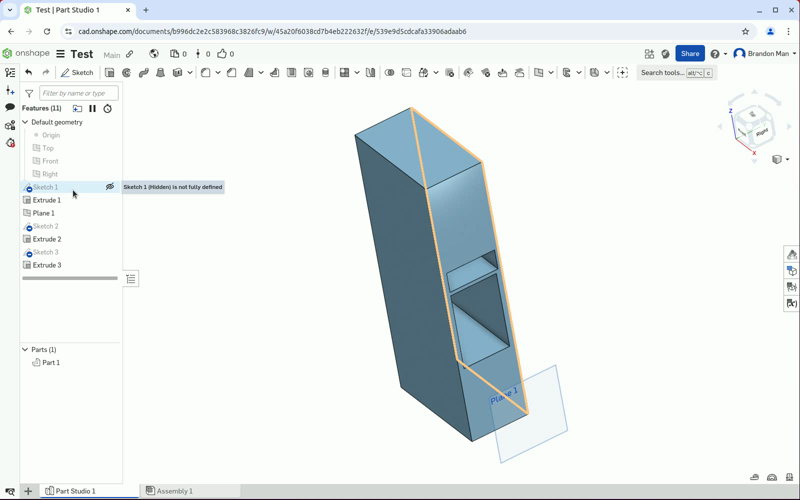
click(73, 189)